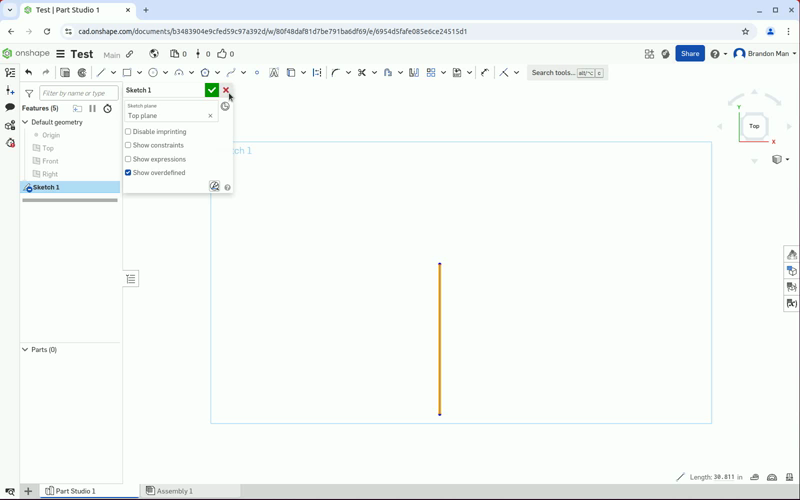
key(shift+h)
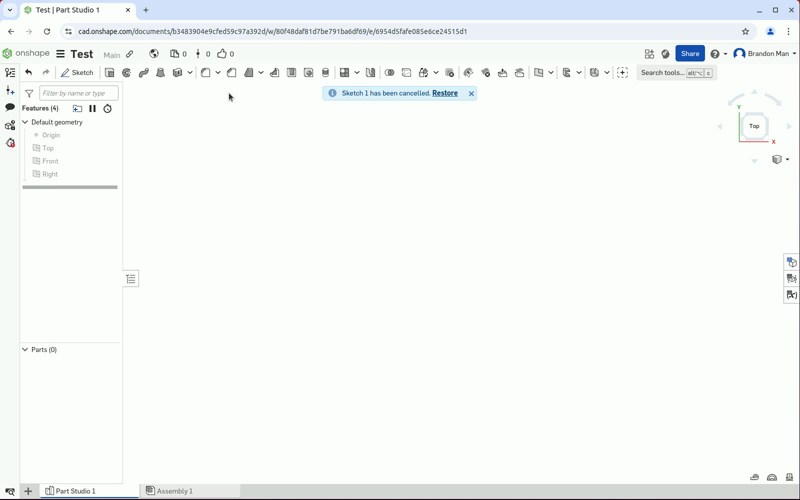
mouse_move(73, 352)
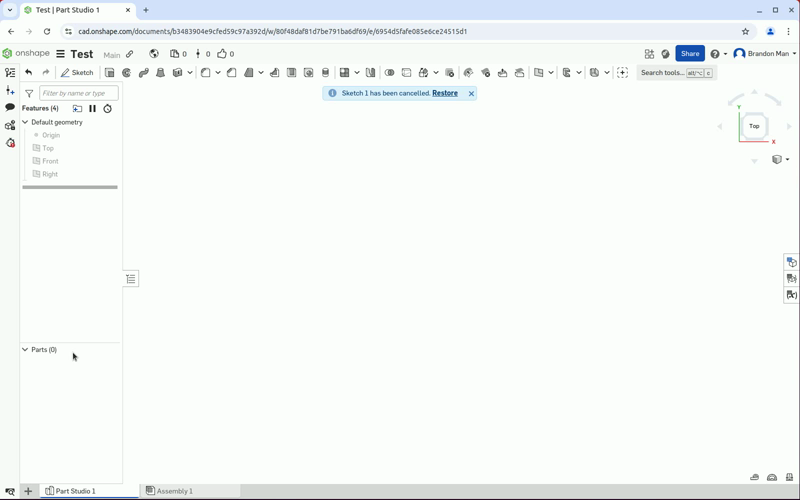
key(y)
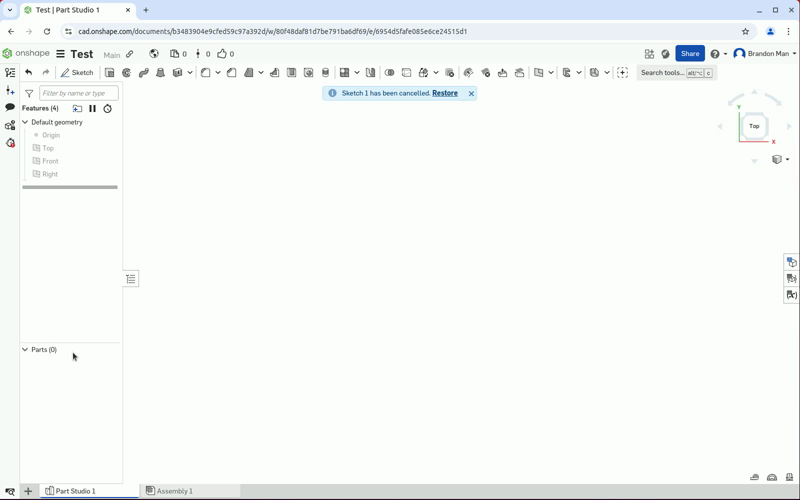
key(shift+p)
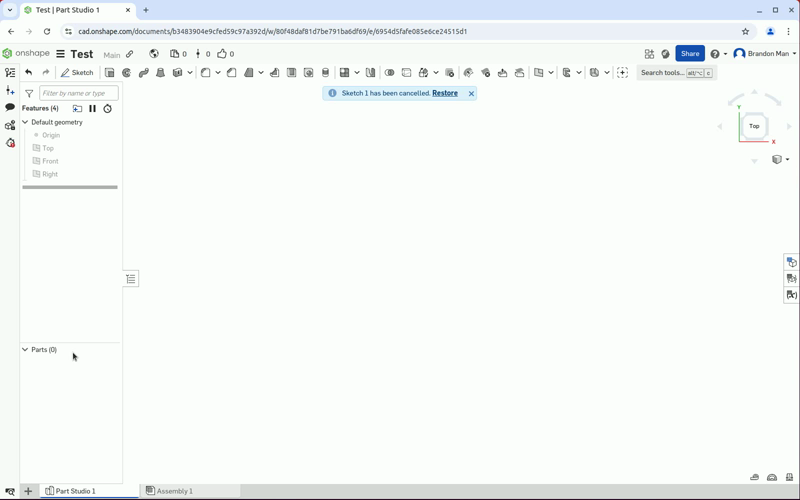
key(space)
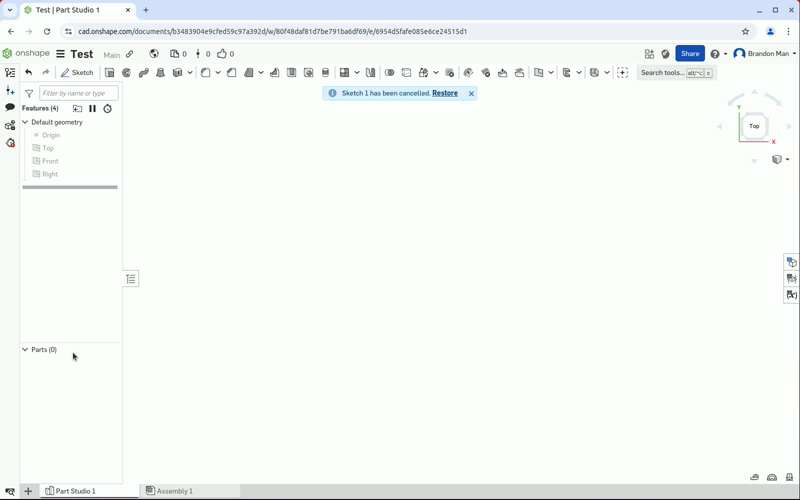
key_down(shift)
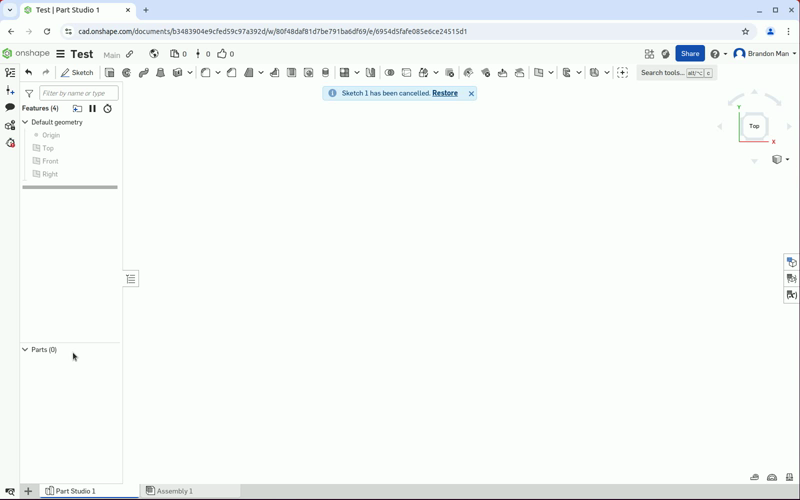
key(up)
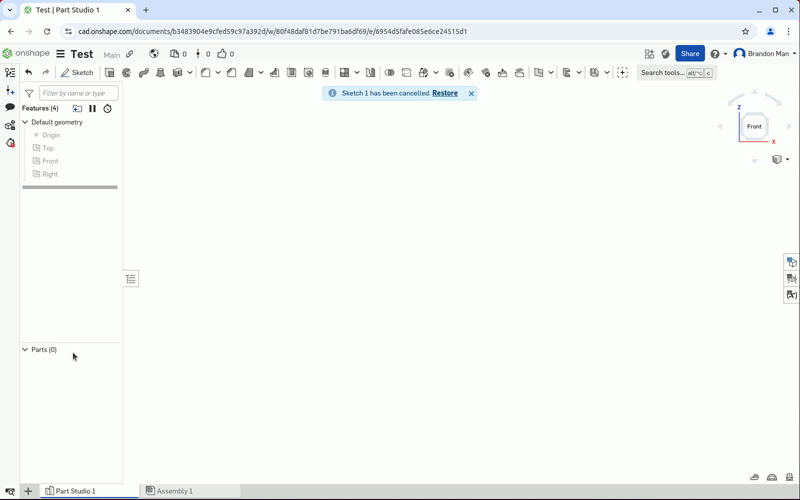
key_up(shift)
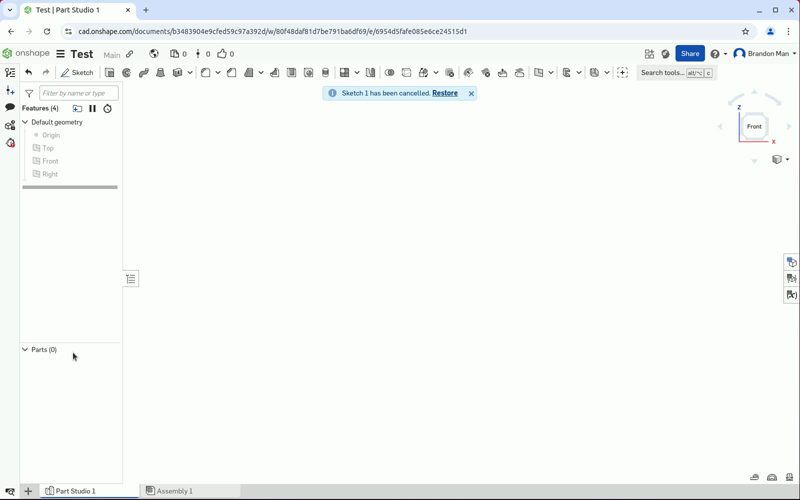
key(space)
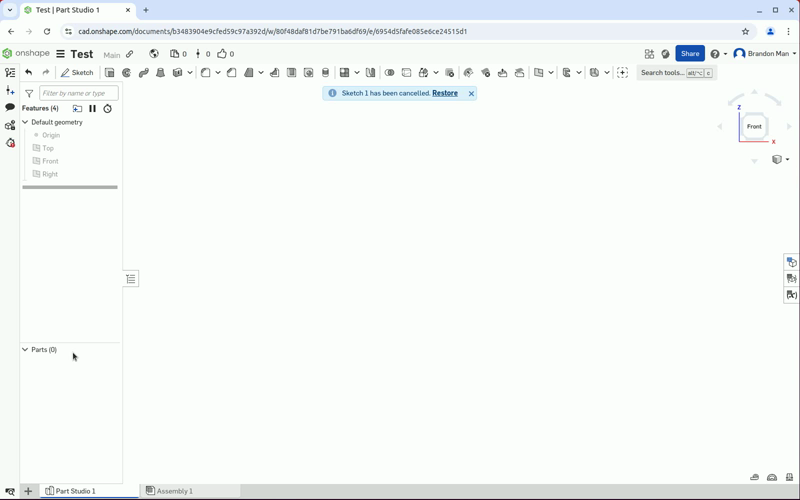
key_down(shift)
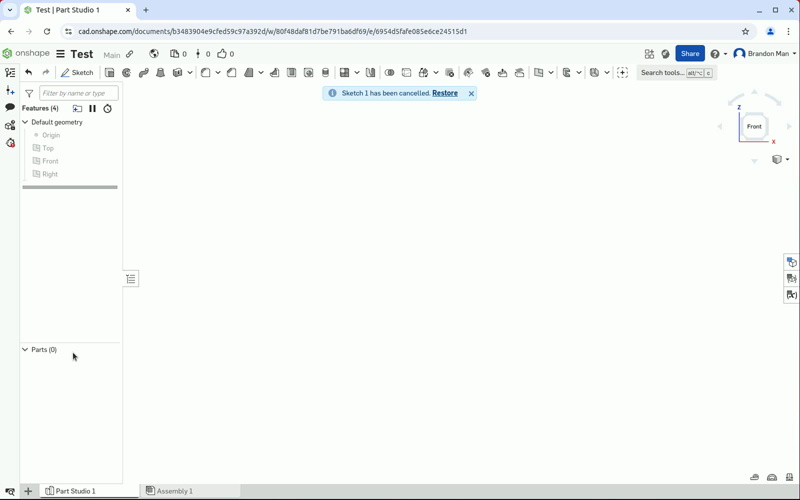
key(left)
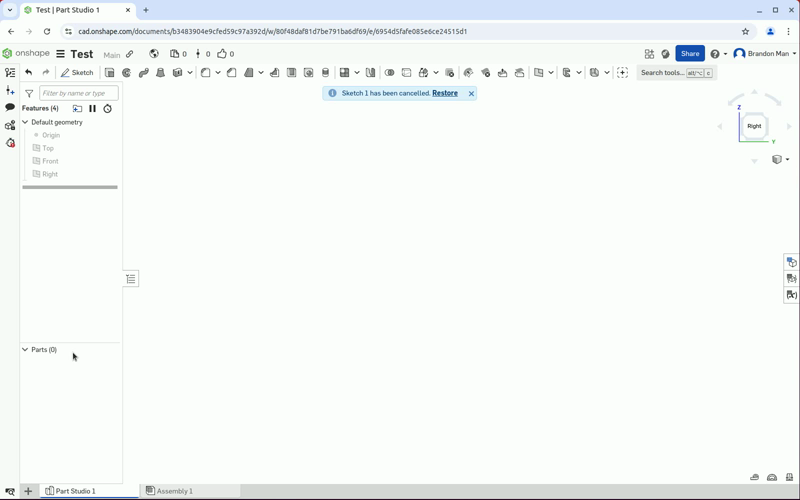
key_up(shift)
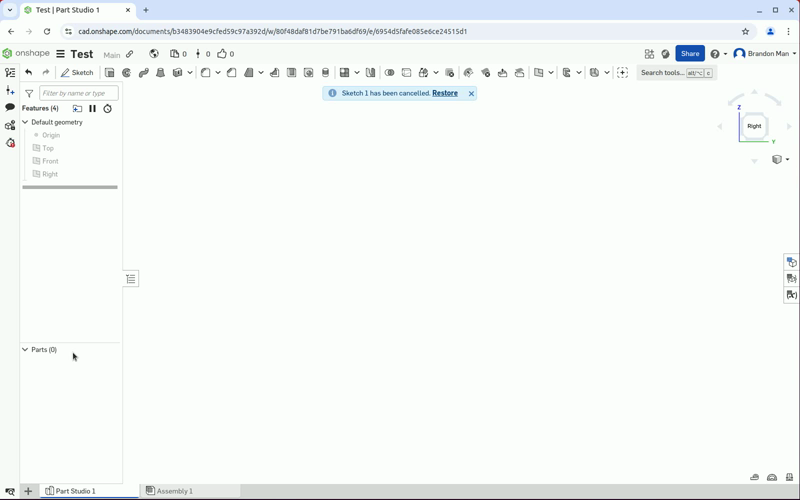
mouse_move(73, 352)
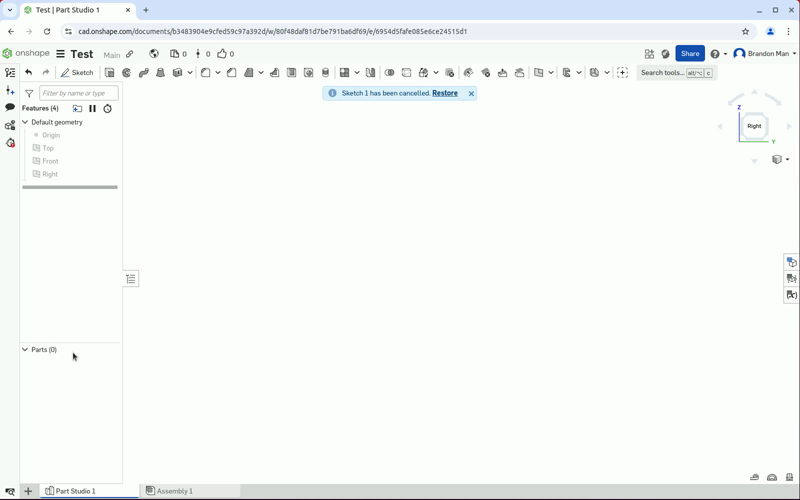
key(shift+y)
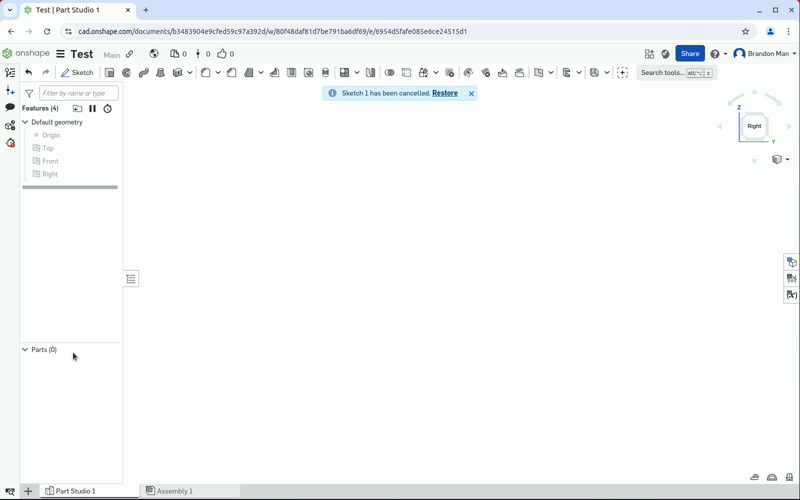
key(shift+s)
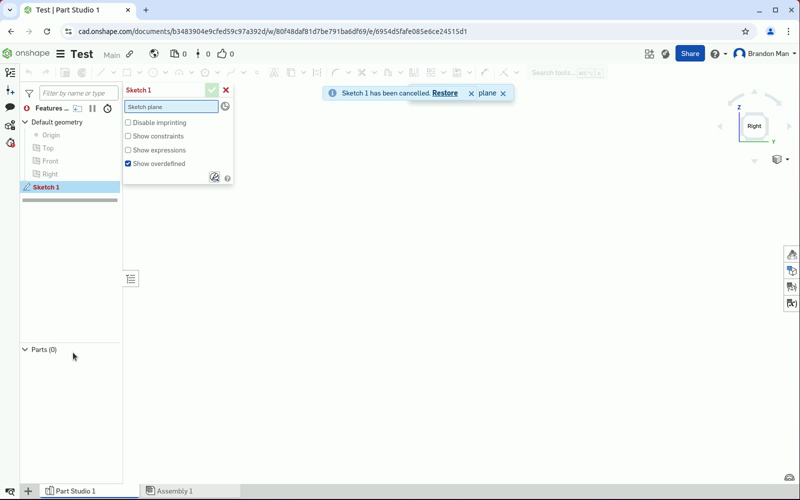
mouse_move(73, 176)
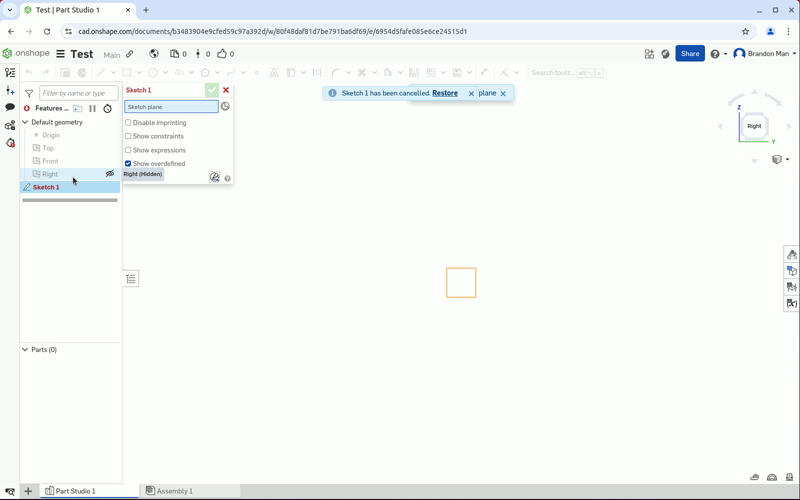
click(73, 176)
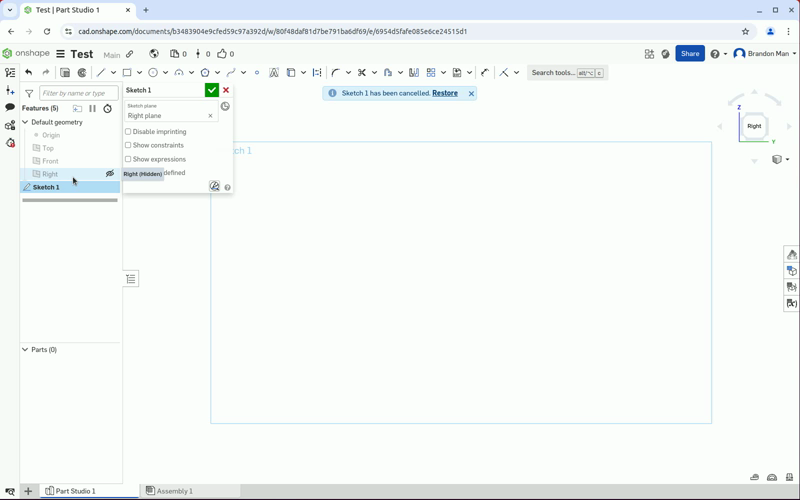
mouse_move(73, 352)
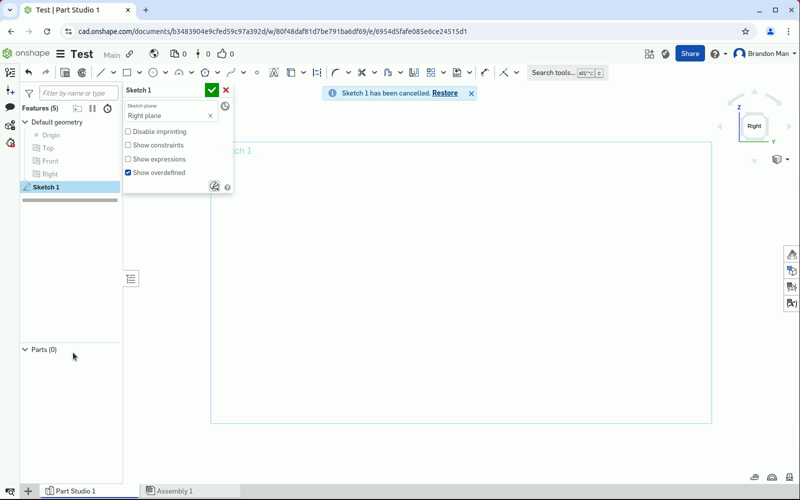
key(y)
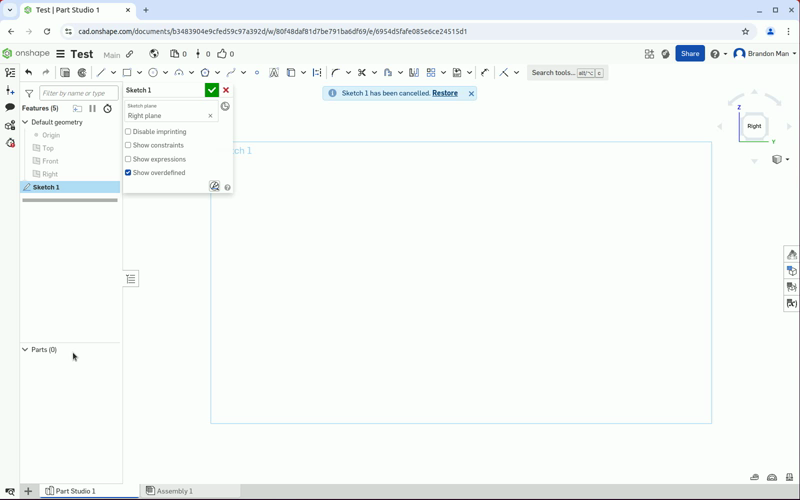
key(l)
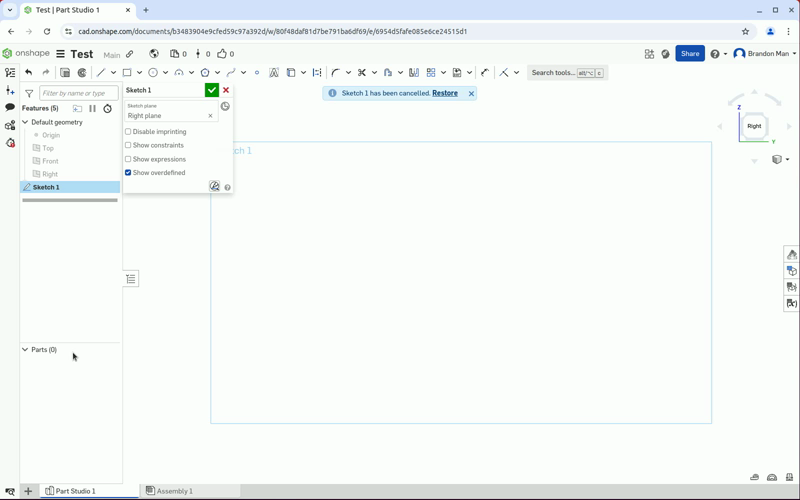
key_down(shift)
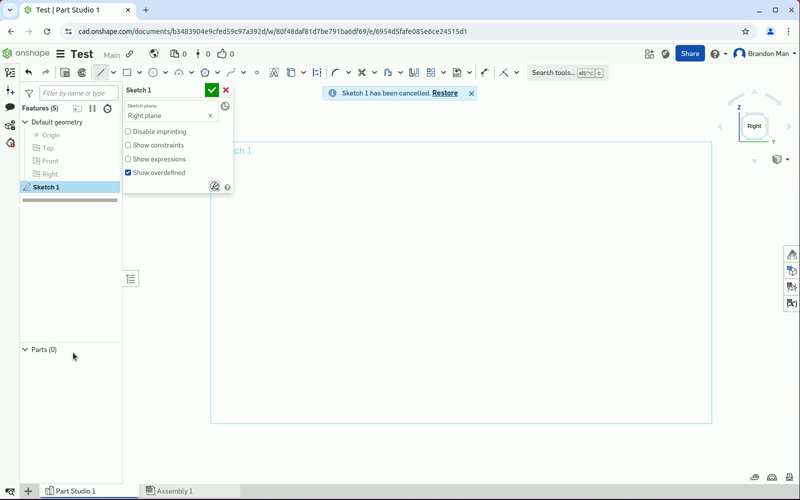
mouse_move(437, 282)
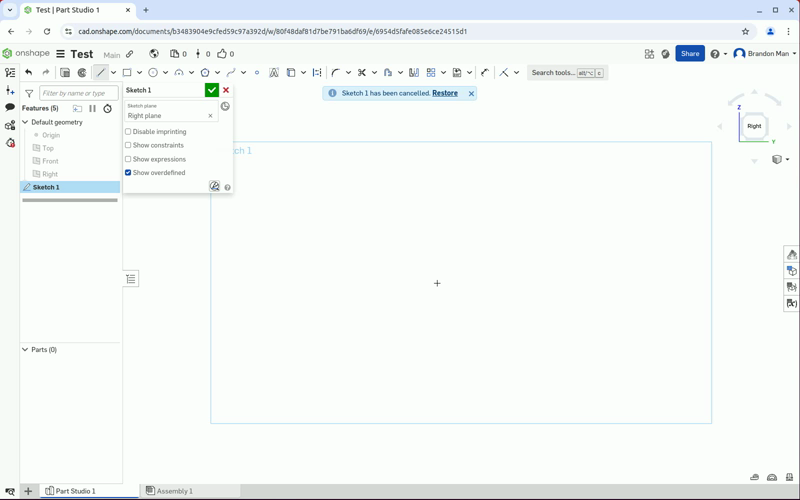
click(437, 282)
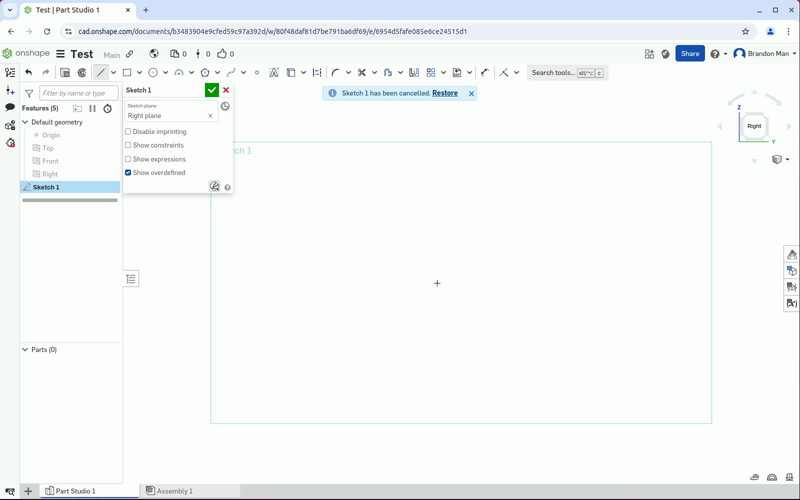
key_up(shift)
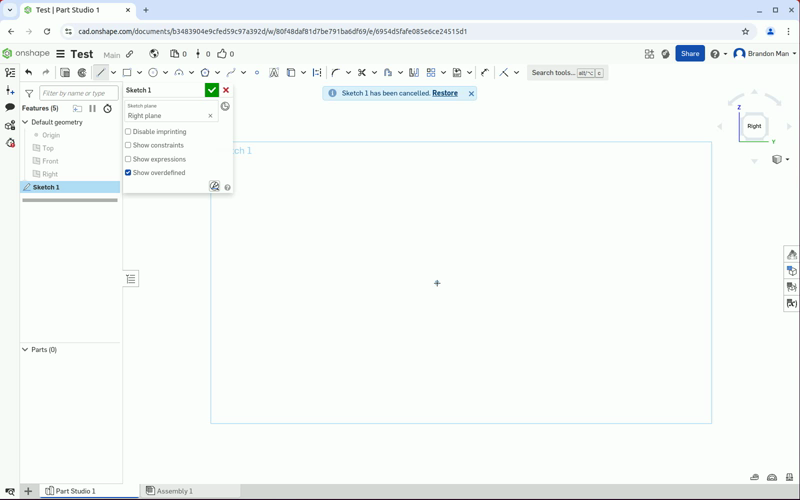
key_down(shift)
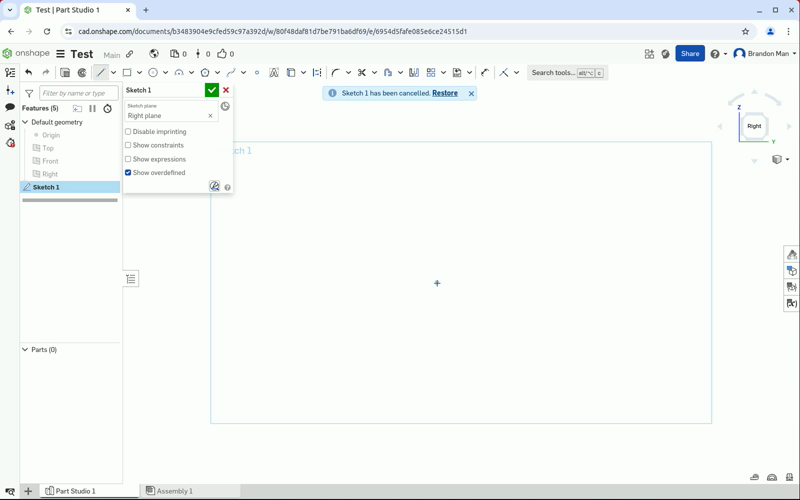
mouse_move(467, 282)
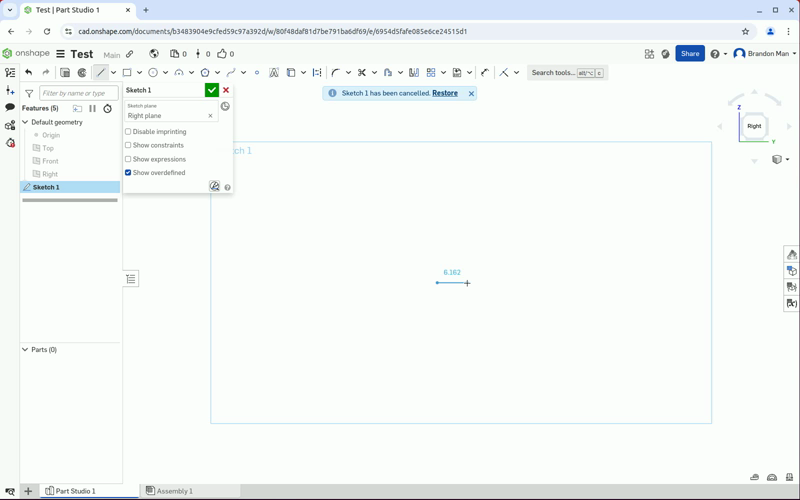
mouse_move(461, 282)
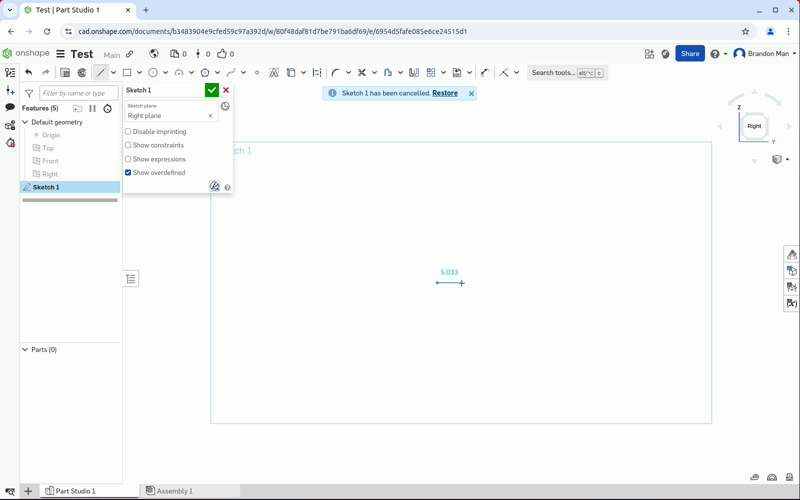
click(461, 282)
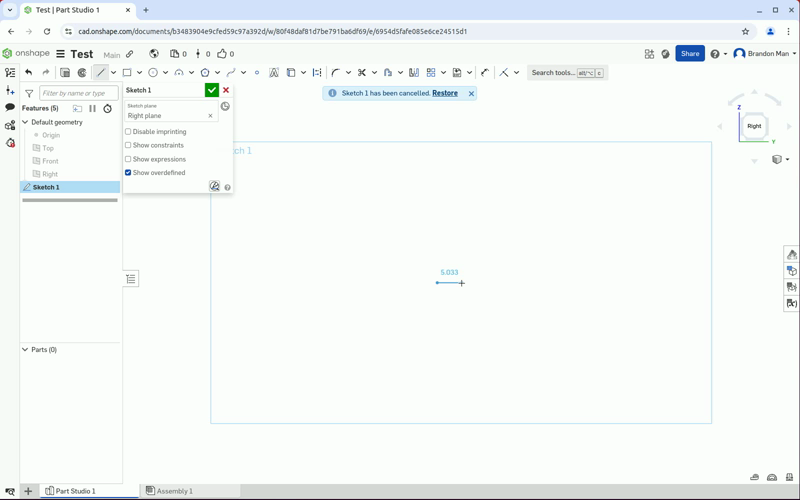
key_up(shift)
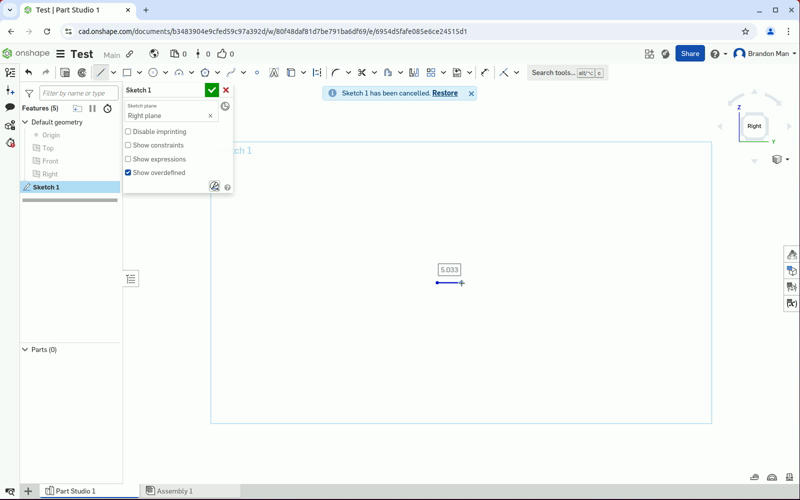
key_down(shift)
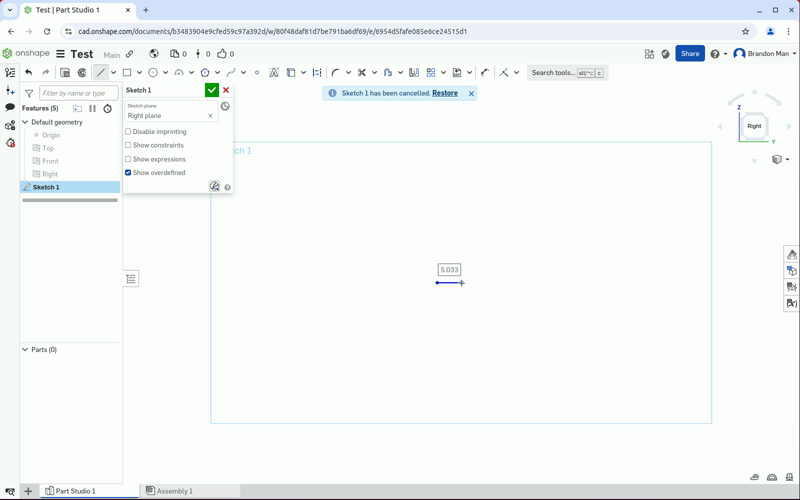
mouse_move(491, 282)
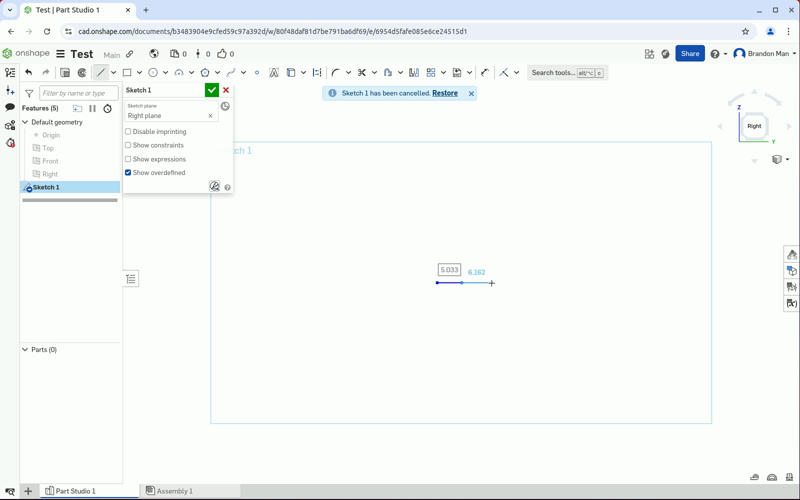
mouse_move(461, 258)
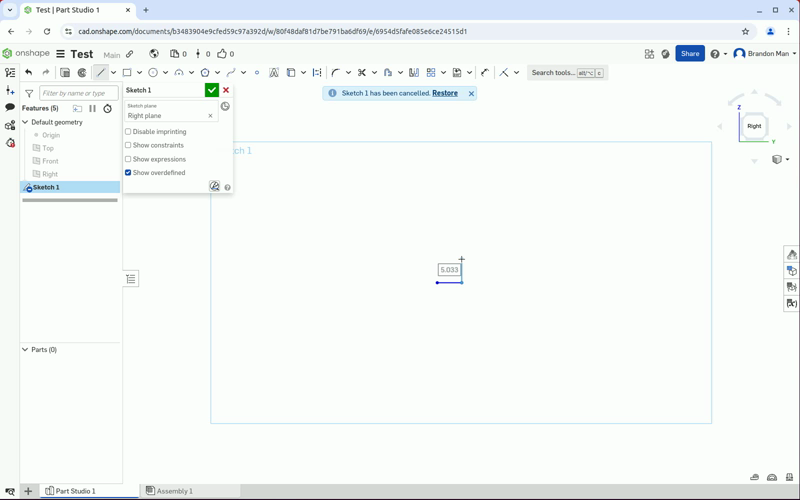
click(461, 258)
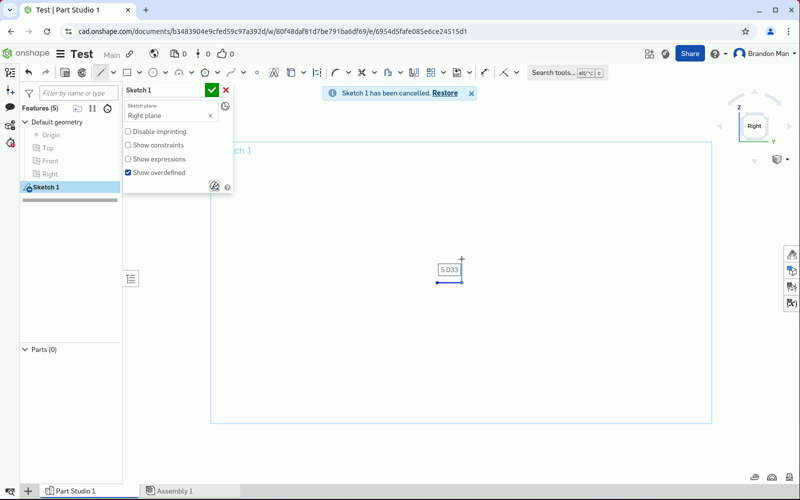
key_up(shift)
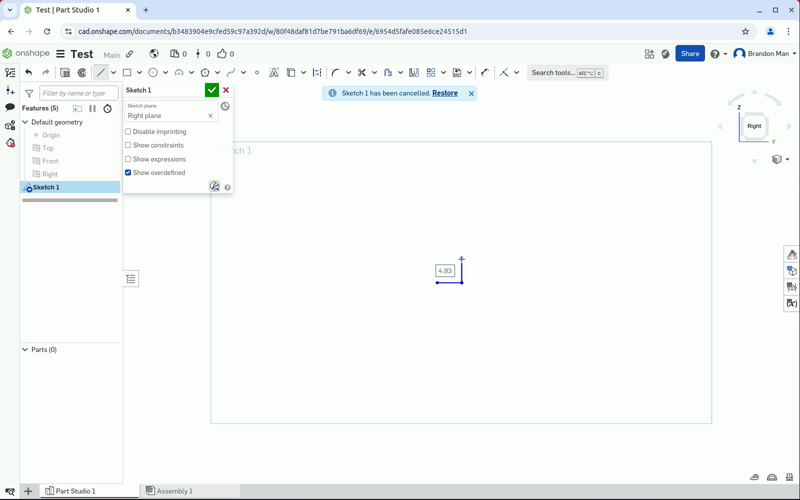
key_down(shift)
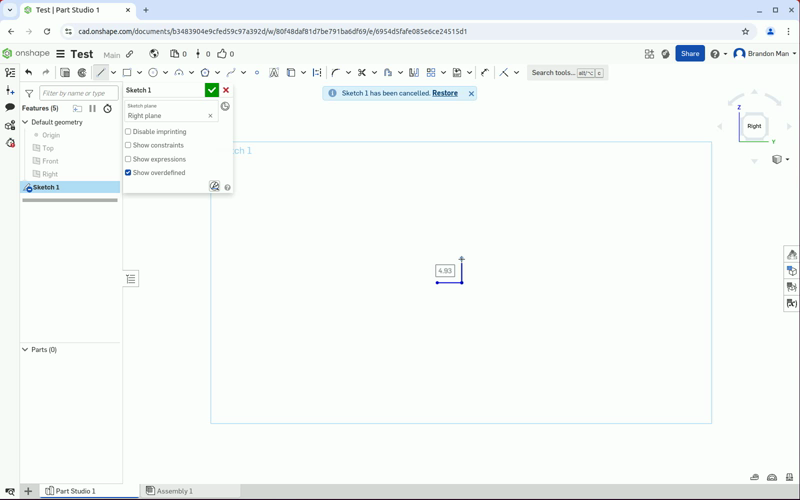
mouse_move(491, 258)
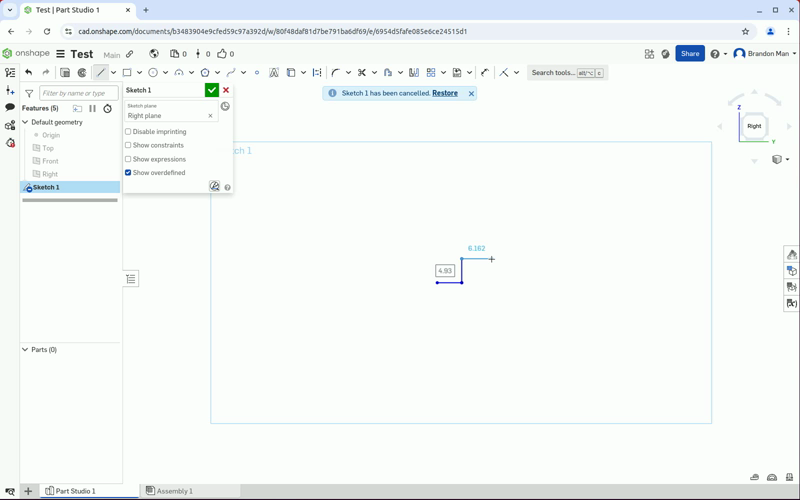
mouse_move(455, 258)
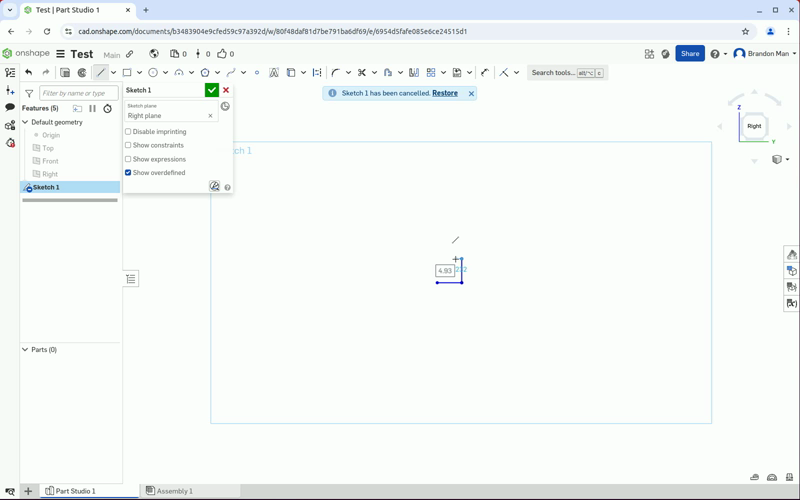
scroll(6)
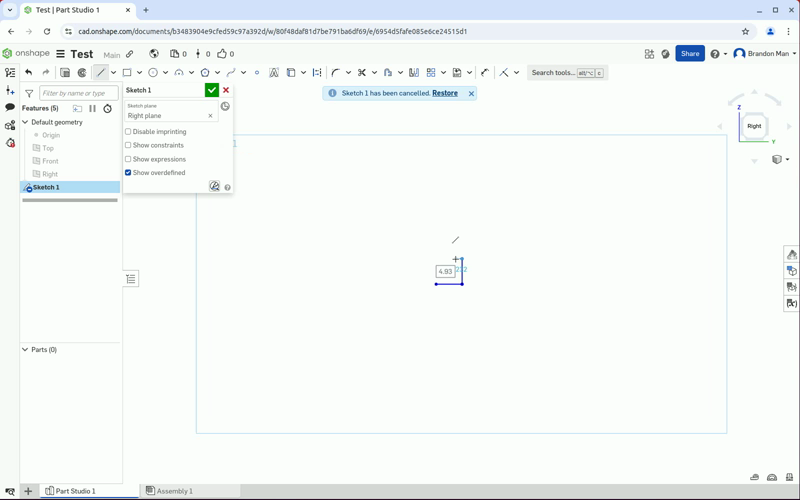
scroll(6)
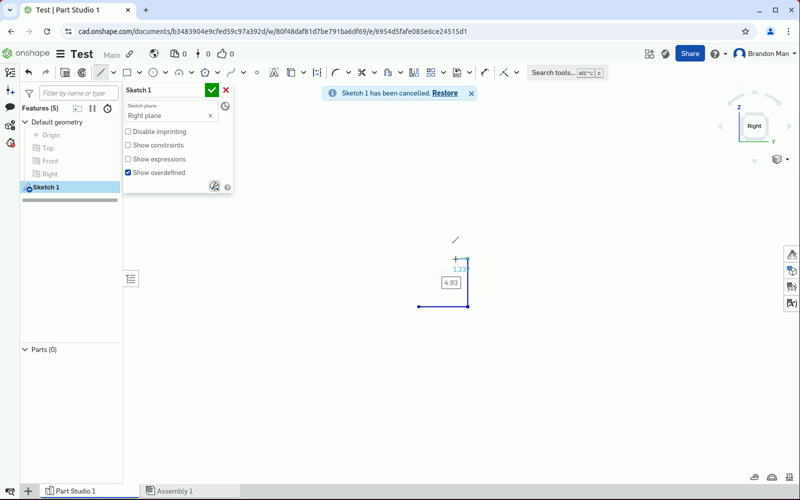
scroll(6)
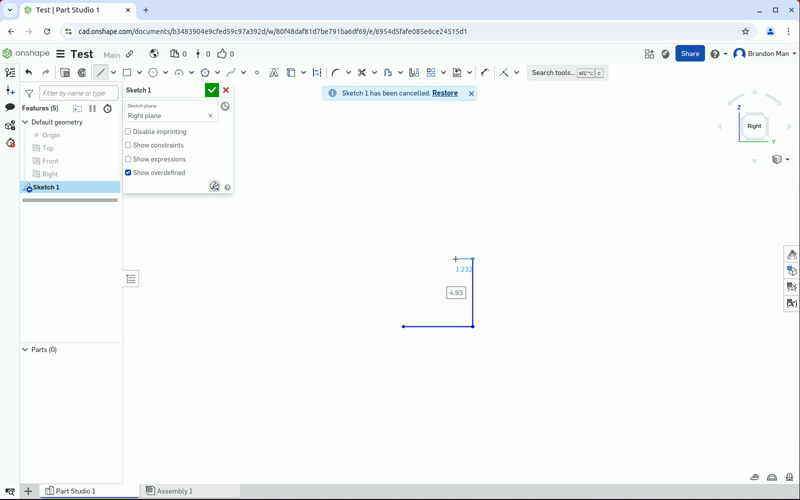
scroll(6)
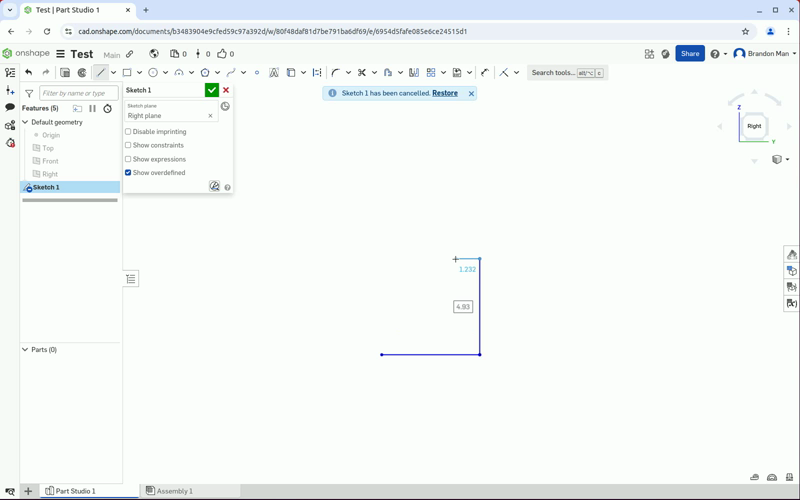
scroll(6)
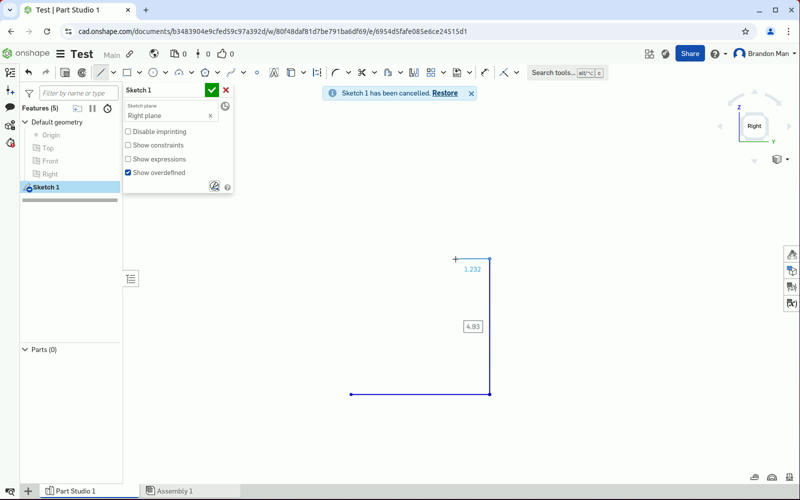
scroll(6)
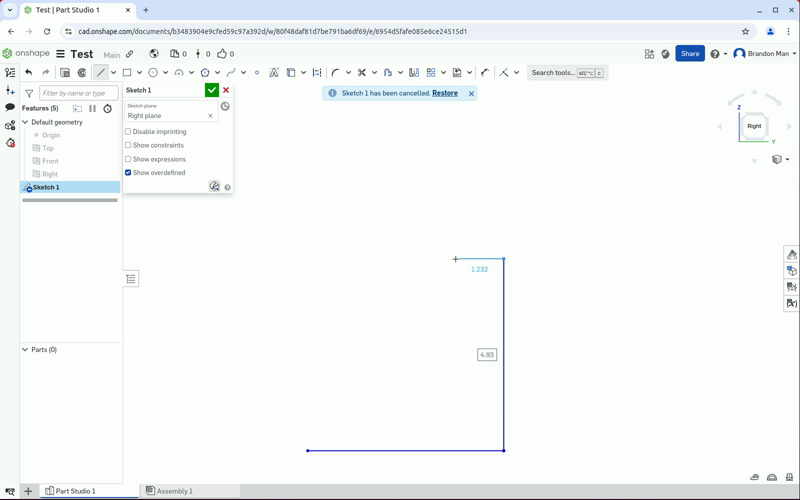
scroll(6)
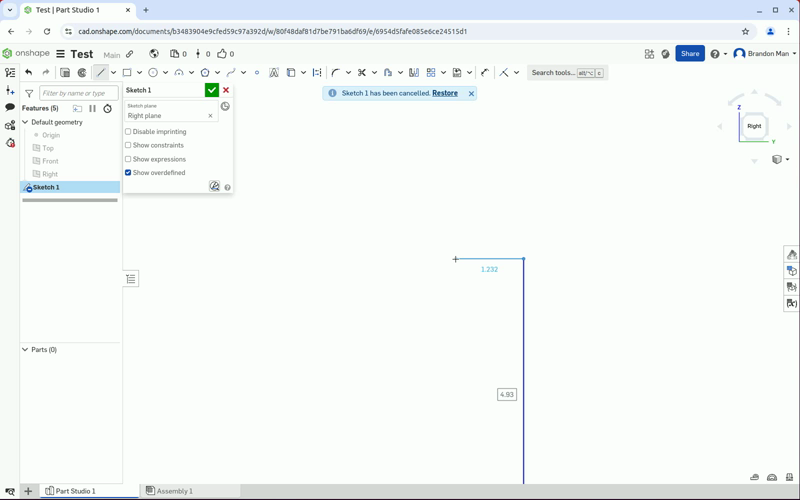
click(455, 258)
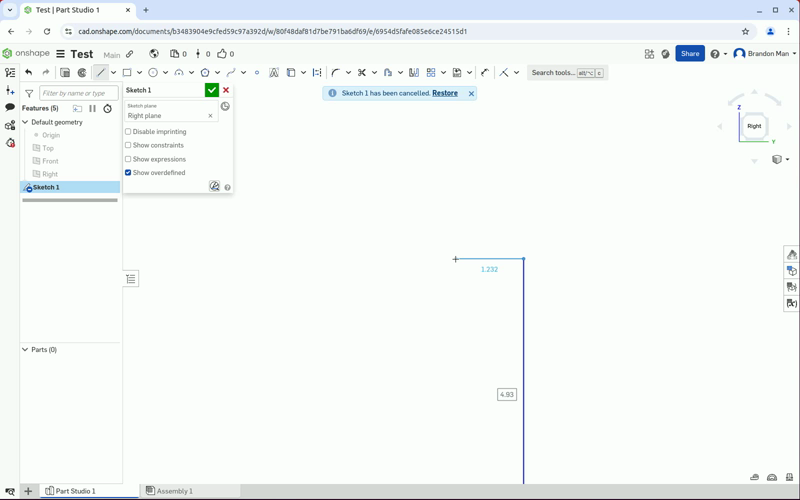
scroll(-6)
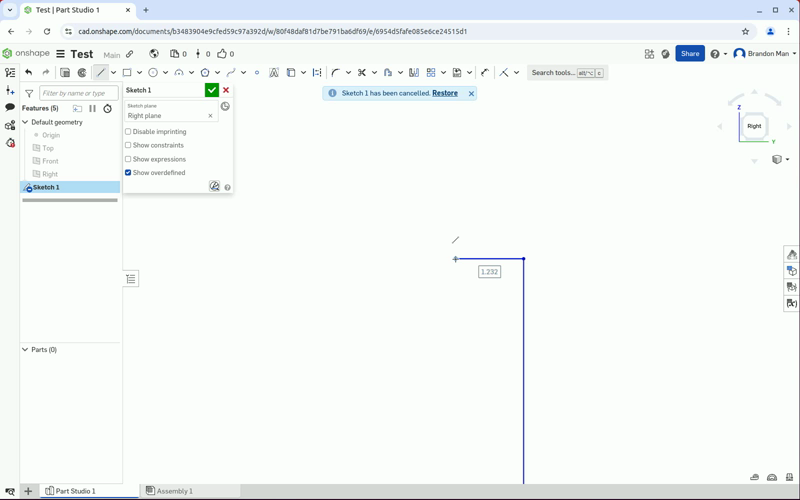
scroll(-6)
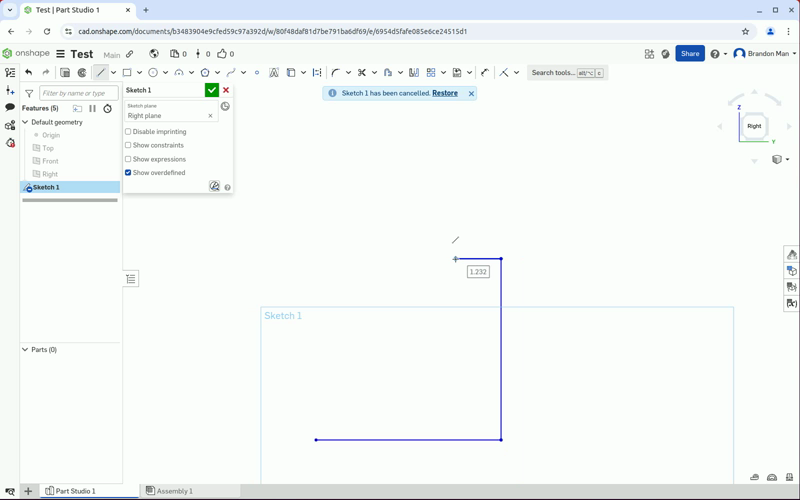
scroll(-6)
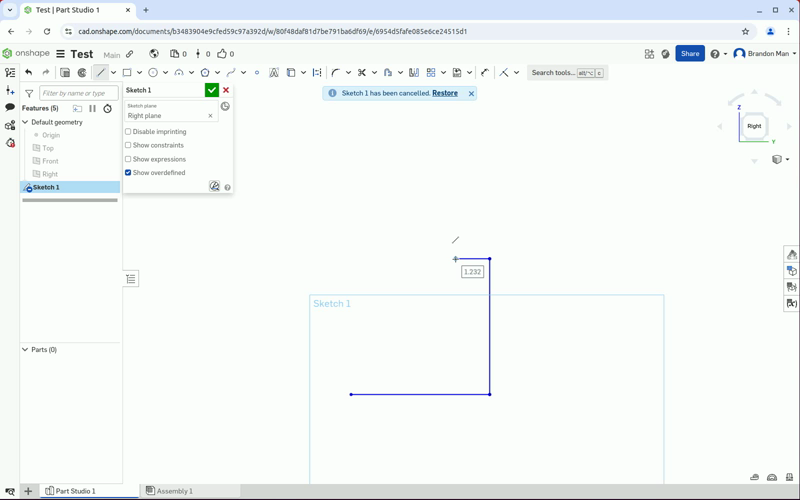
scroll(-6)
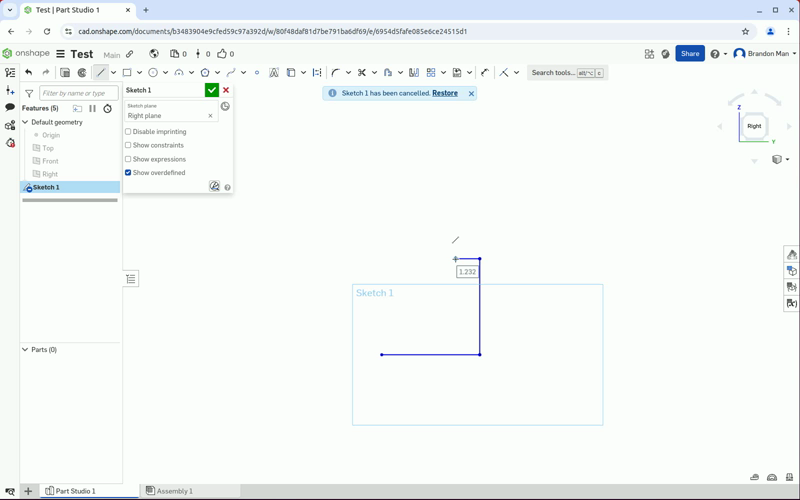
scroll(-6)
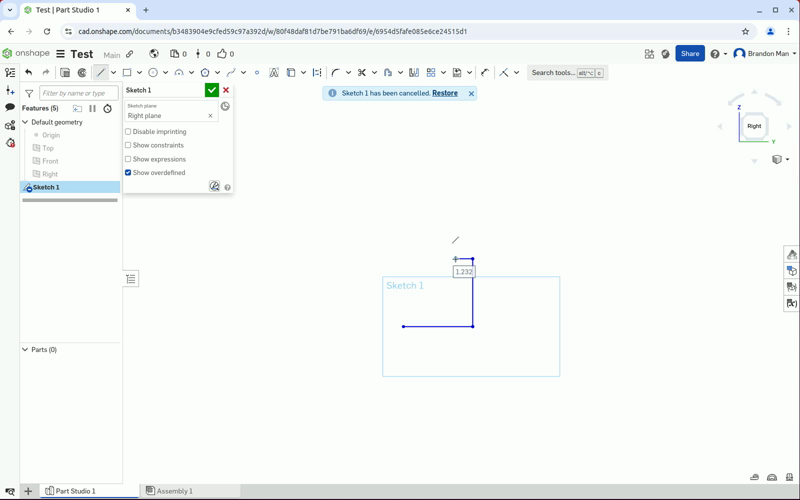
scroll(-6)
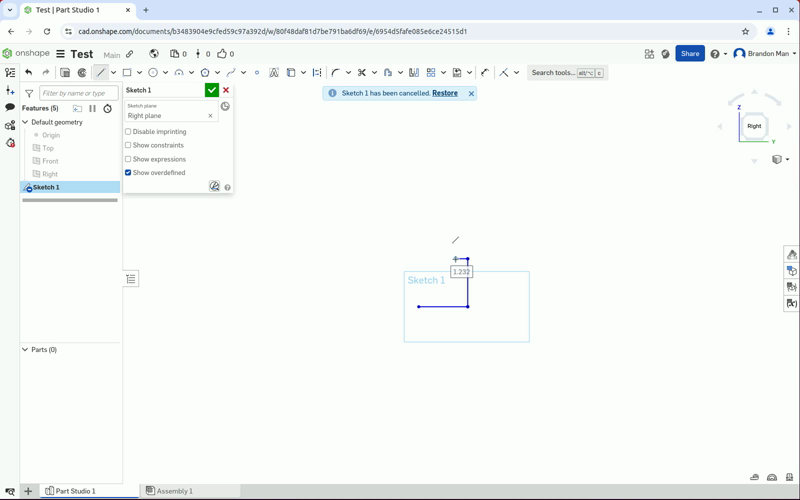
scroll(-6)
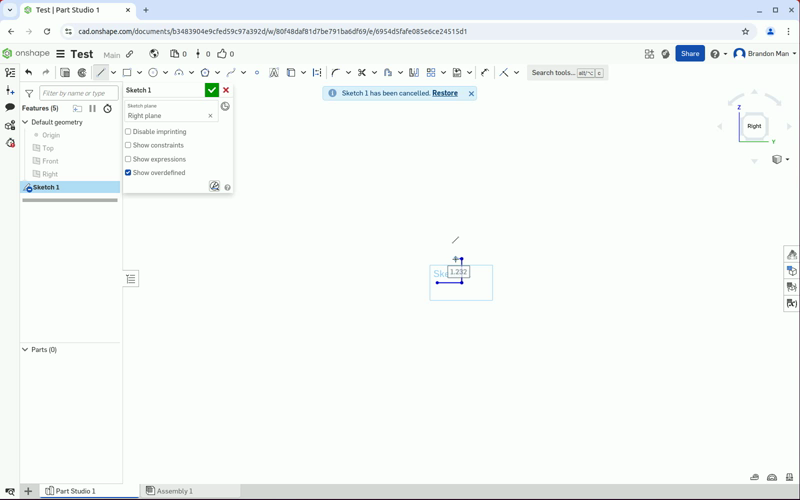
key_up(shift)
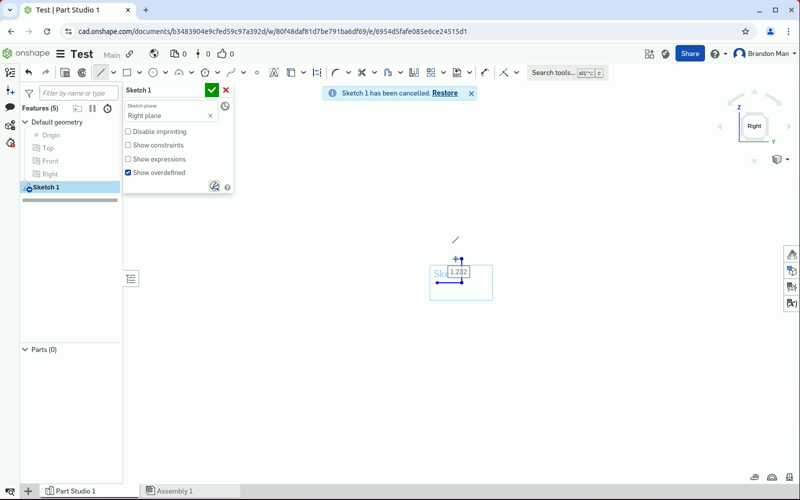
key(esc)
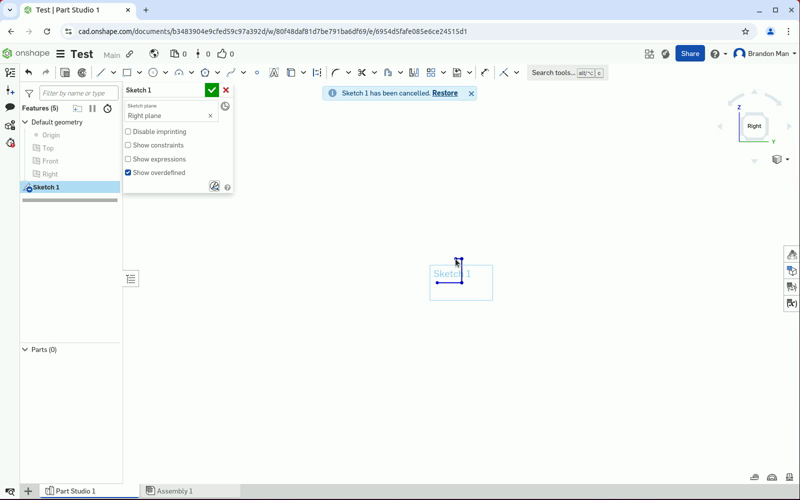
key(a)
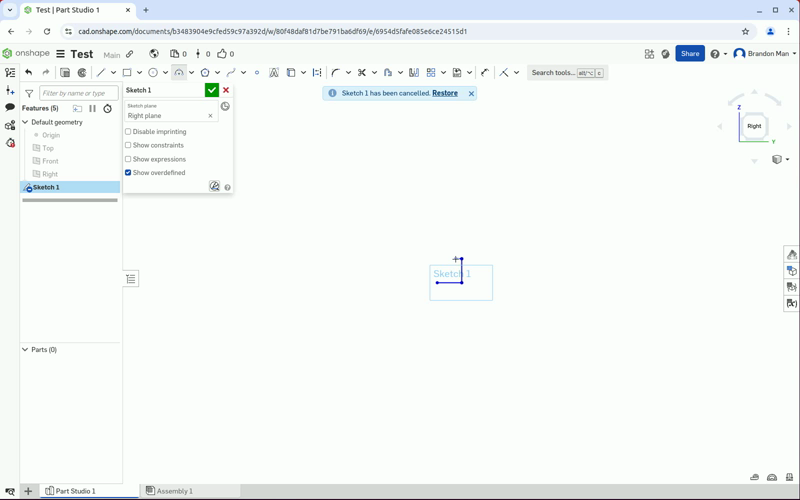
mouse_move(455, 258)
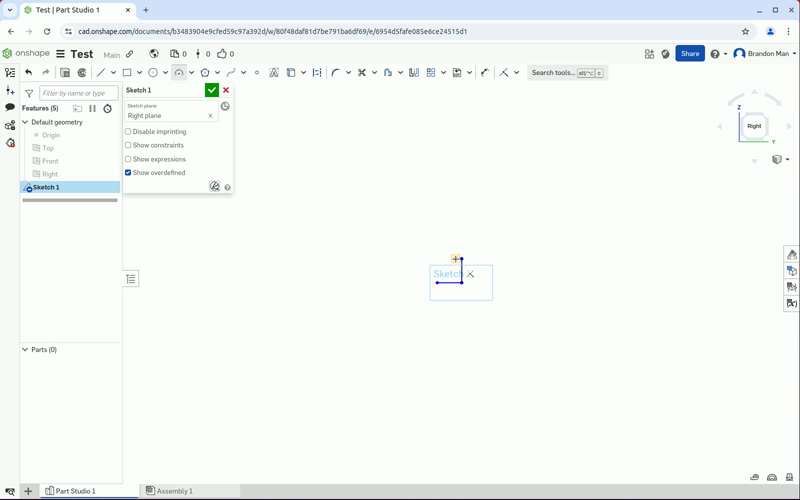
click(455, 258)
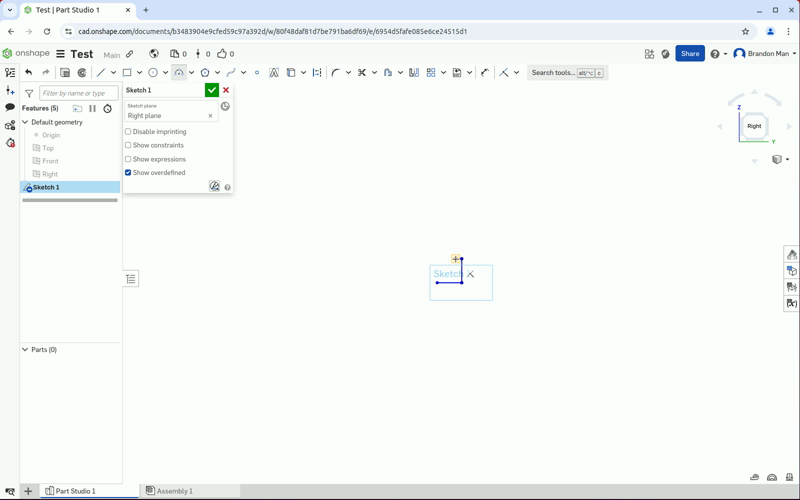
key_down(shift)
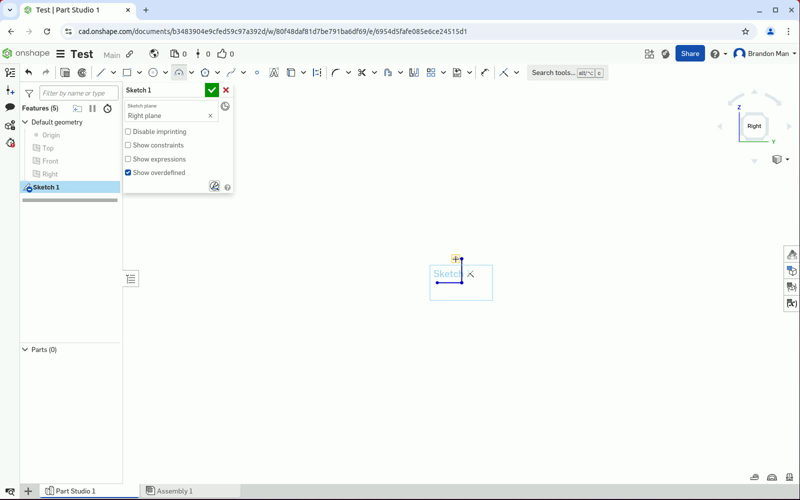
mouse_move(443, 258)
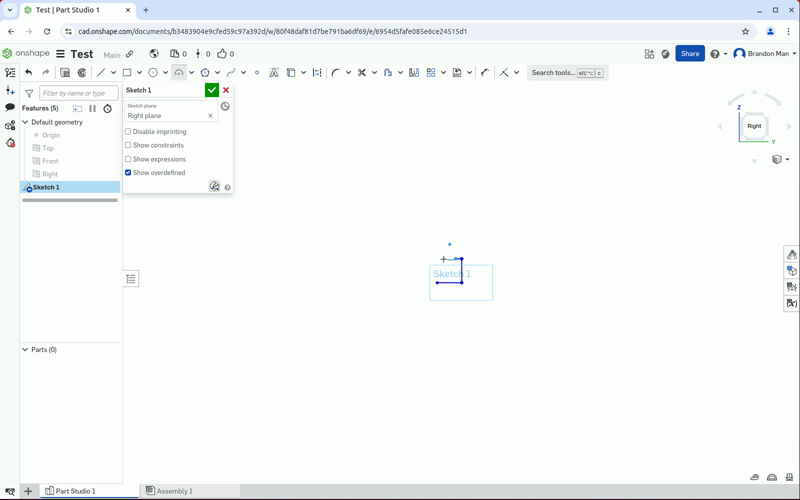
click(443, 258)
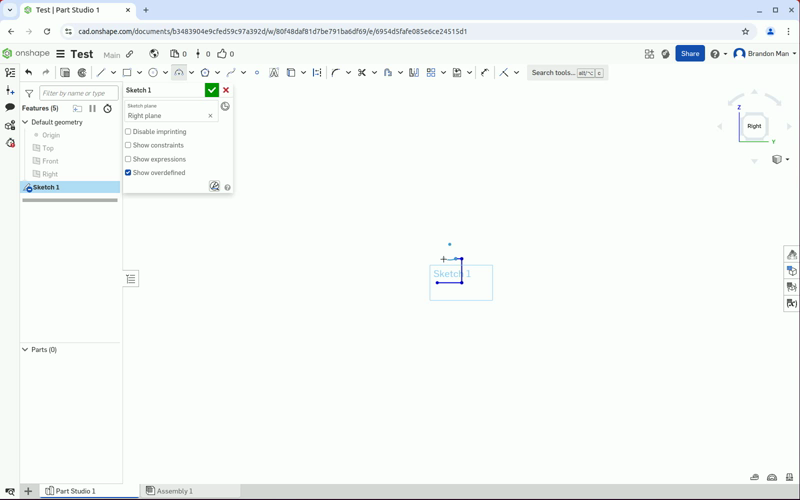
mouse_move(449, 264)
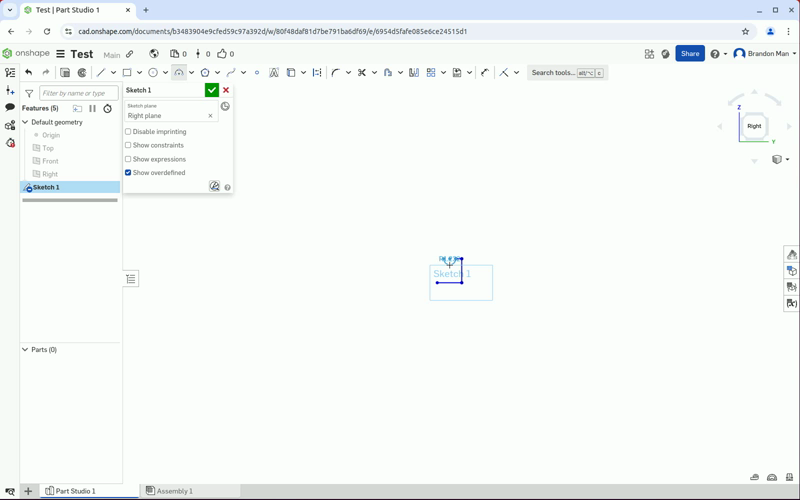
click(449, 264)
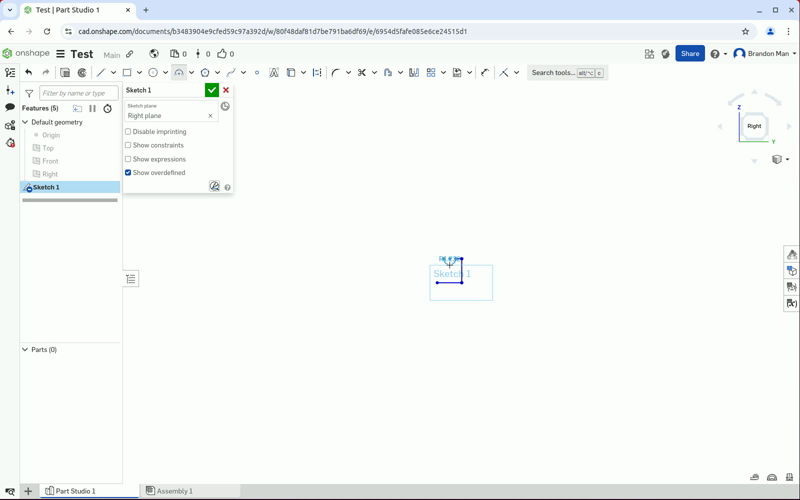
key_up(shift)
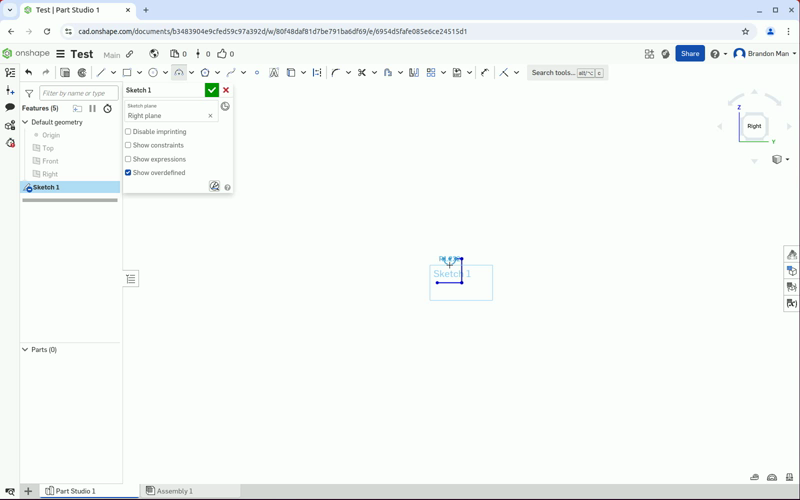
key(esc)
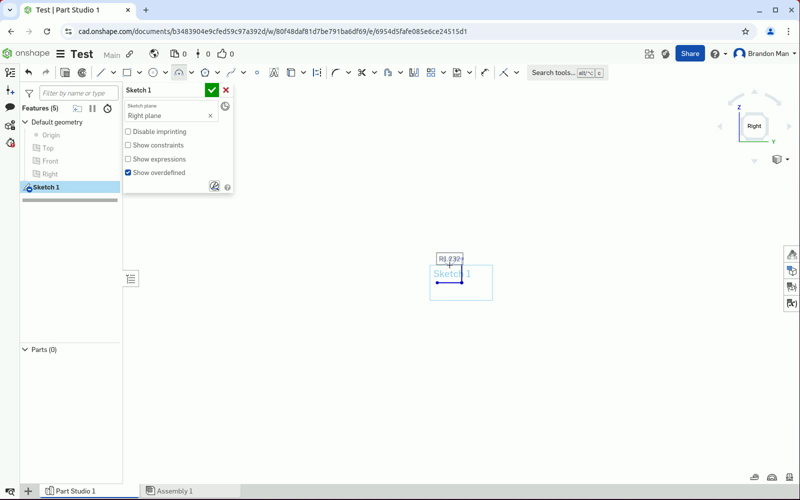
key(l)
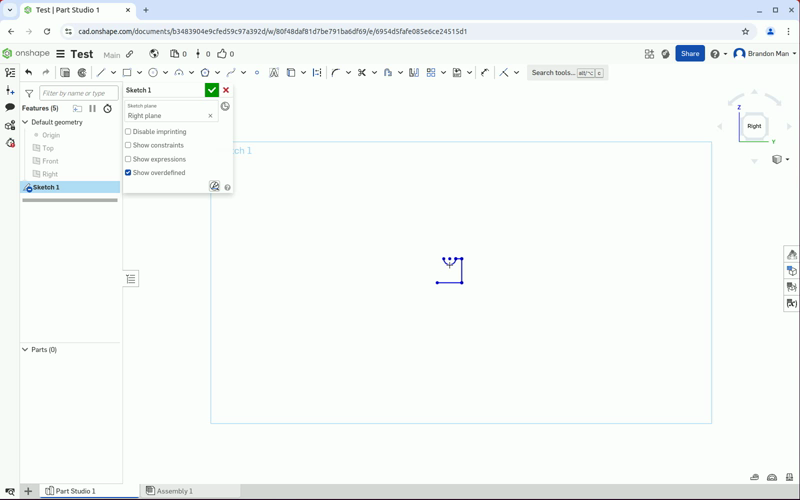
mouse_move(443, 258)
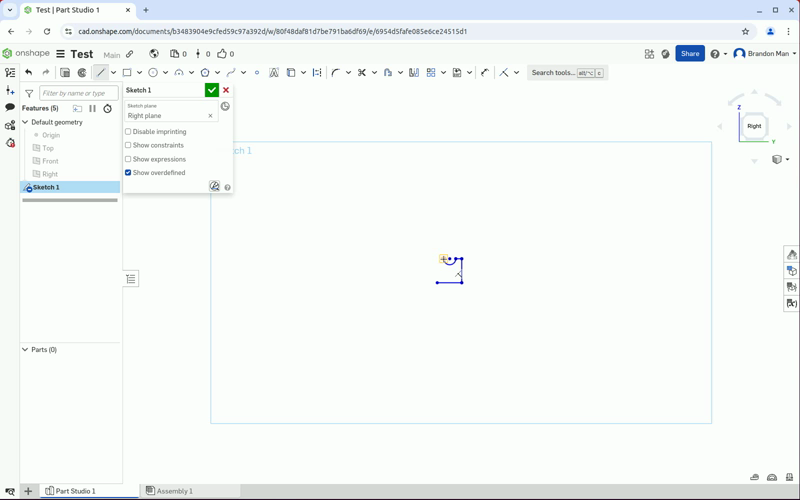
click(443, 258)
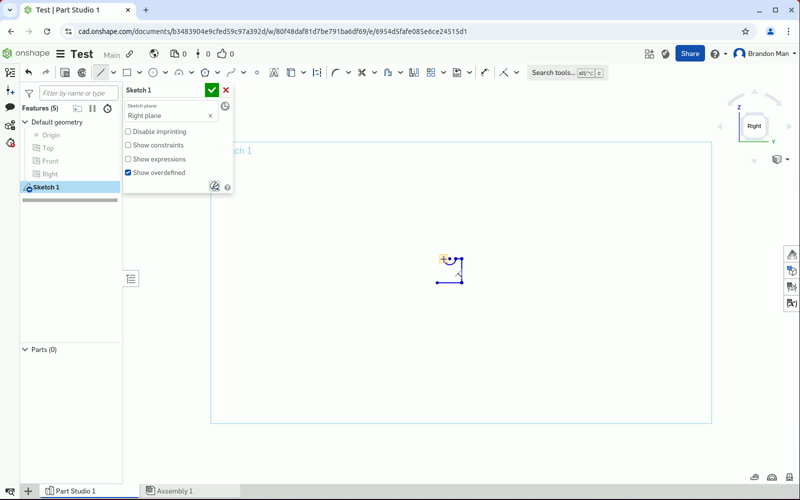
key_down(shift)
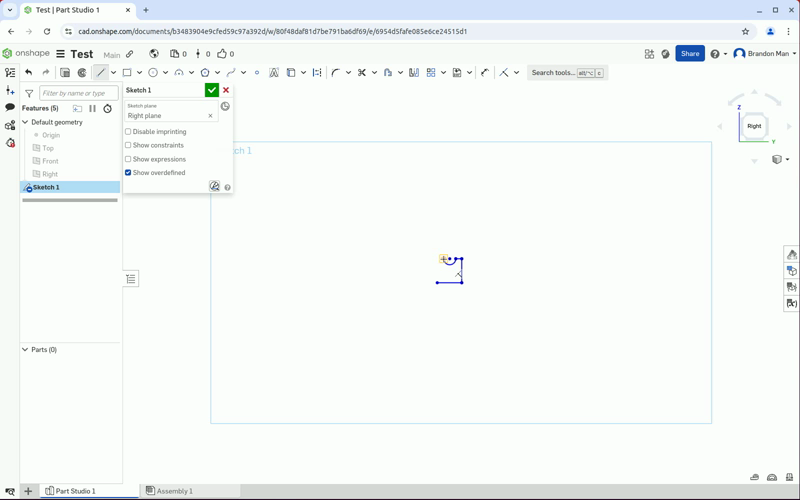
mouse_move(473, 258)
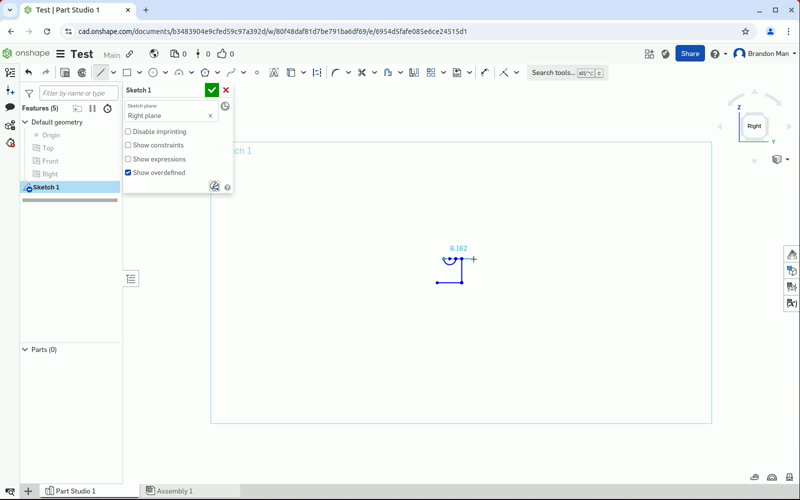
mouse_move(437, 258)
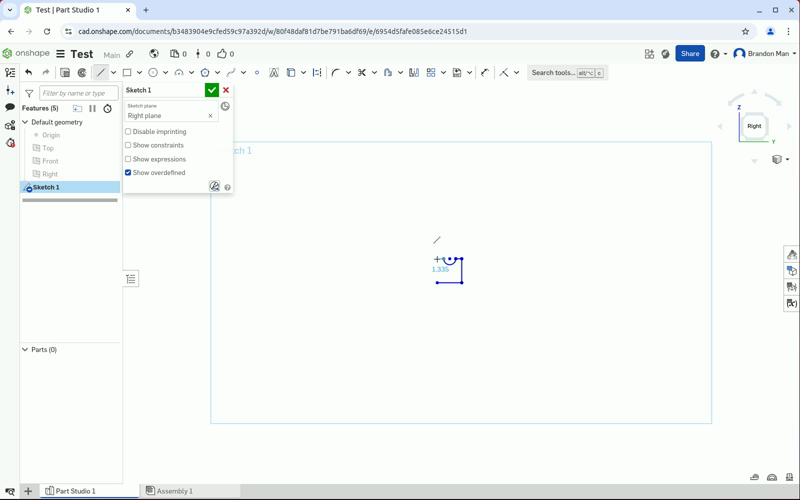
scroll(6)
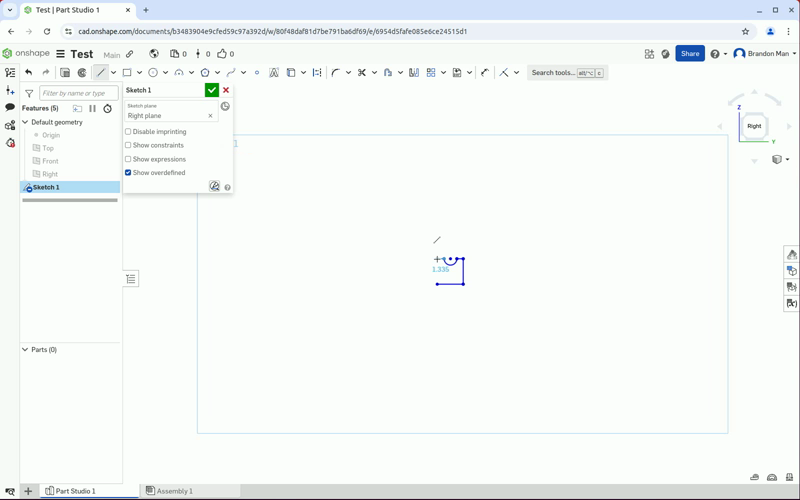
scroll(6)
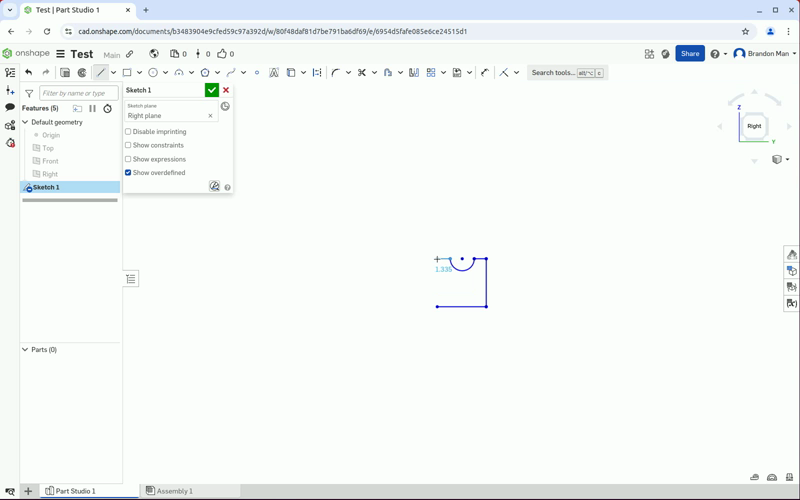
scroll(6)
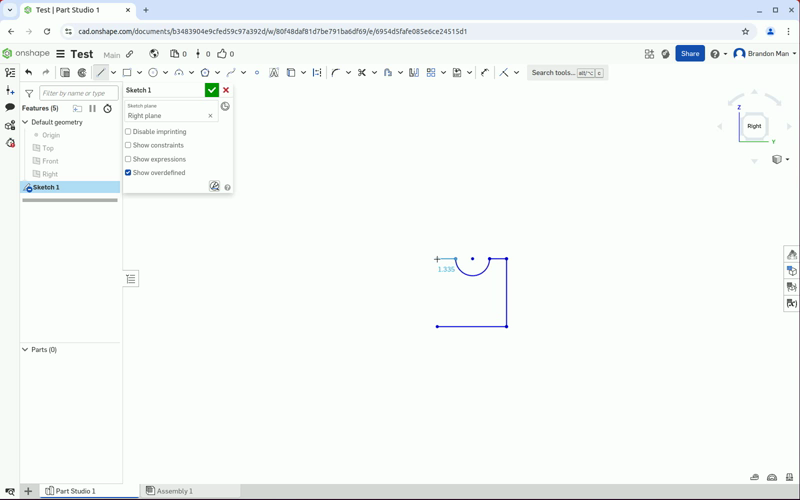
scroll(6)
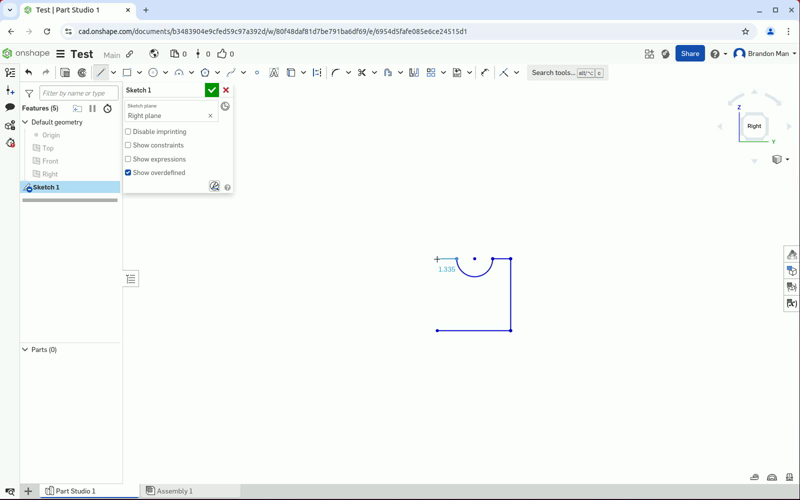
scroll(6)
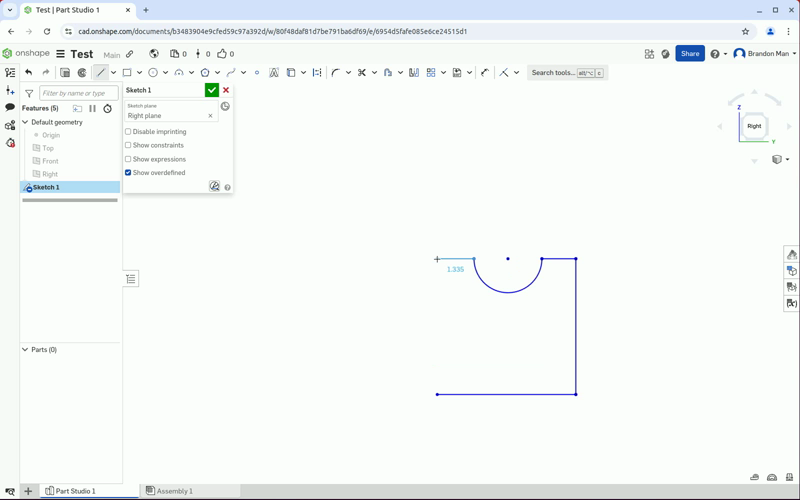
scroll(6)
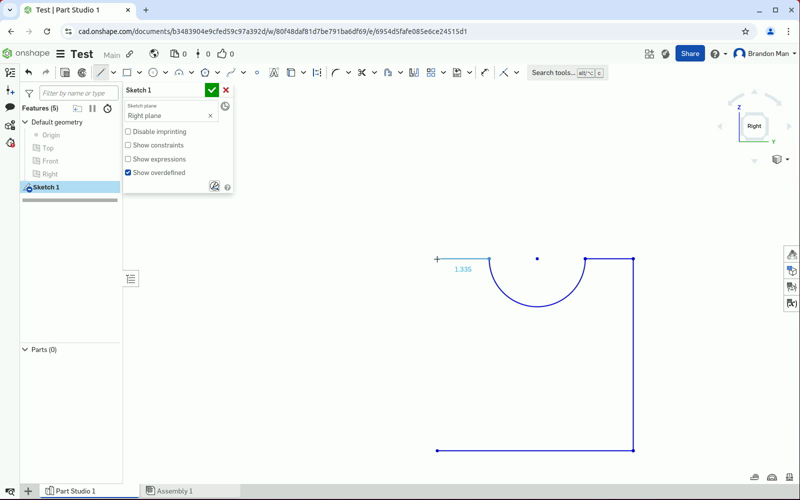
scroll(6)
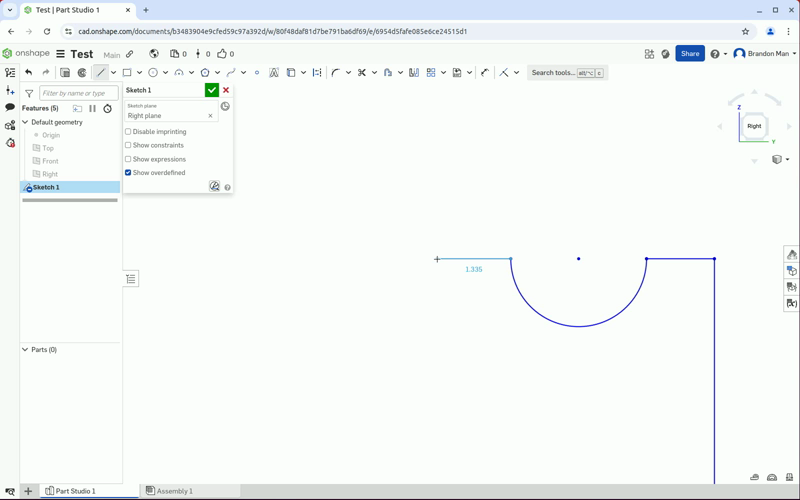
click(437, 258)
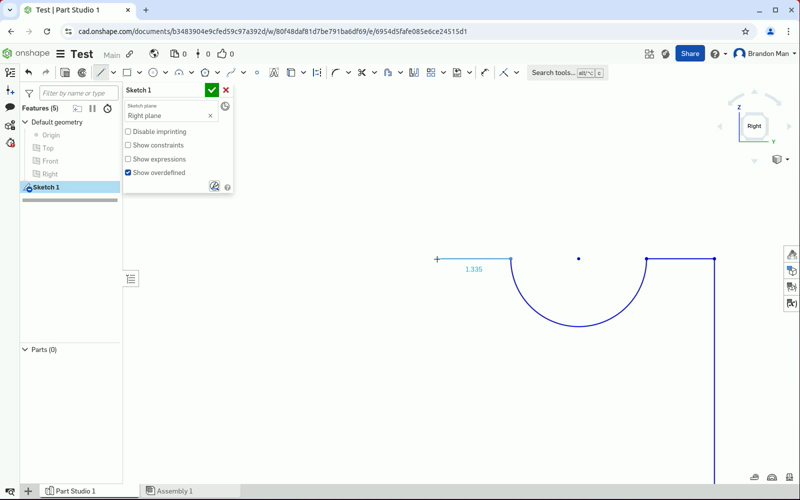
scroll(-6)
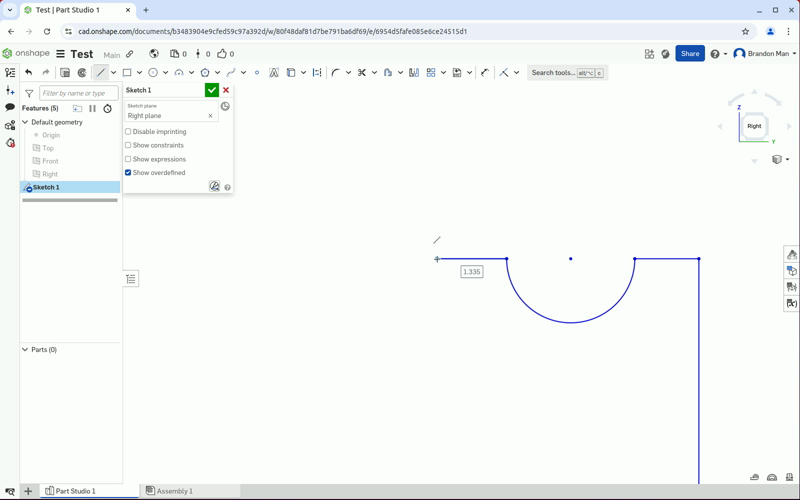
scroll(-6)
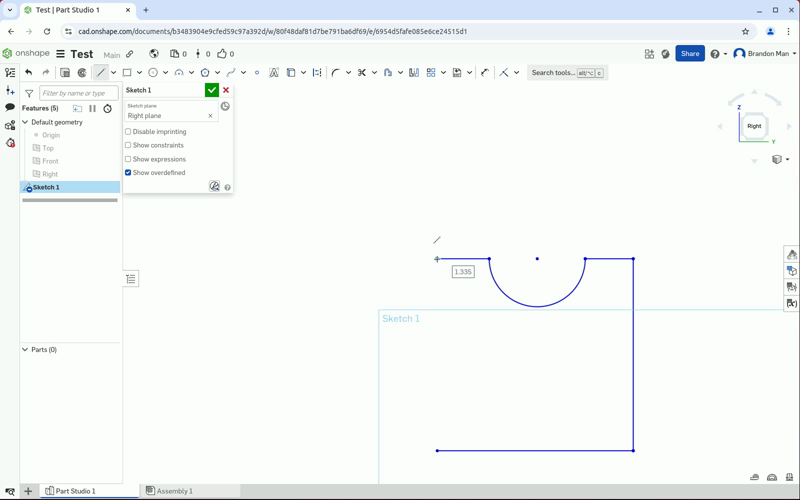
scroll(-6)
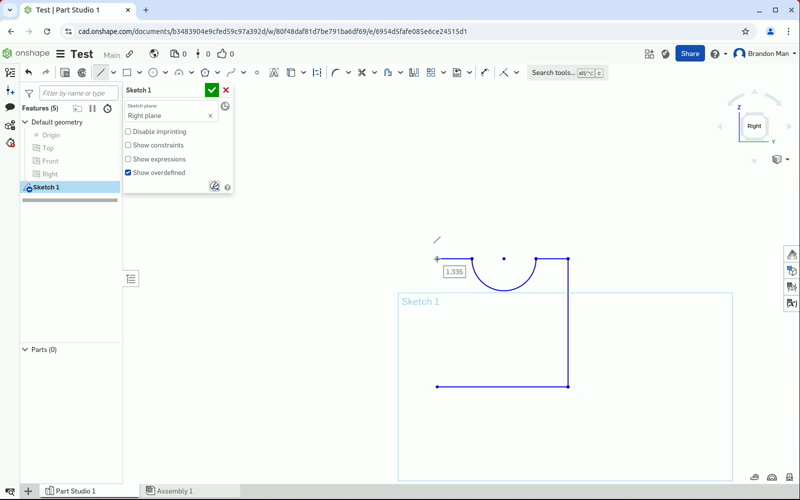
scroll(-6)
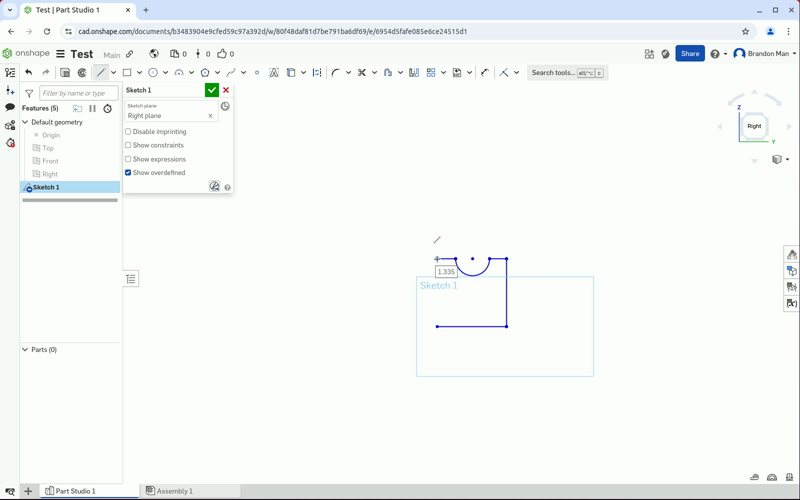
scroll(-6)
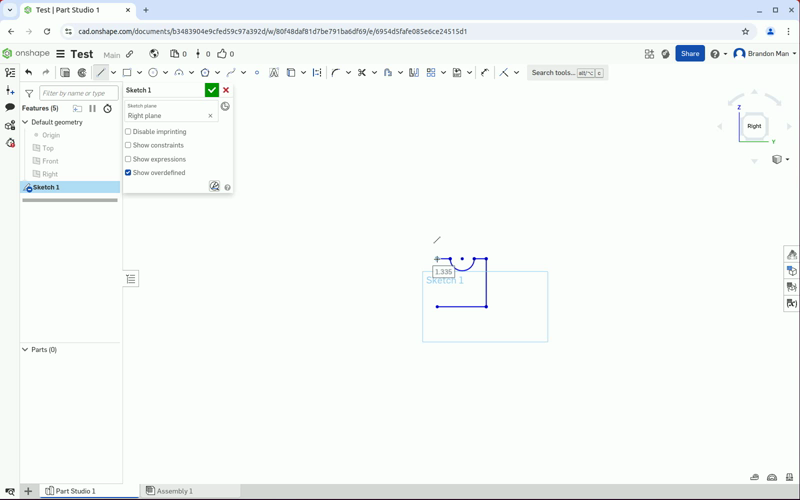
scroll(-6)
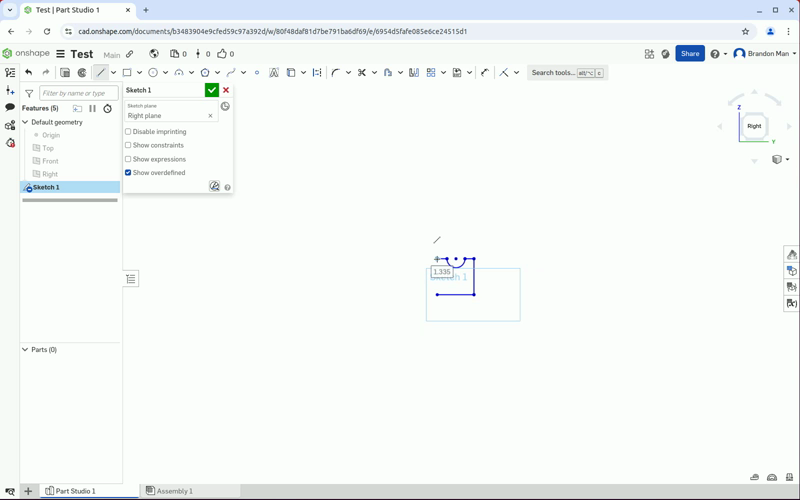
scroll(-6)
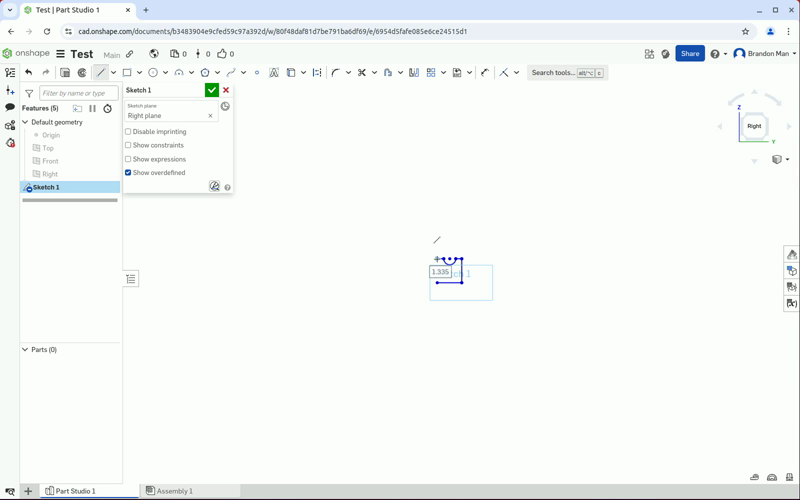
key_up(shift)
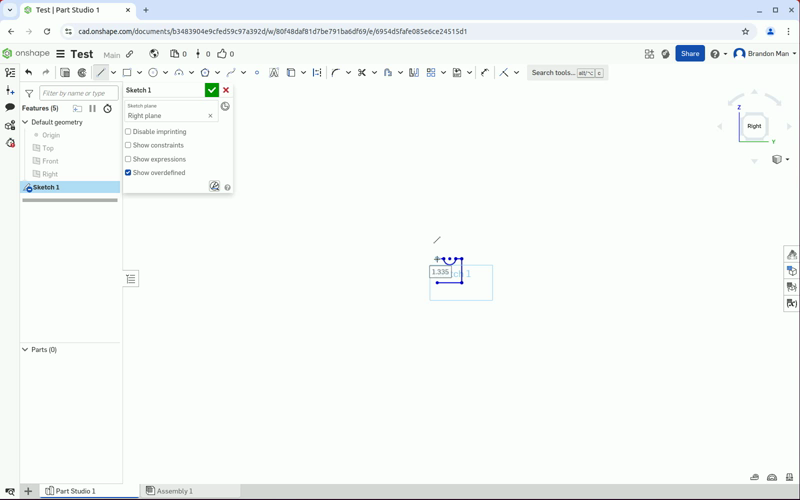
mouse_move(467, 258)
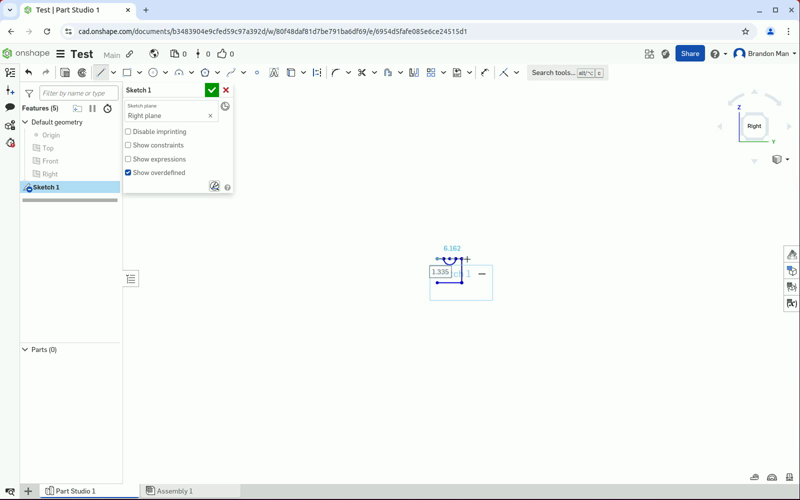
key_down(shift)
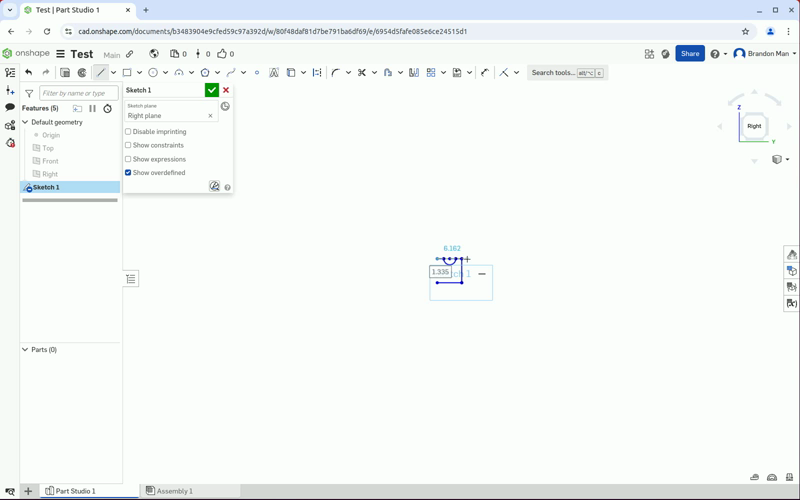
mouse_move(437, 282)
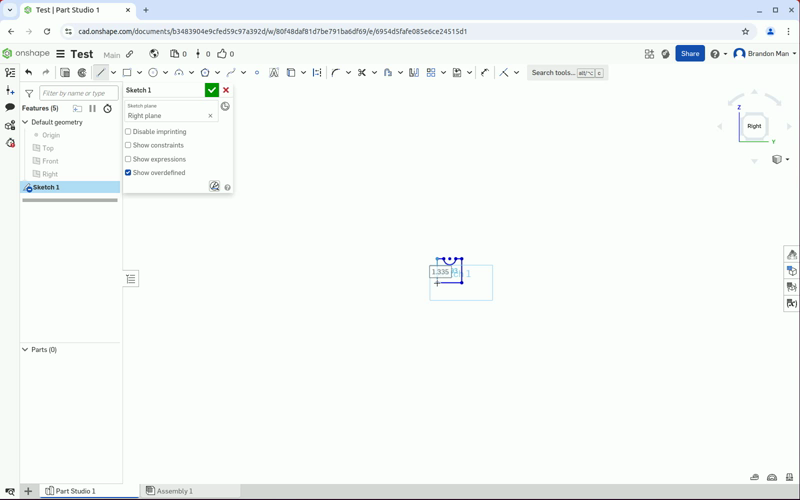
key_up(shift)
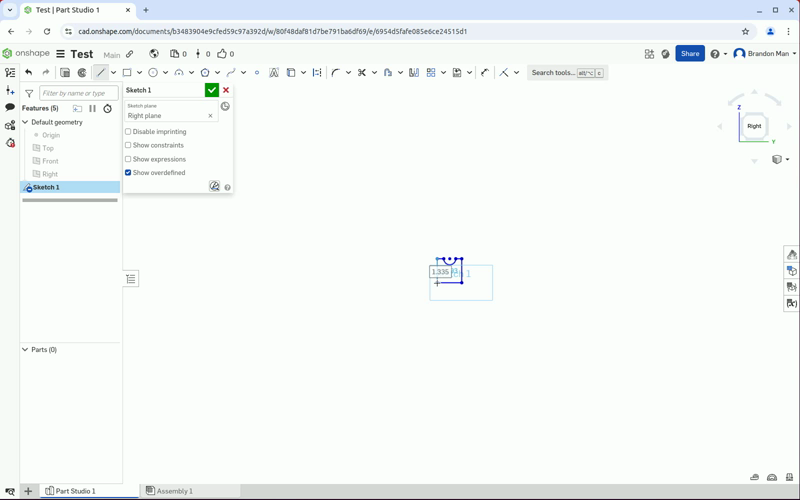
click(437, 282)
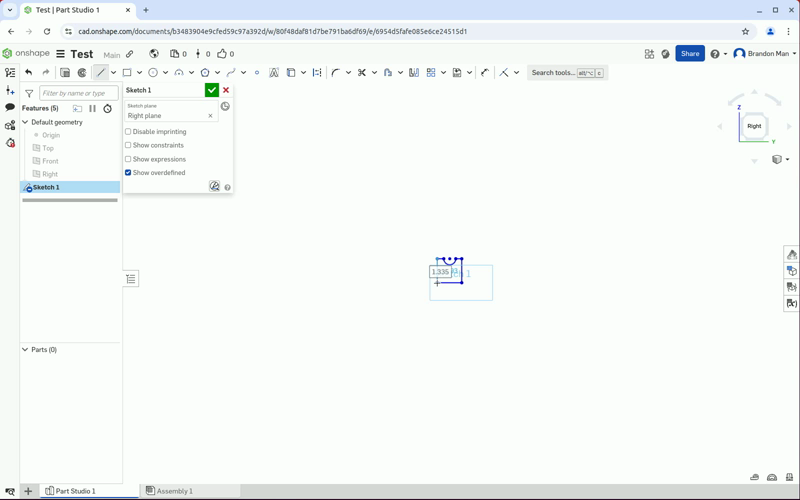
key(esc)
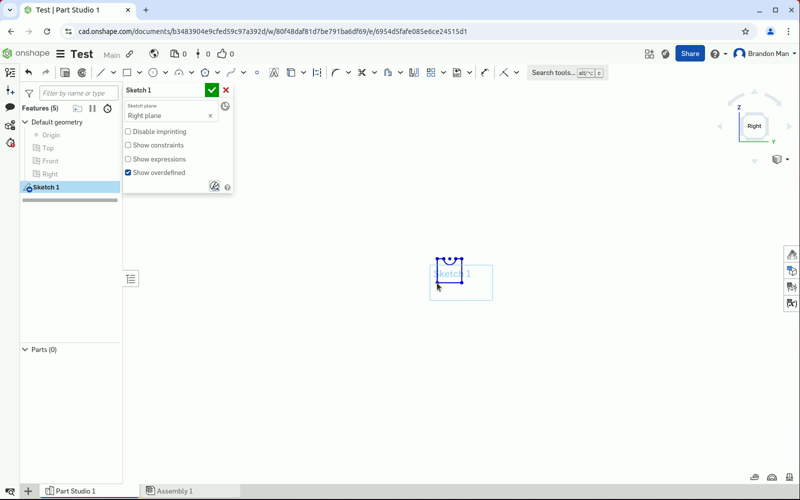
mouse_move(449, 282)
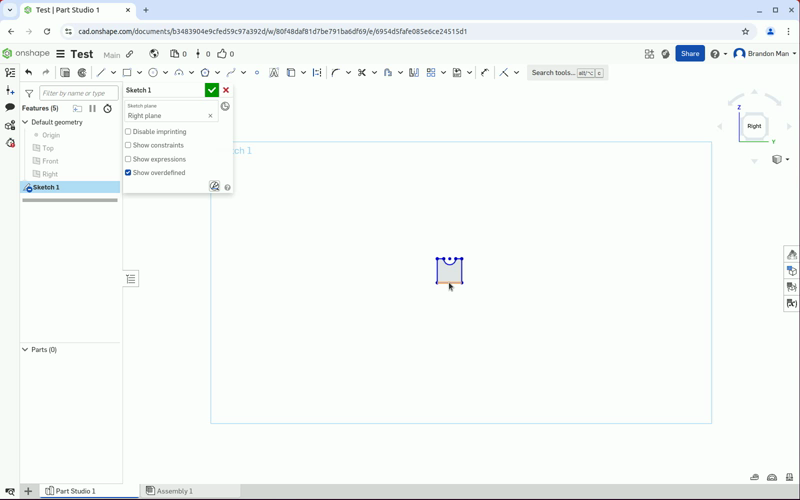
scroll(6)
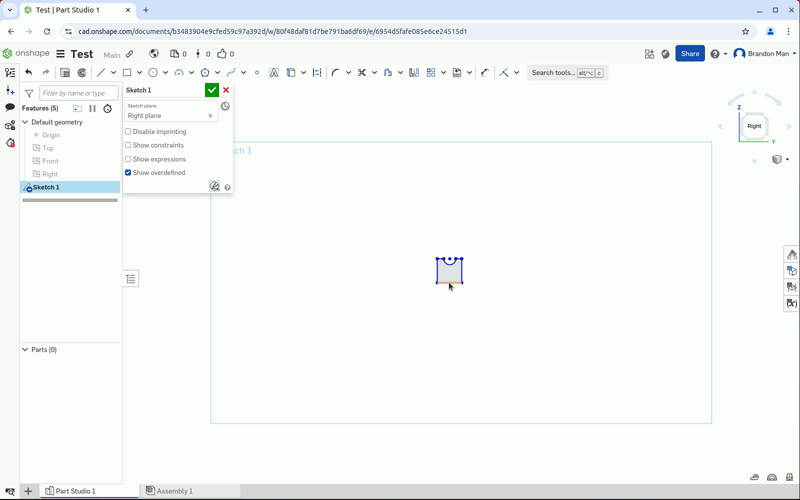
scroll(6)
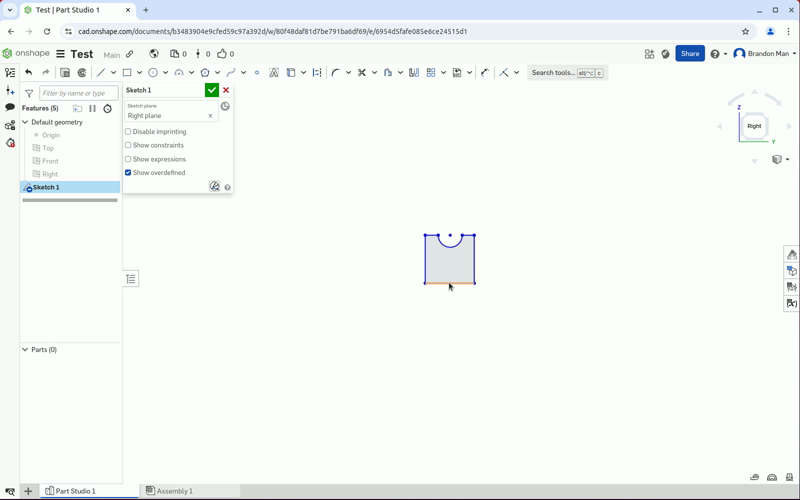
scroll(6)
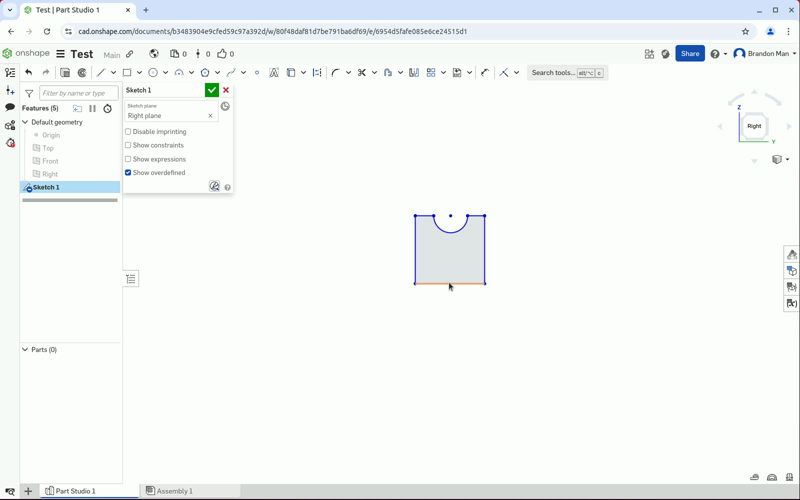
scroll(6)
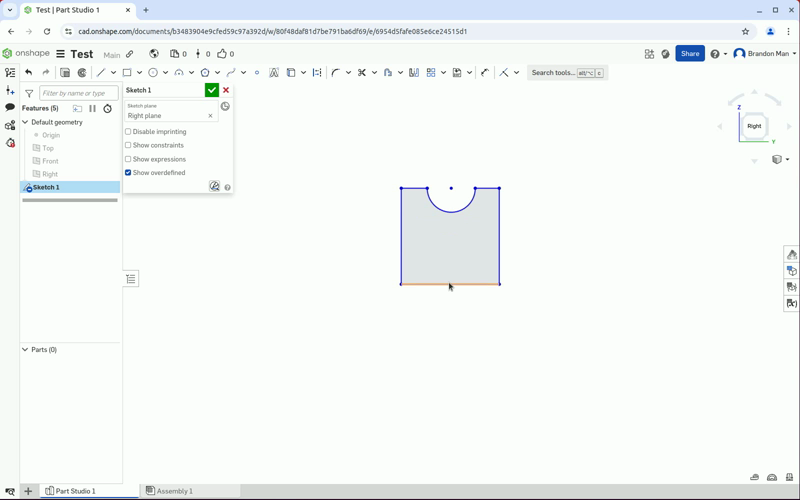
scroll(6)
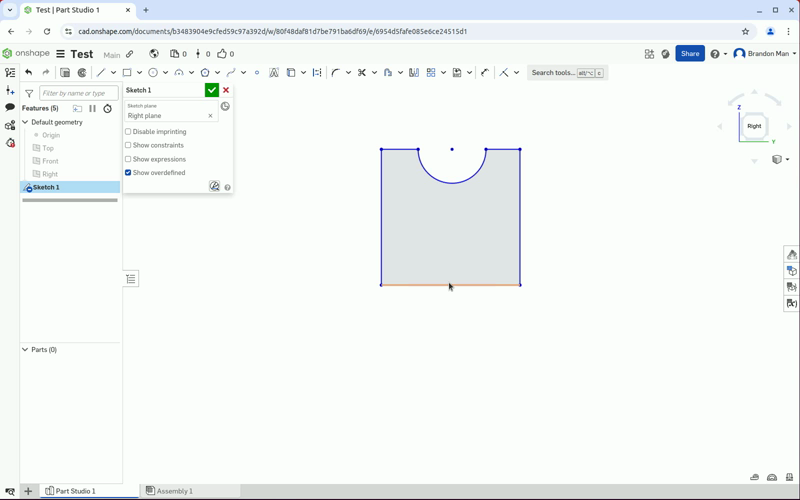
scroll(6)
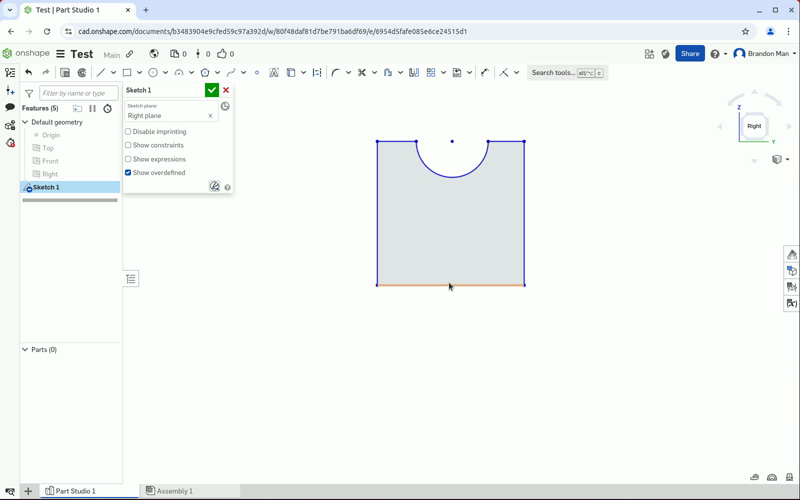
scroll(6)
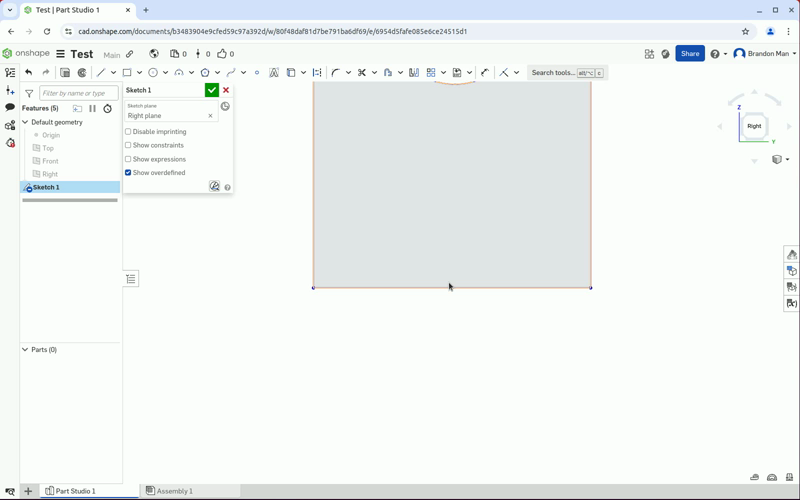
click(449, 282)
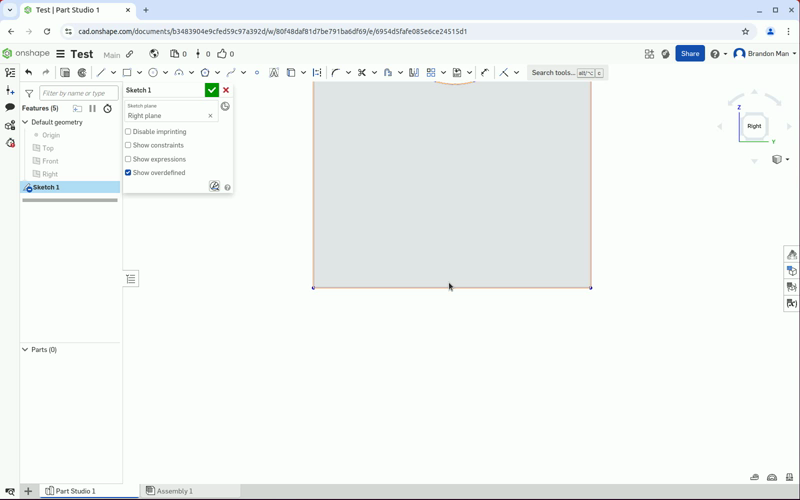
scroll(-6)
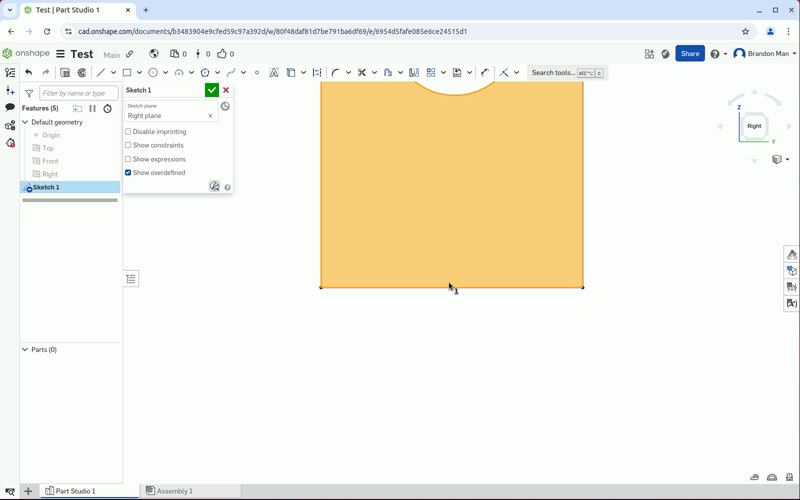
scroll(-6)
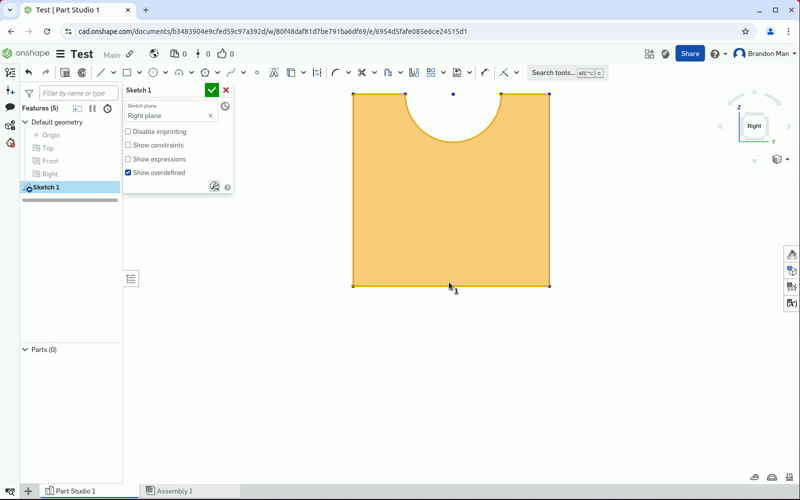
scroll(-6)
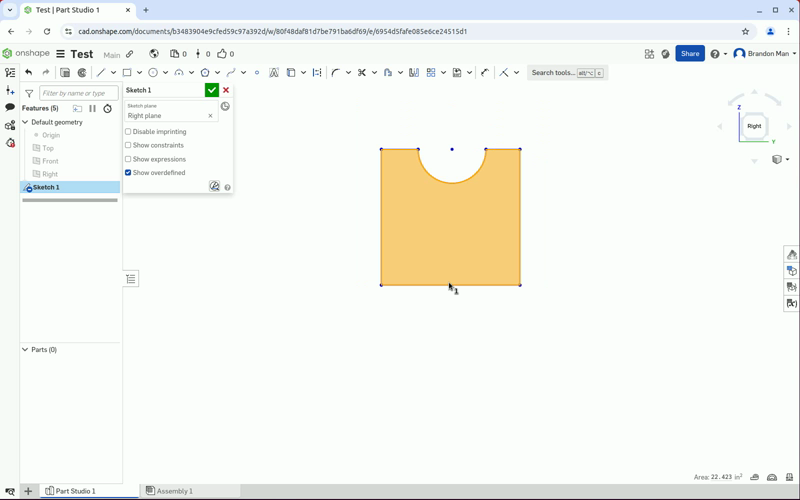
scroll(-6)
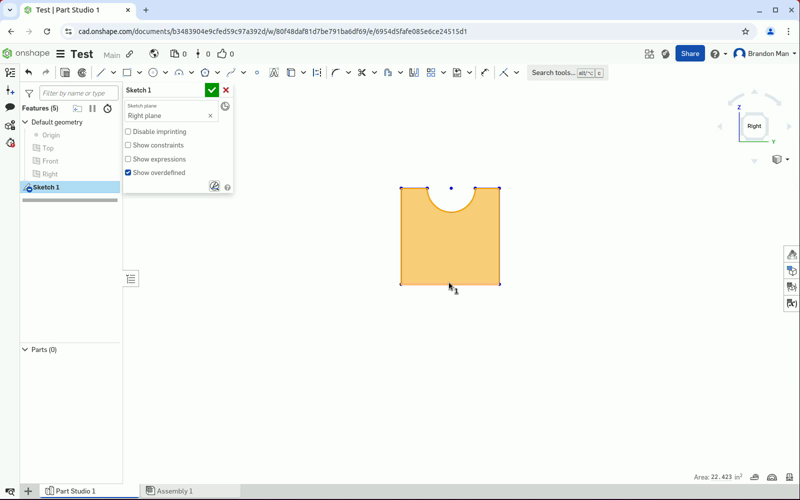
scroll(-6)
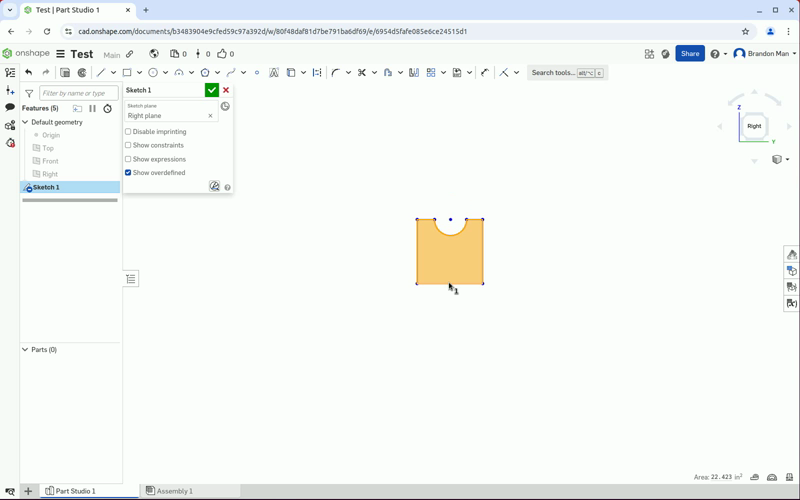
scroll(-6)
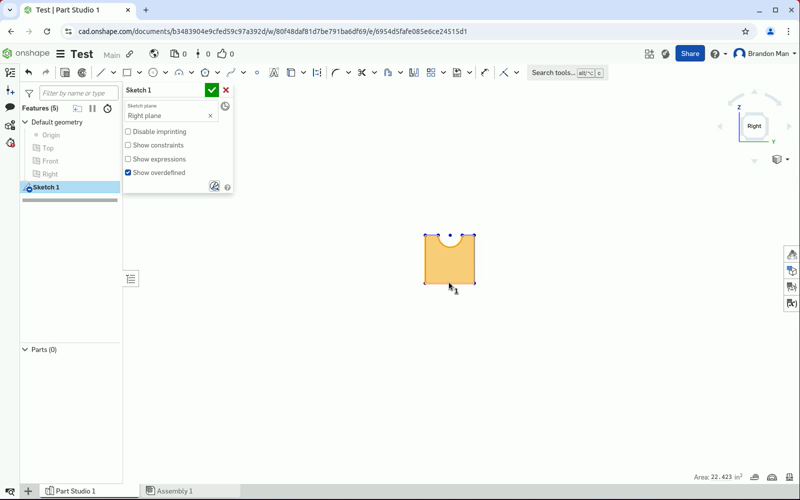
scroll(-6)
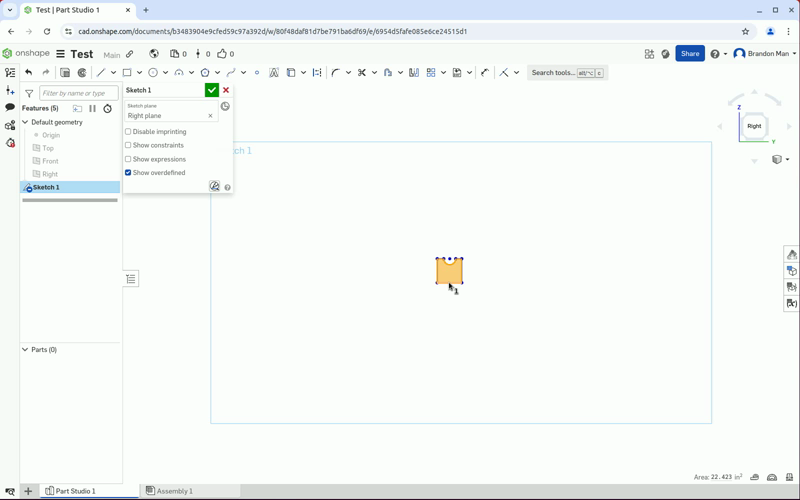
mouse_move(73, 352)
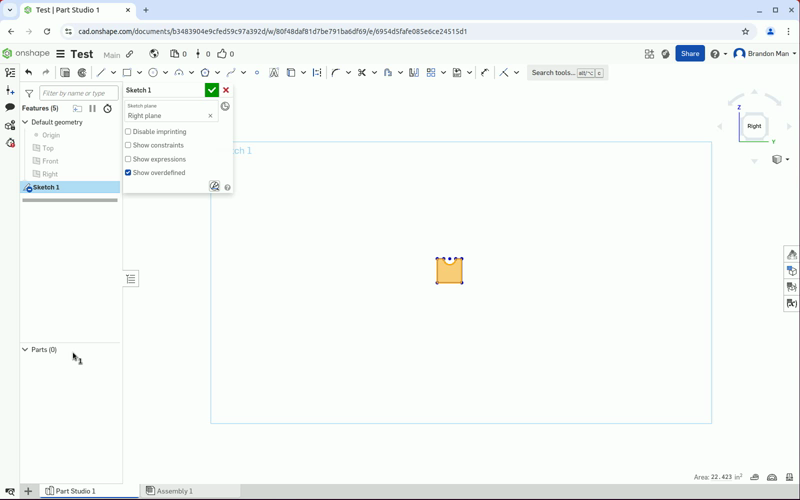
key(shift+y)
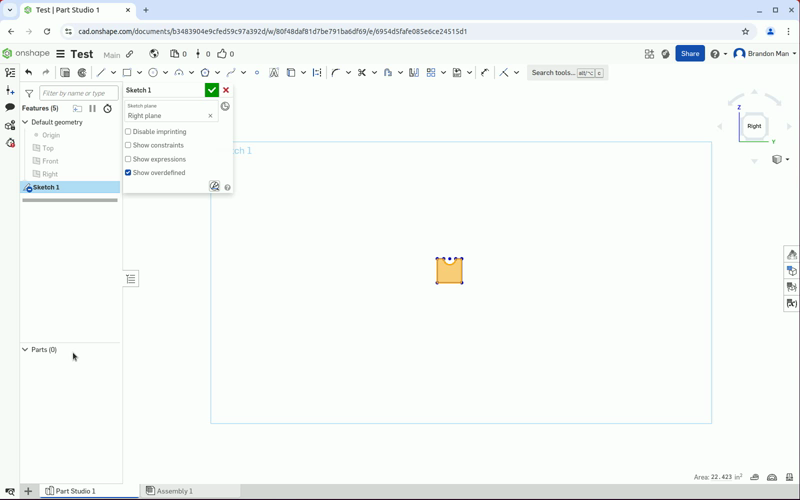
key(shift+e)
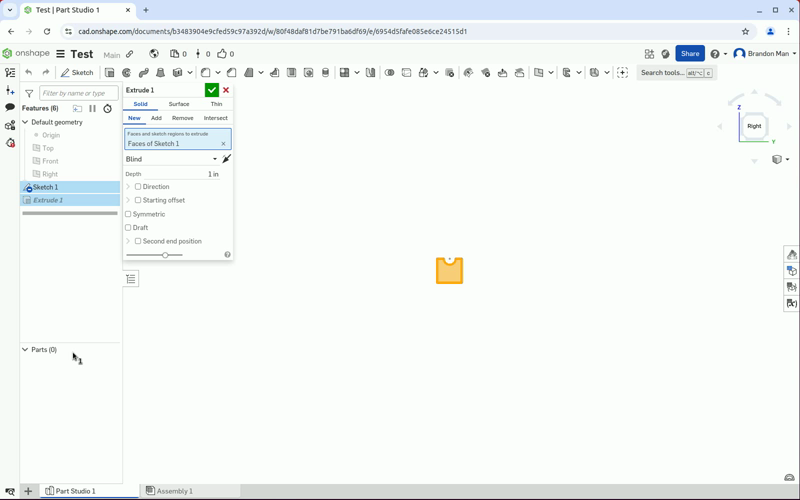
mouse_move(143, 106)
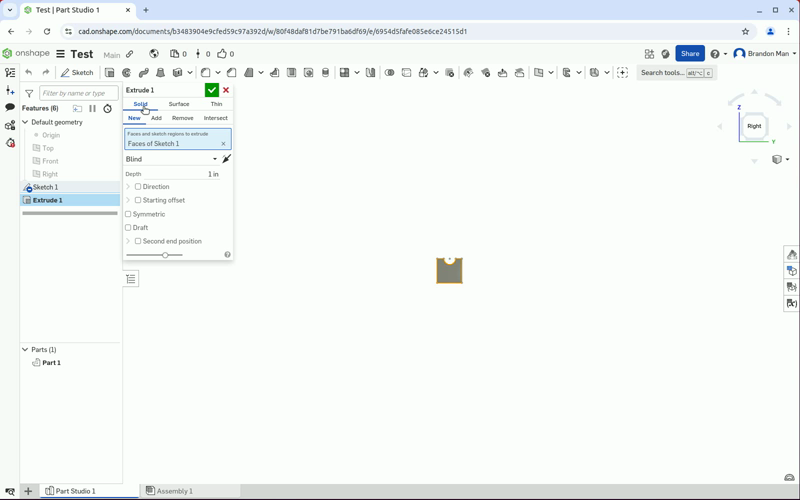
click(143, 106)
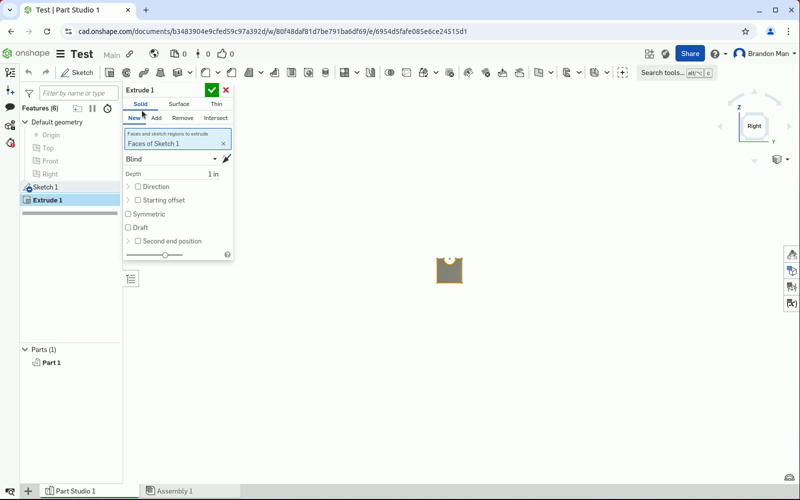
mouse_move(137, 120)
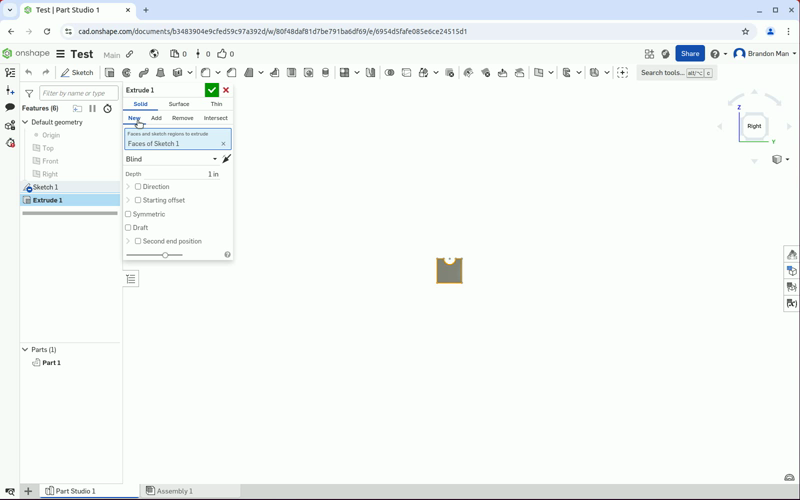
click(137, 120)
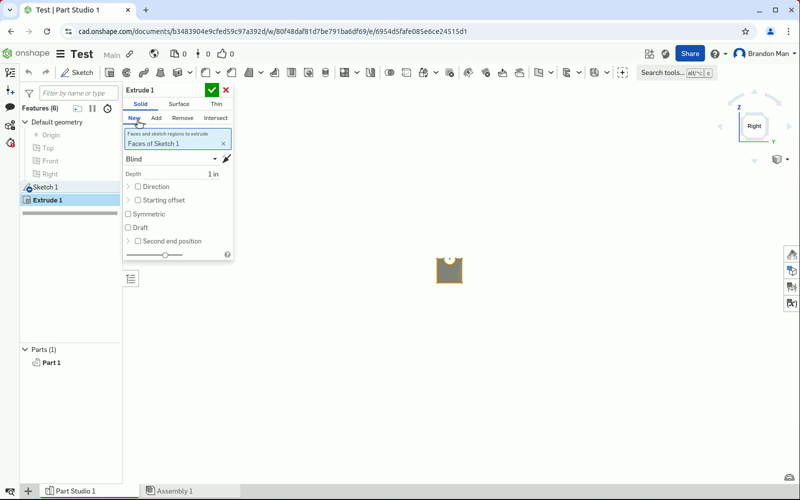
key(tab, 4)
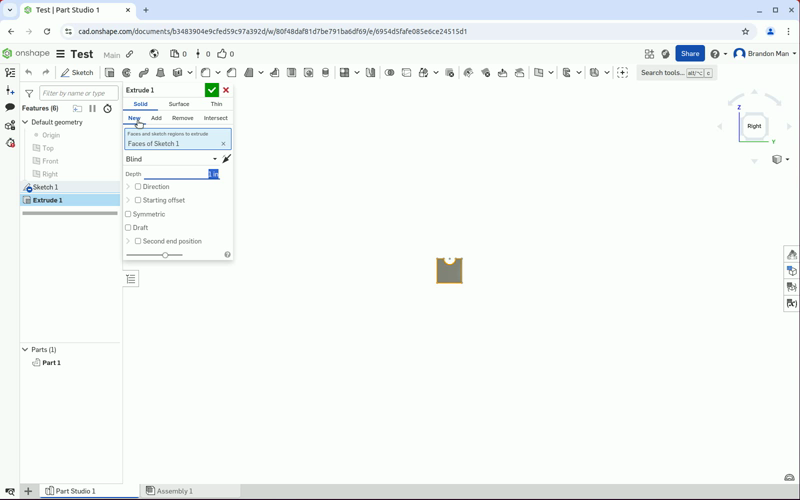
text(14.443)
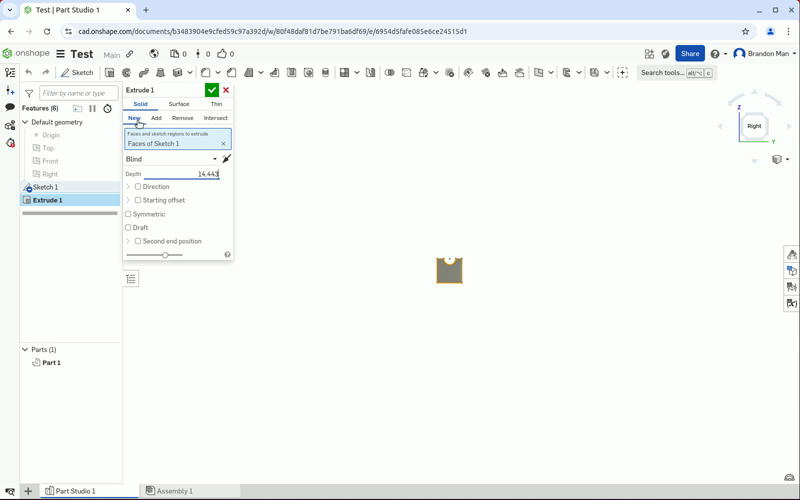
key(enter)
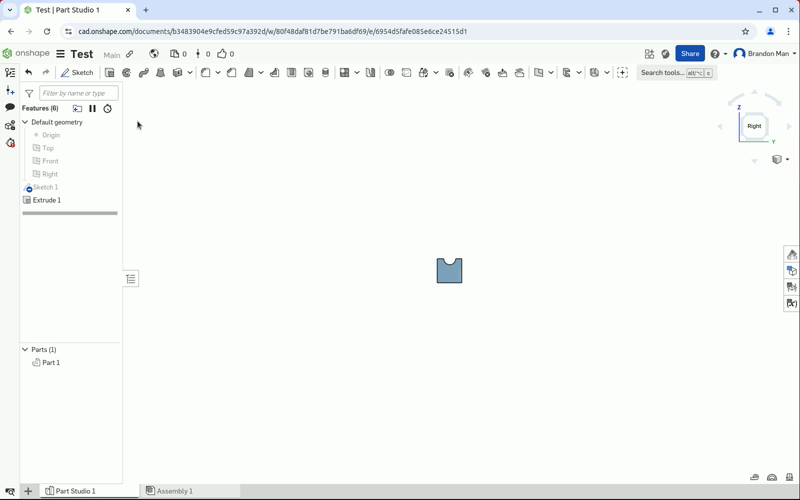
key(shift+h)
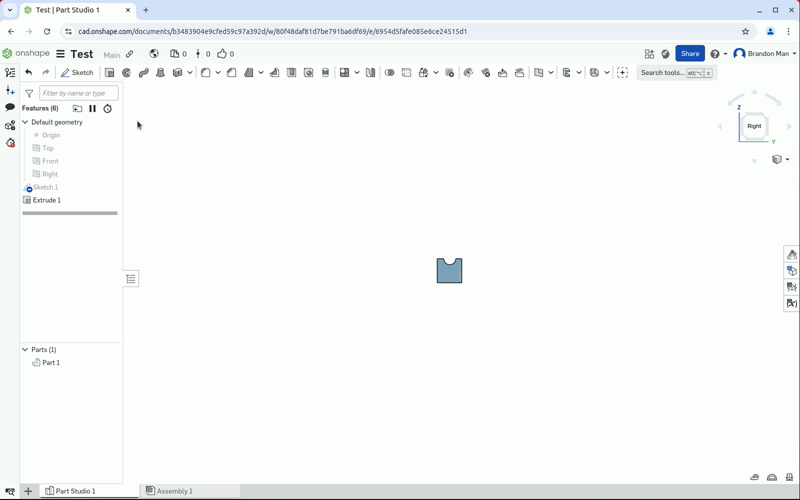
key(shift+h)
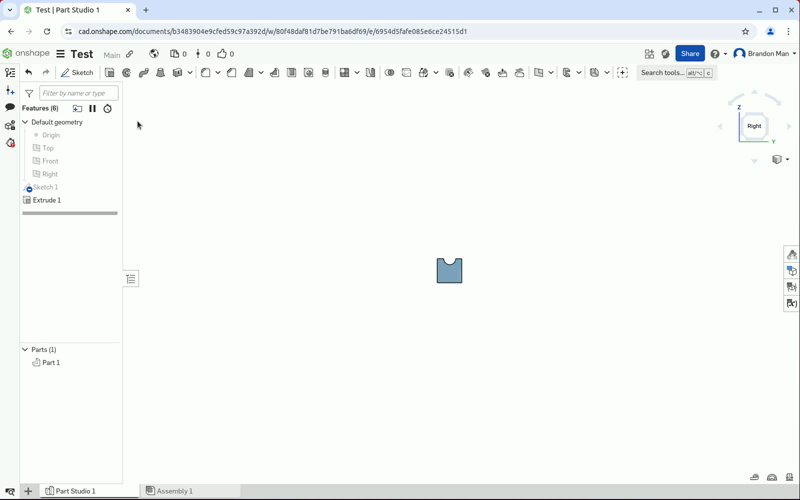
mouse_move(73, 189)
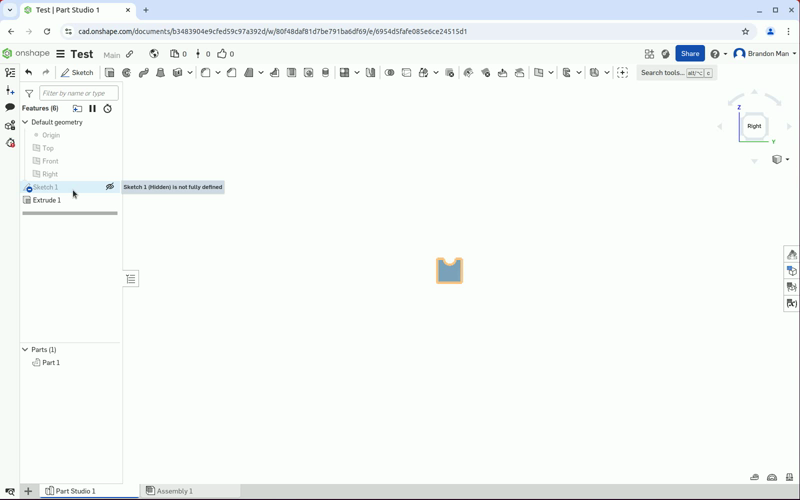
click(73, 189)
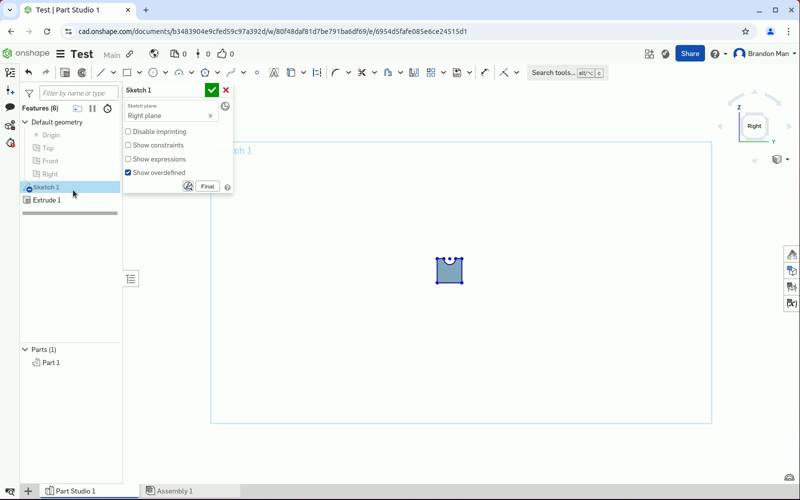
mouse_move(229, 92)
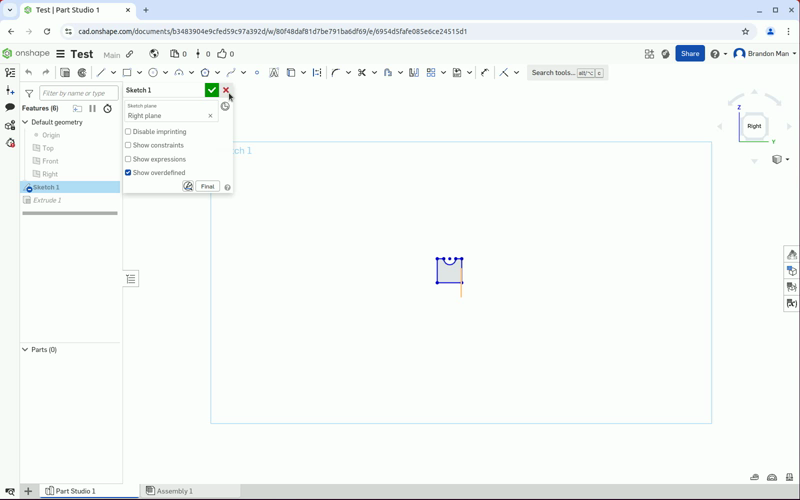
click(229, 92)
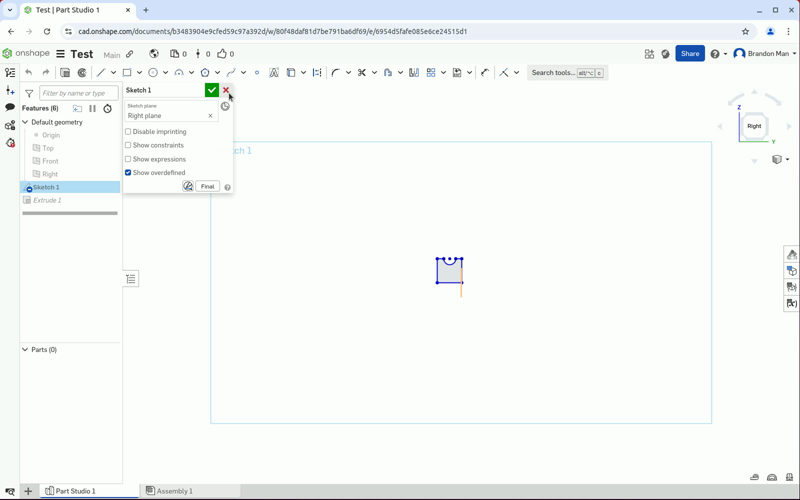
key(shift+s)
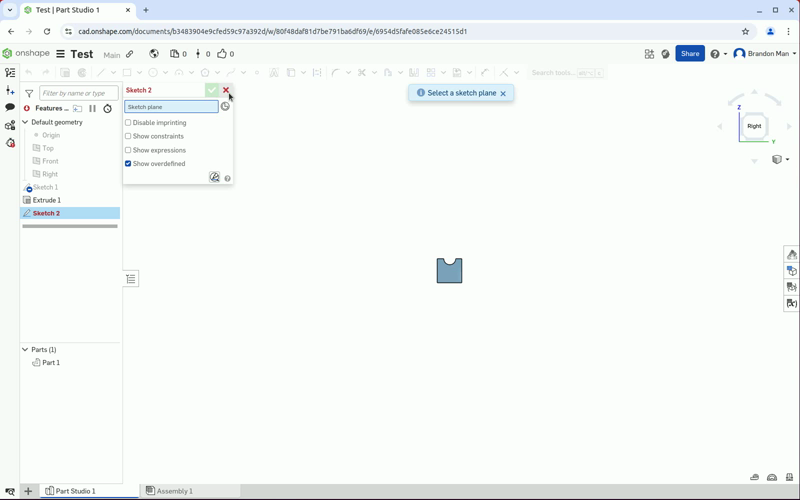
mouse_move(73, 176)
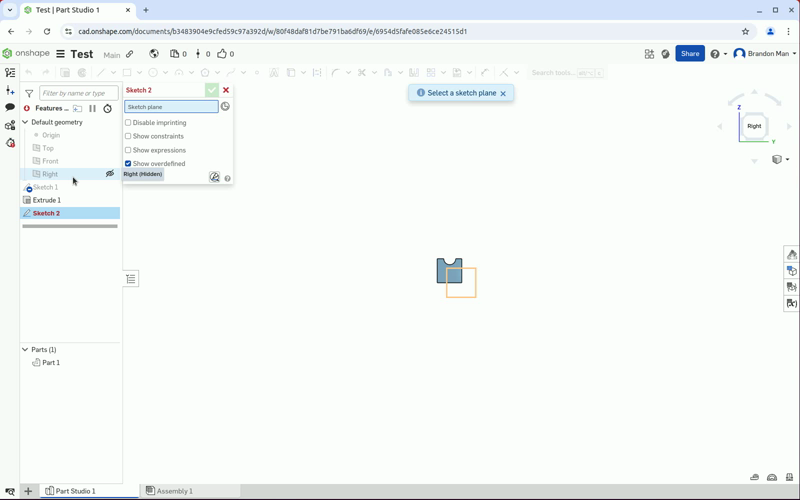
click(73, 176)
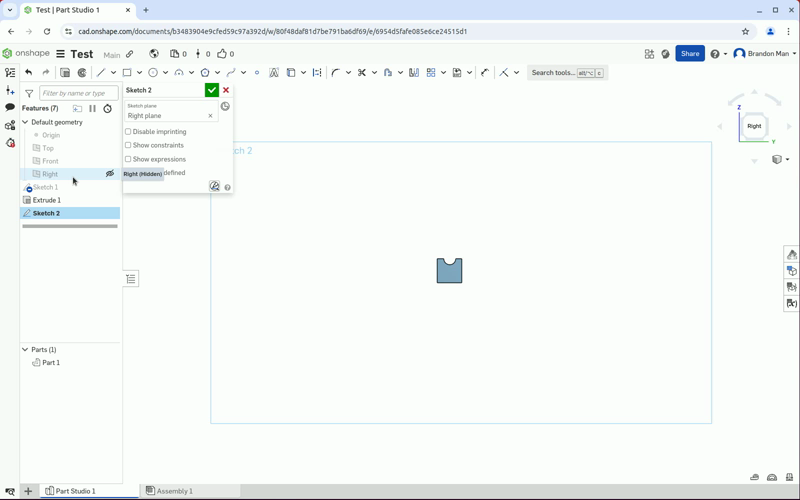
mouse_move(73, 352)
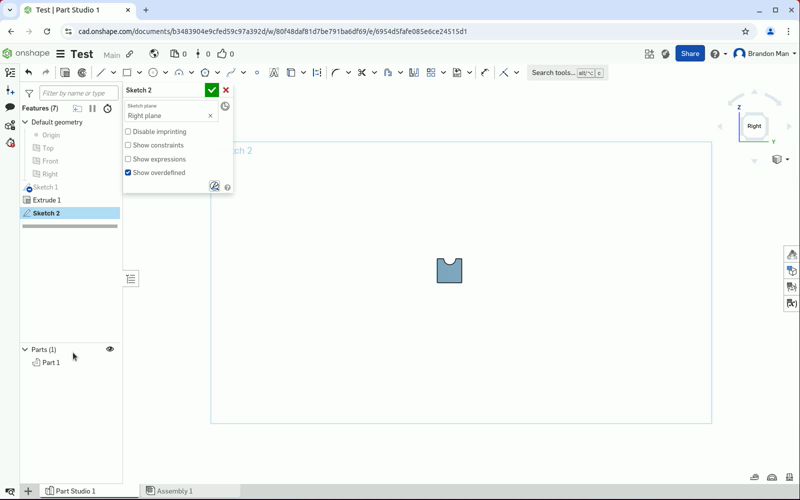
key(y)
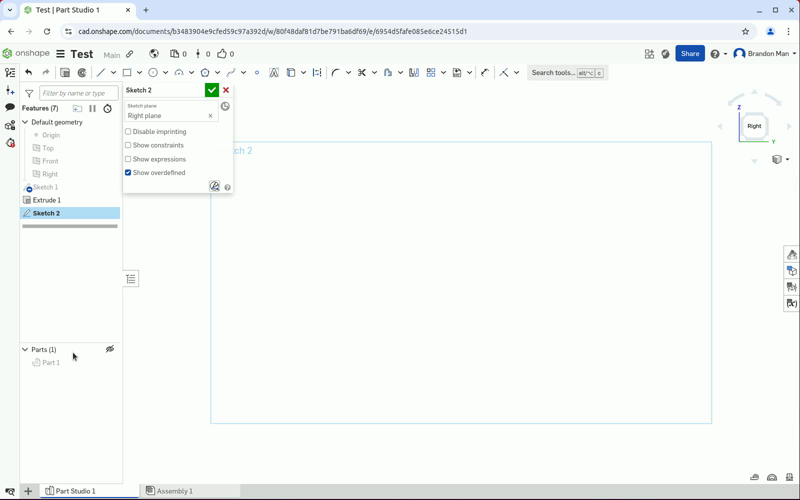
key(l)
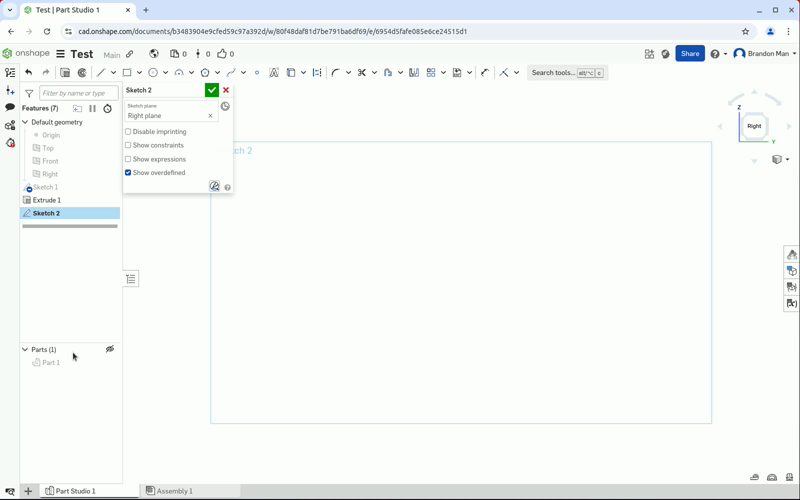
key_down(shift)
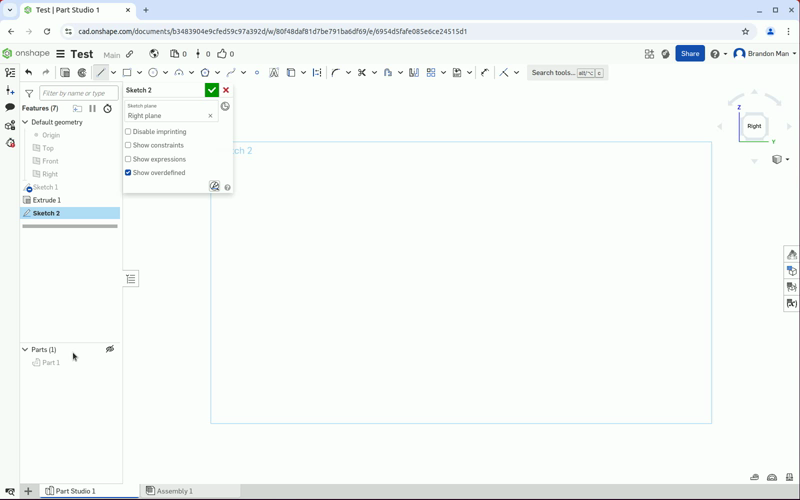
mouse_move(437, 259)
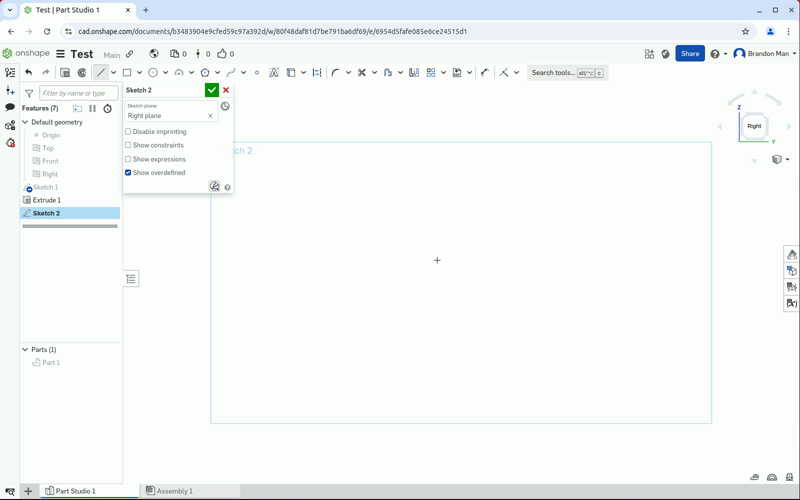
click(437, 259)
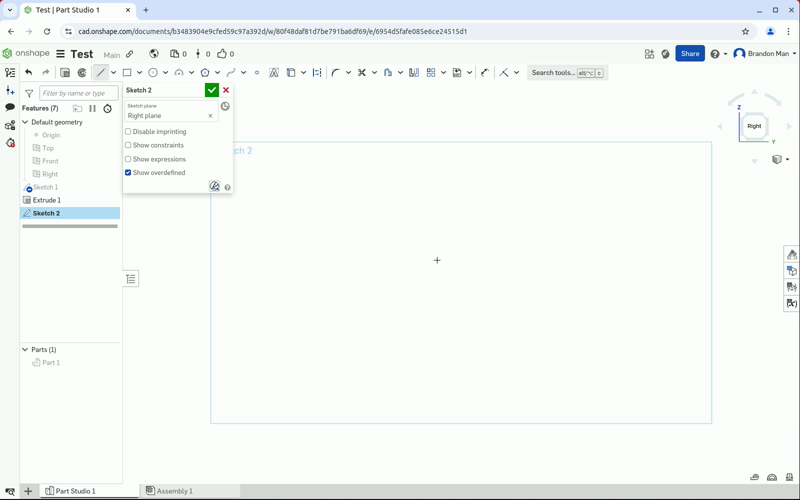
key_up(shift)
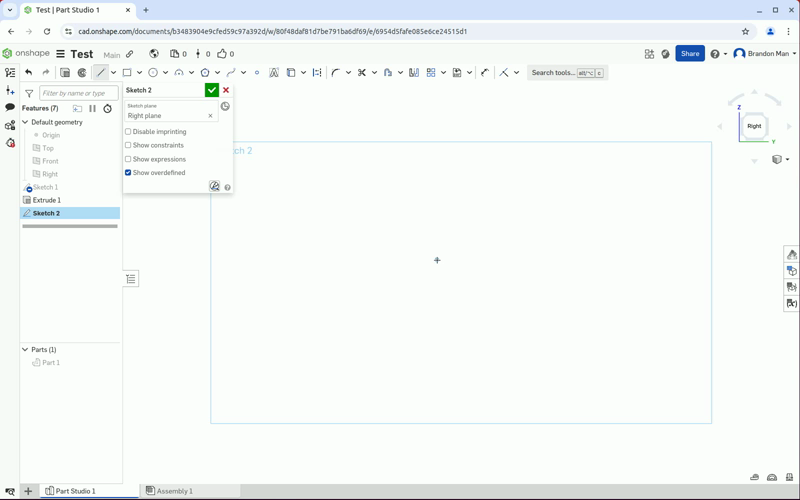
key_down(shift)
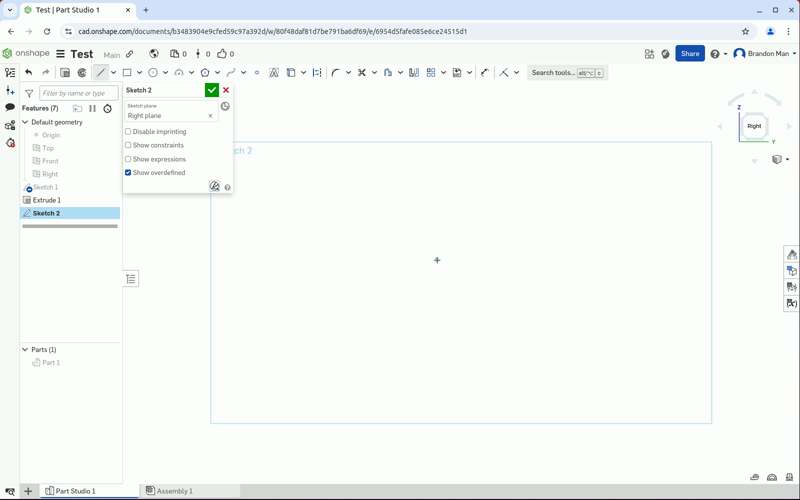
mouse_move(467, 259)
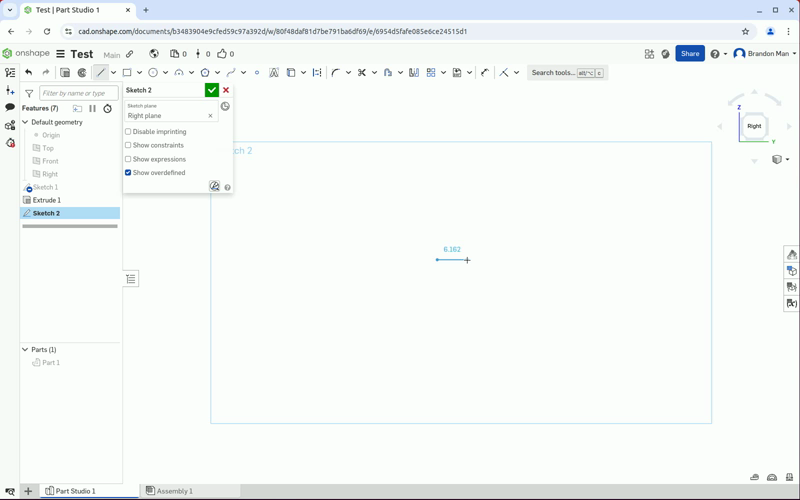
mouse_move(443, 259)
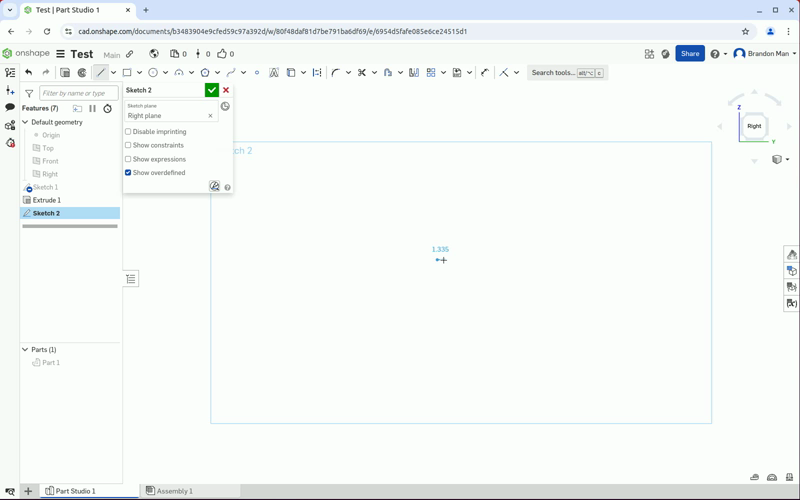
scroll(6)
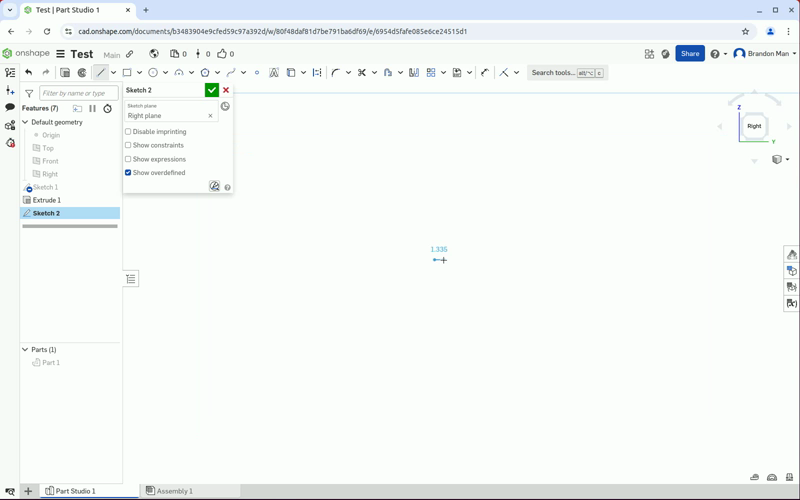
scroll(6)
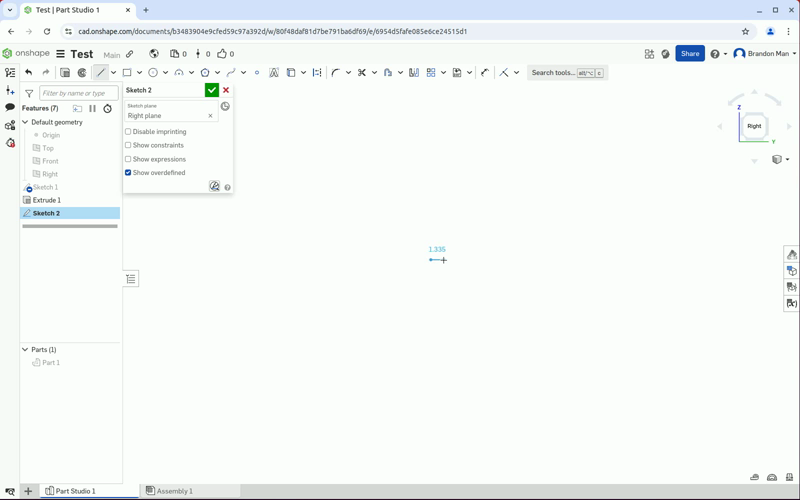
scroll(6)
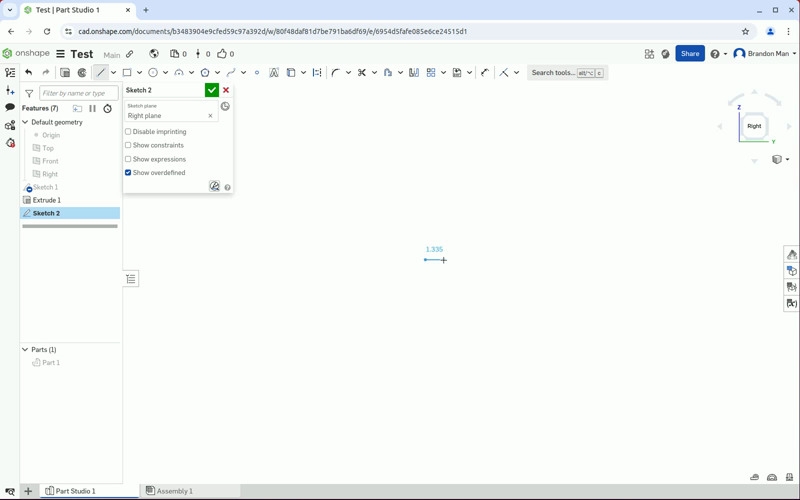
scroll(6)
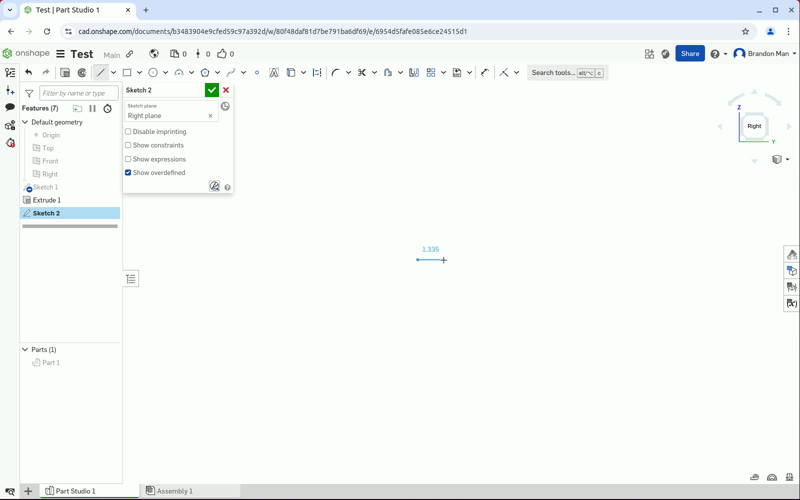
scroll(6)
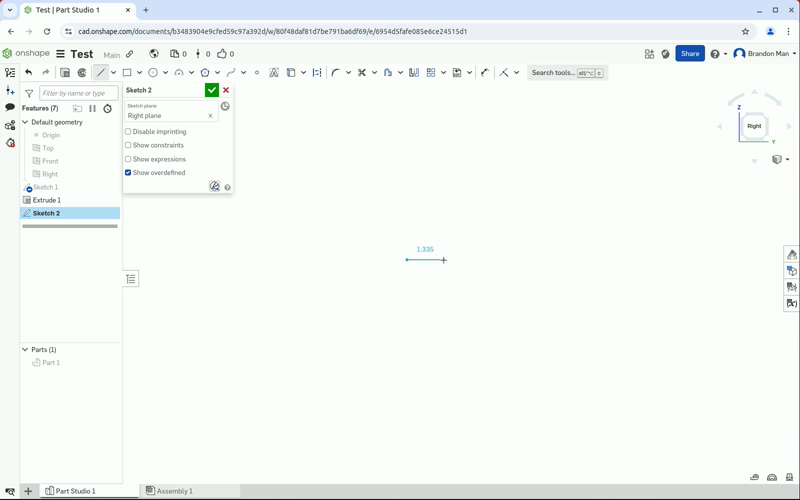
scroll(6)
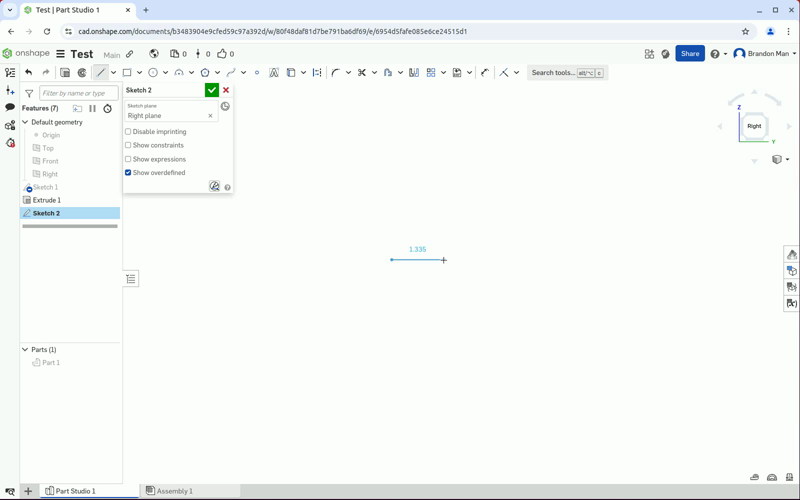
scroll(6)
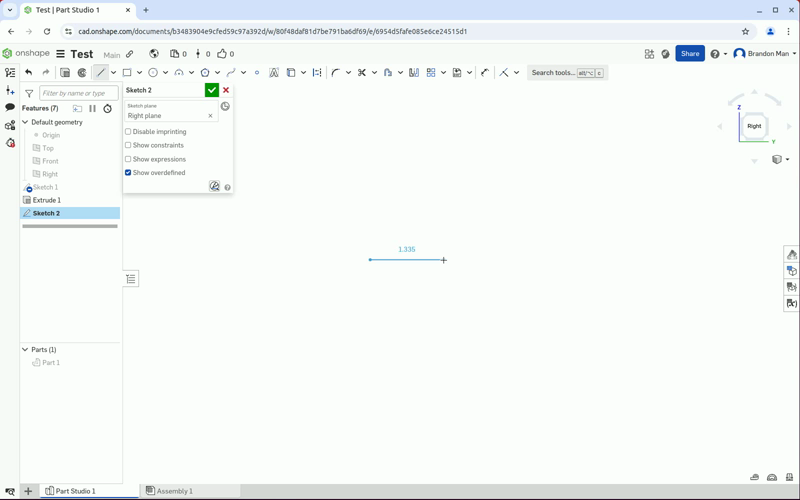
click(443, 259)
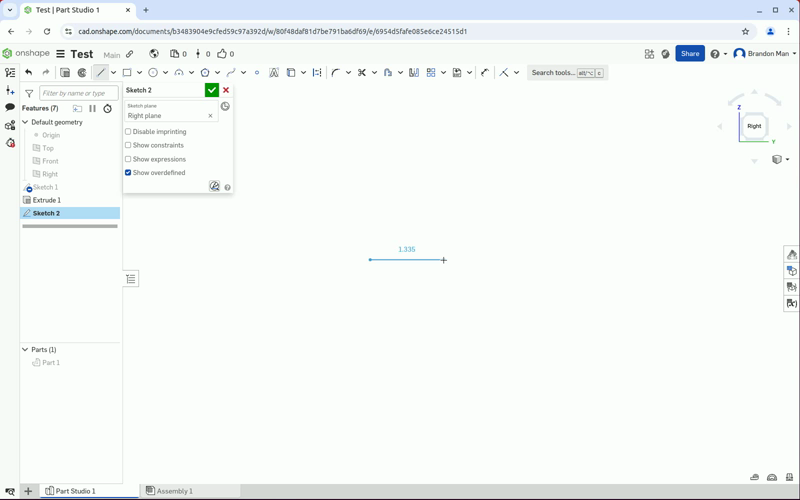
scroll(-6)
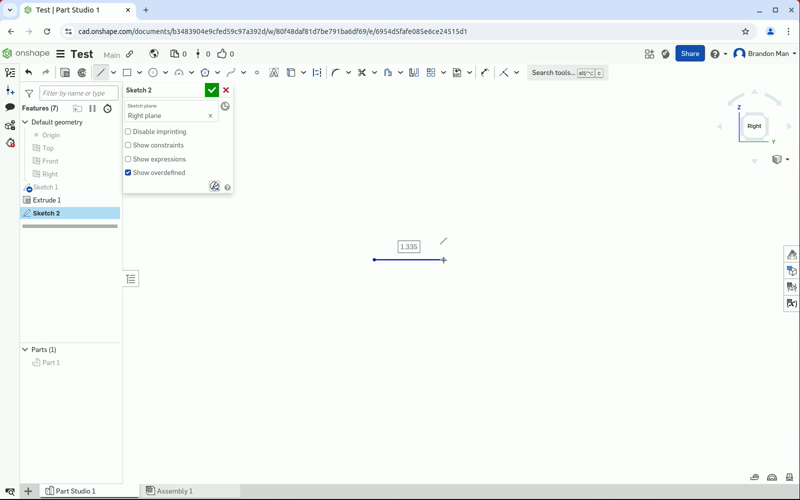
scroll(-6)
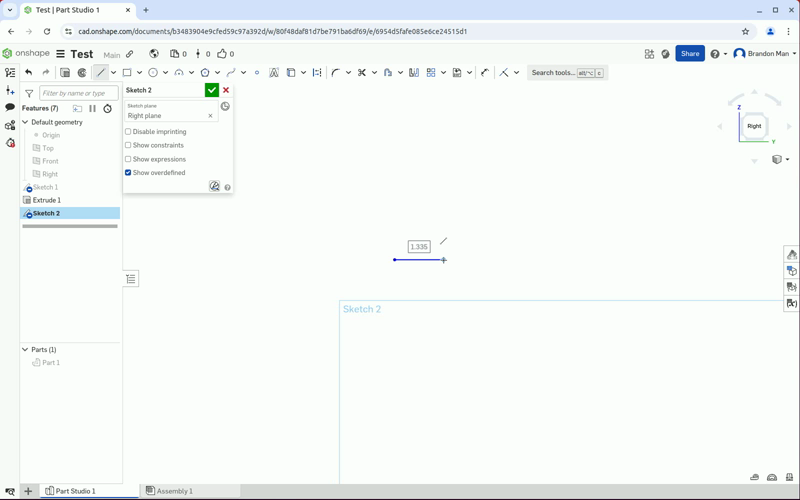
scroll(-6)
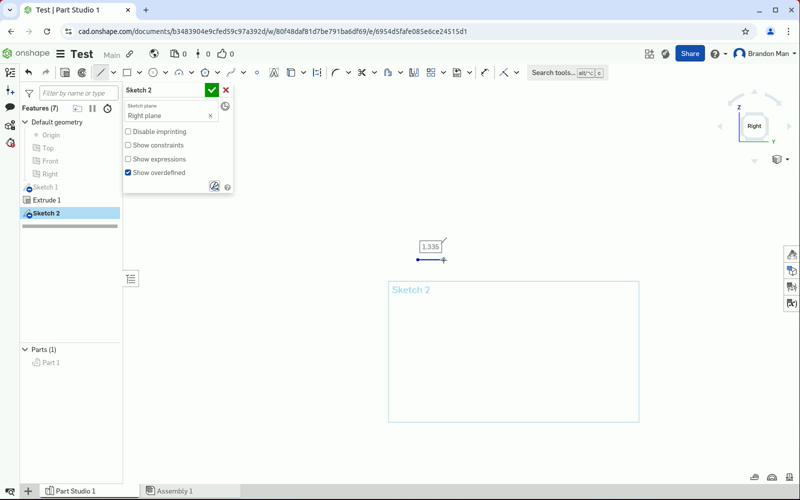
scroll(-6)
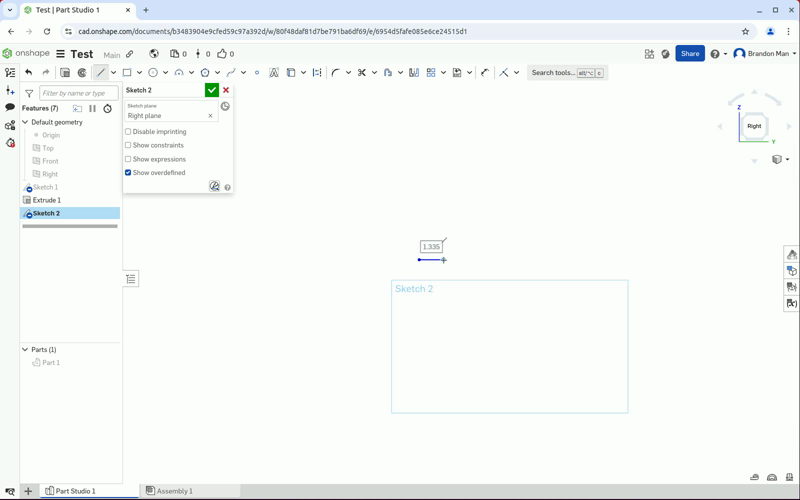
scroll(-6)
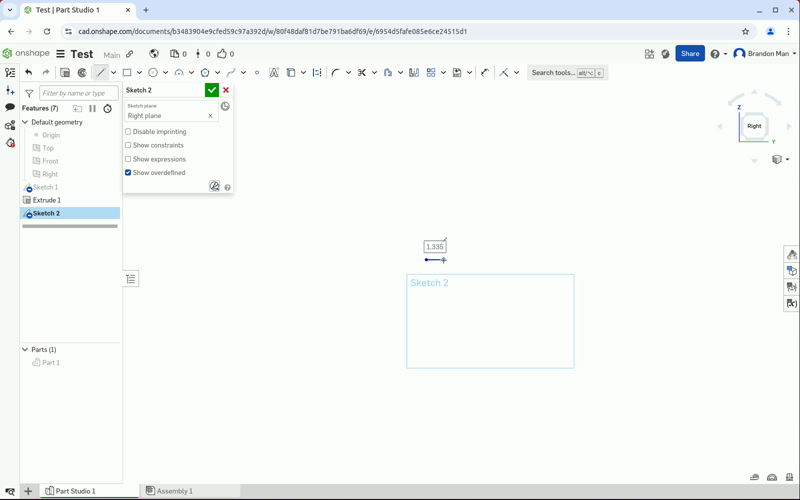
scroll(-6)
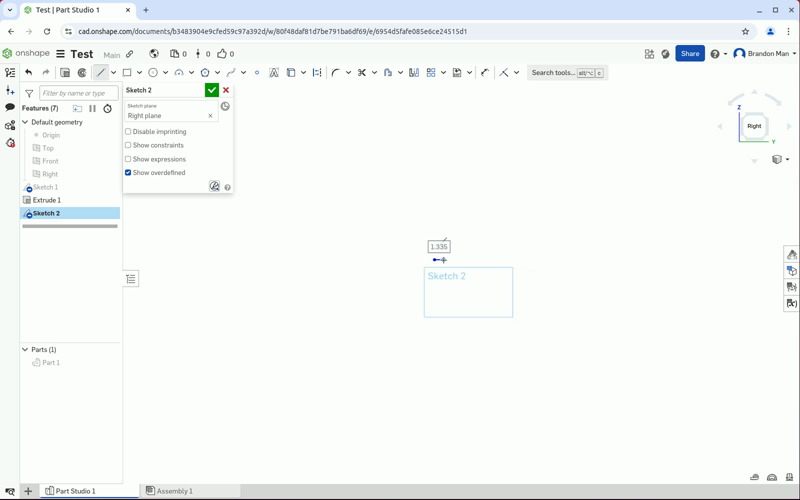
scroll(-6)
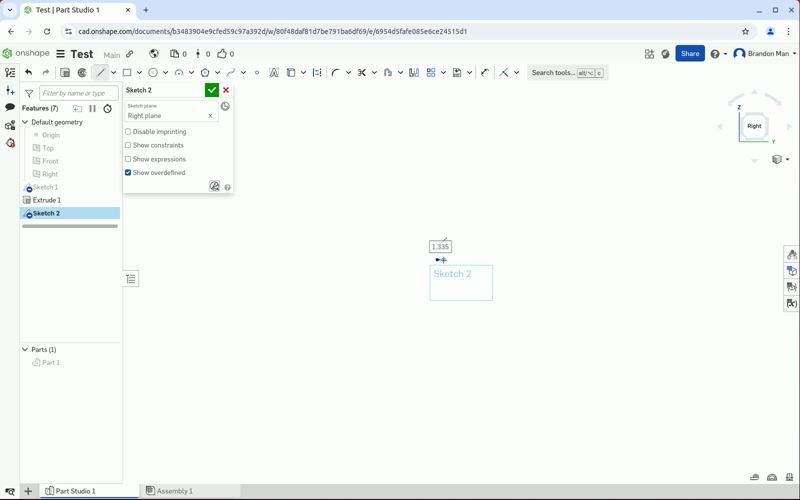
key_up(shift)
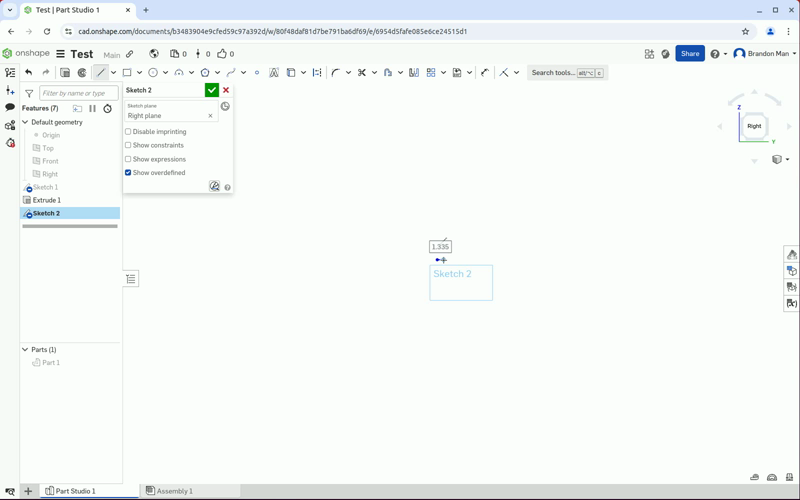
key(esc)
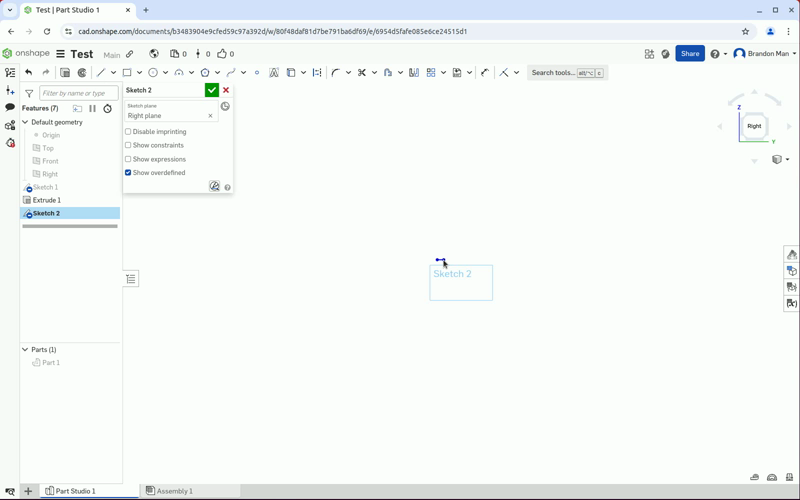
key(a)
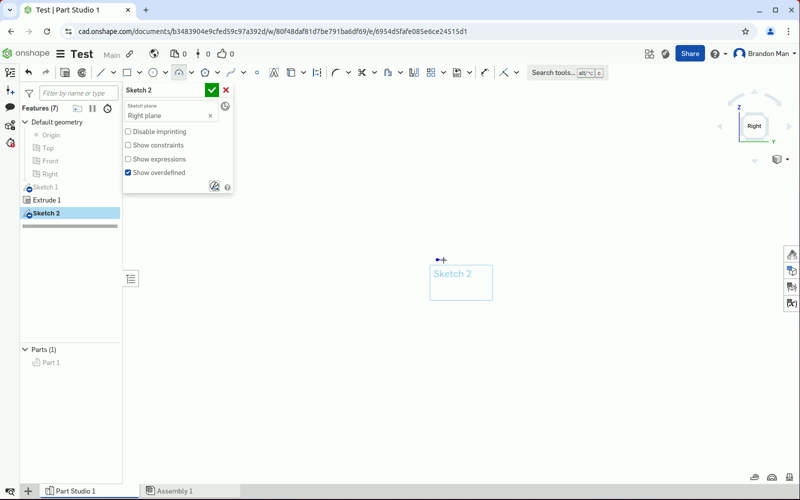
mouse_move(443, 259)
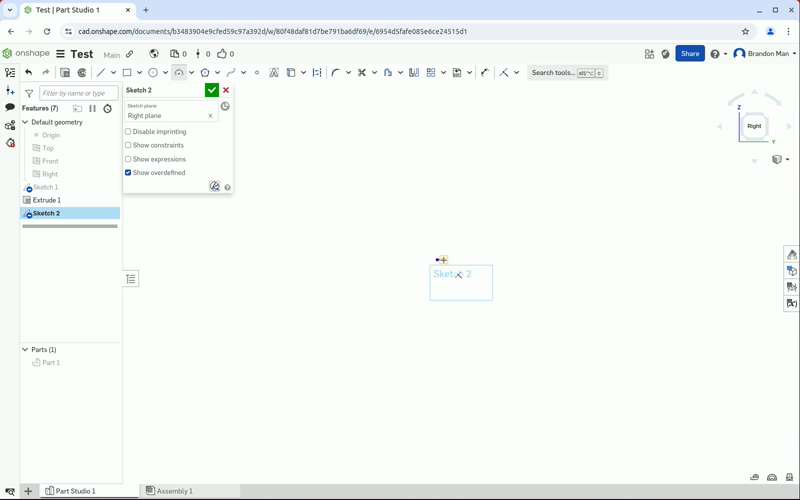
click(443, 259)
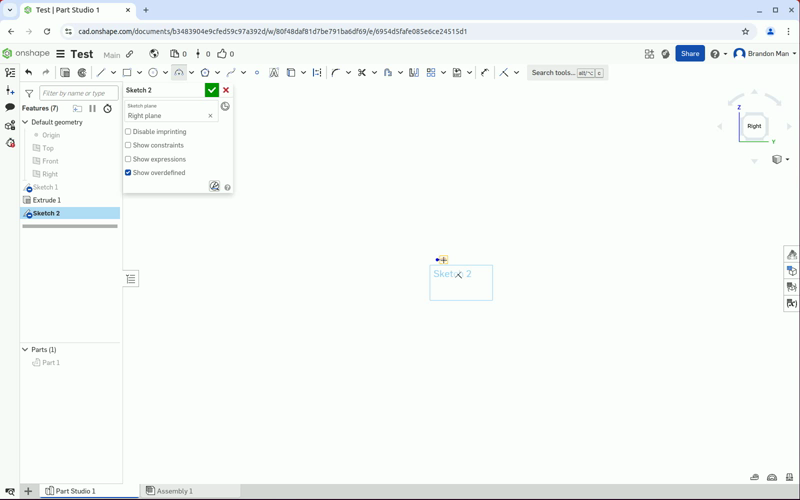
key_down(shift)
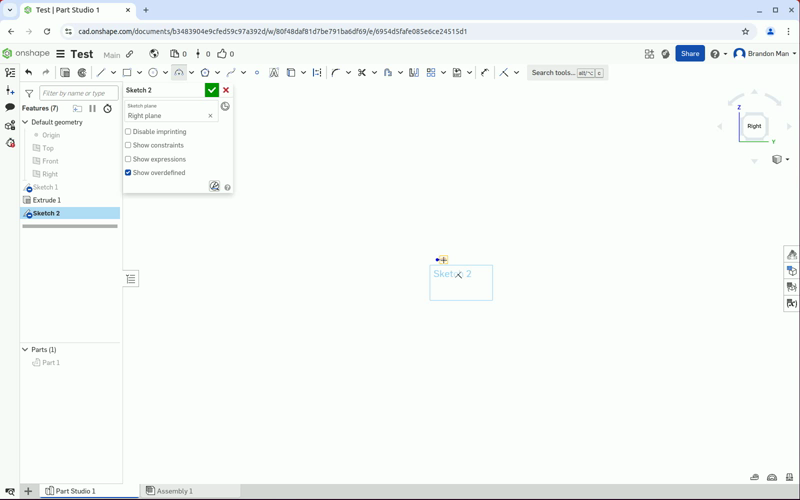
mouse_move(455, 259)
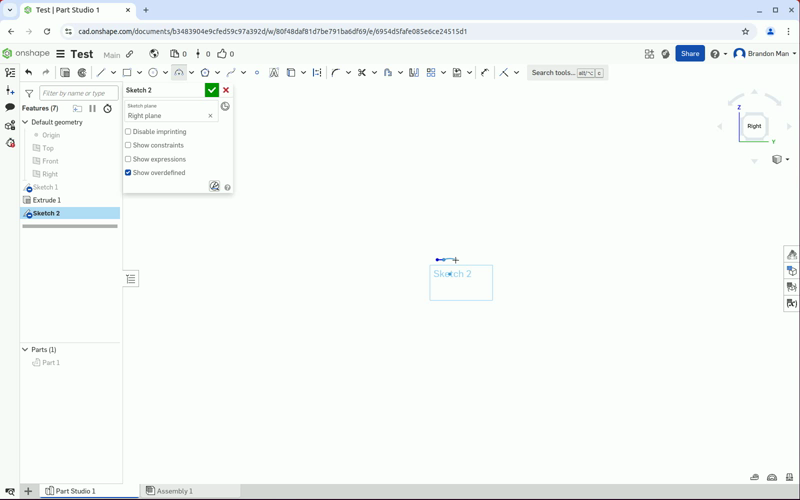
click(455, 259)
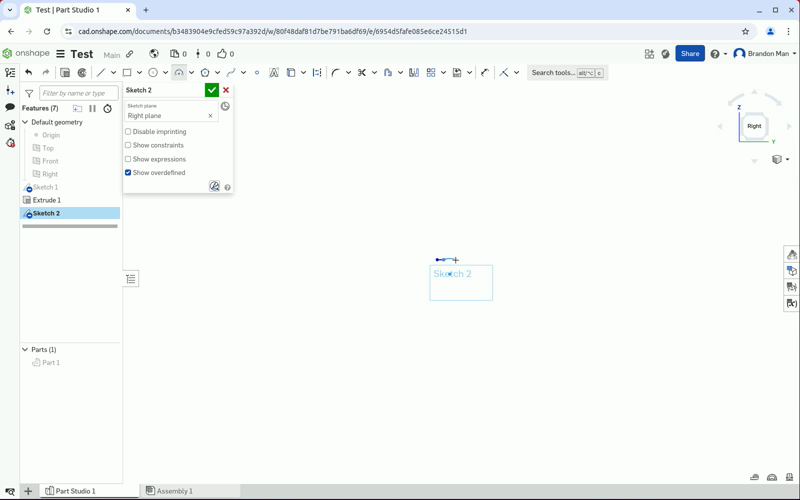
mouse_move(449, 253)
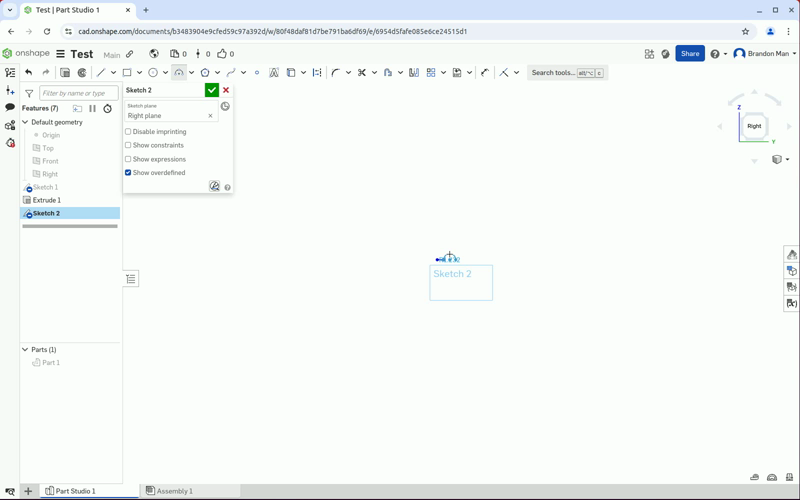
click(449, 253)
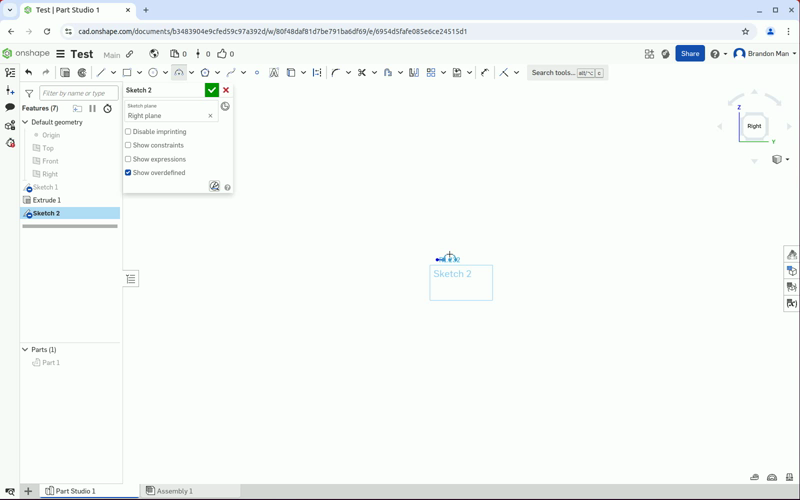
key_up(shift)
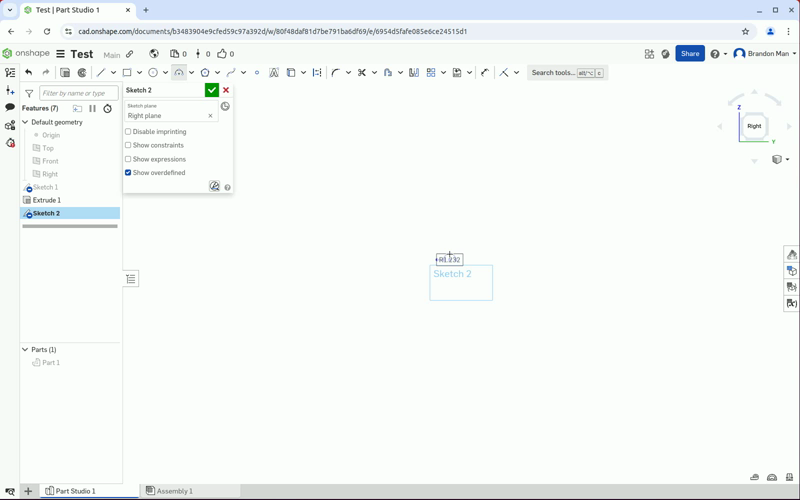
key(esc)
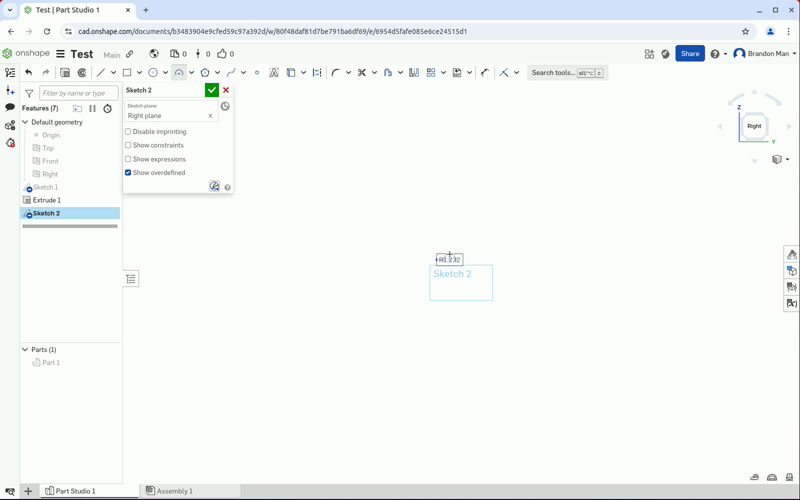
key(l)
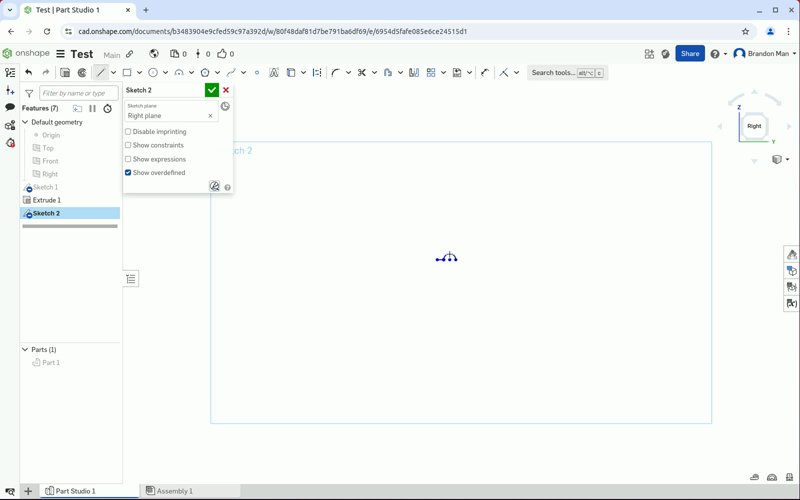
mouse_move(455, 259)
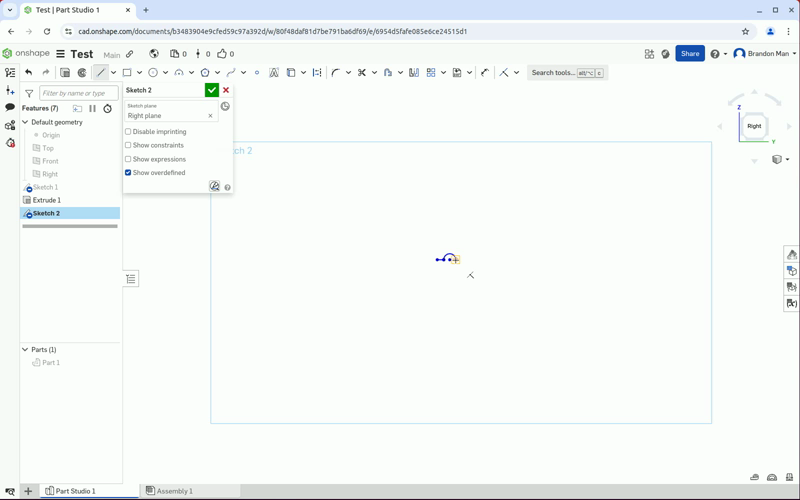
click(455, 259)
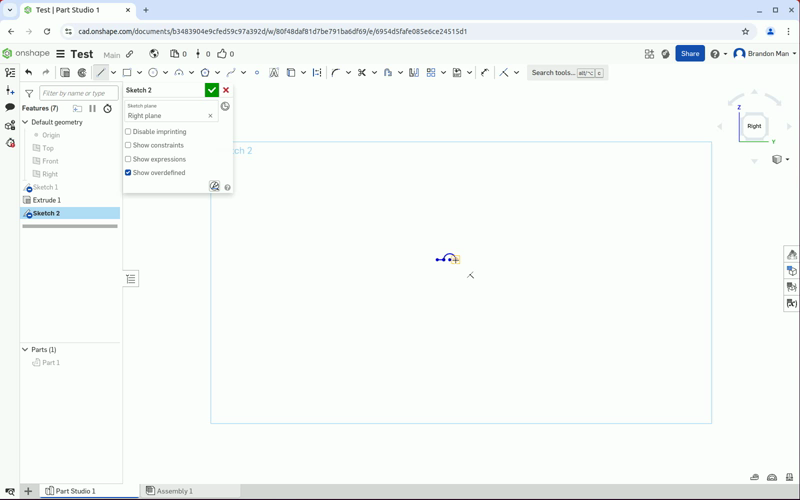
key_down(shift)
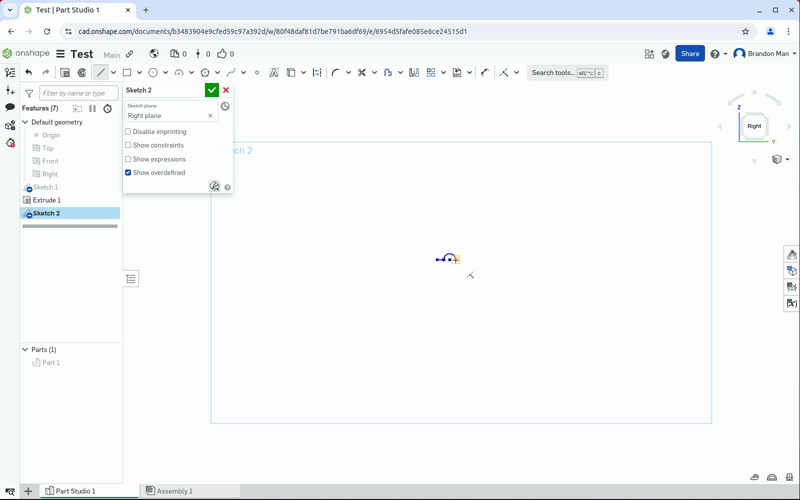
mouse_move(485, 259)
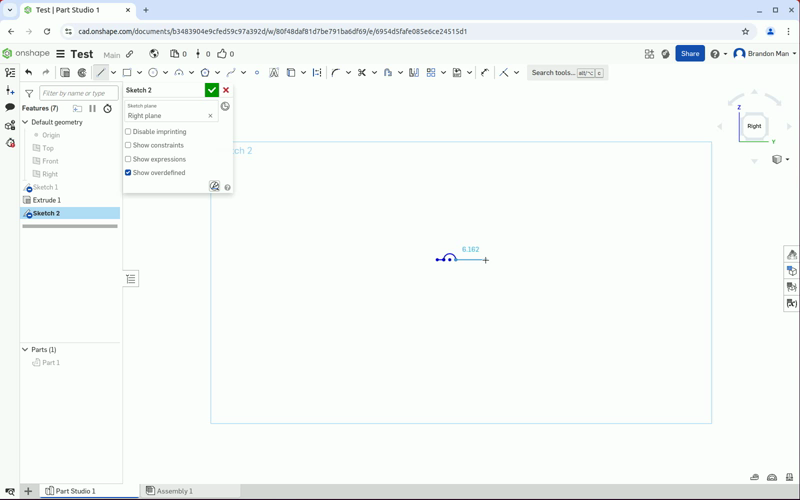
mouse_move(461, 259)
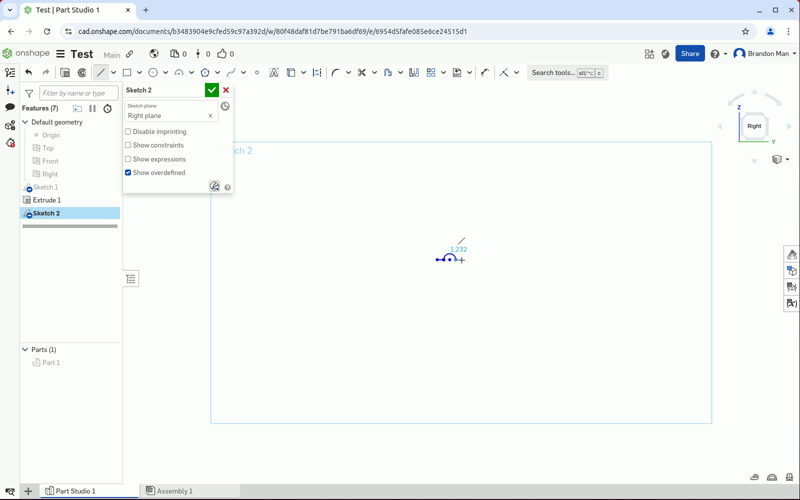
scroll(6)
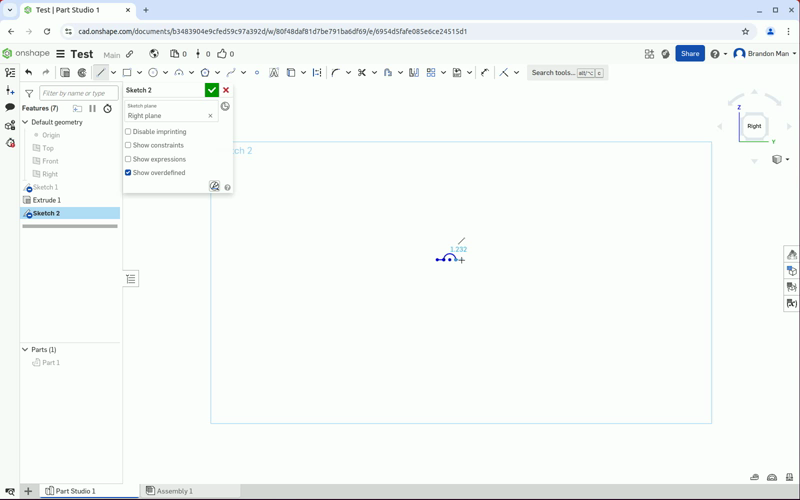
scroll(6)
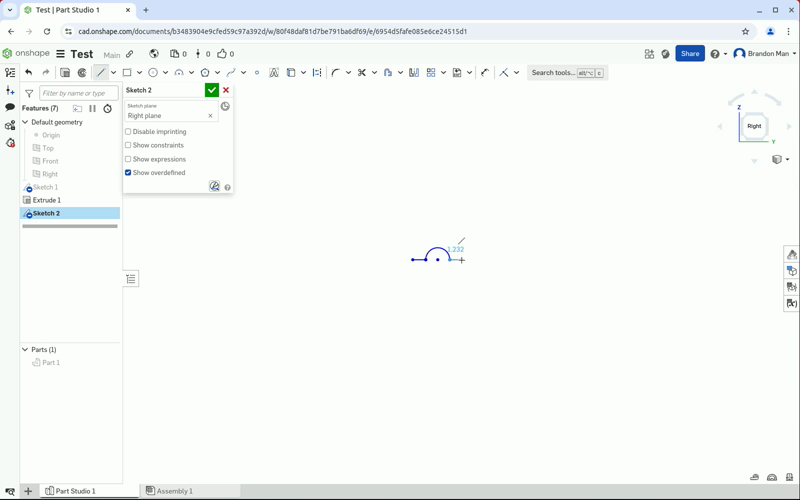
scroll(6)
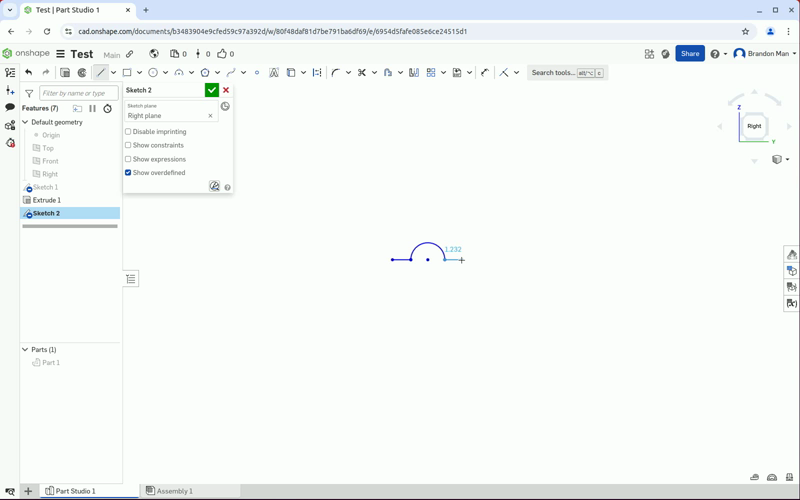
scroll(6)
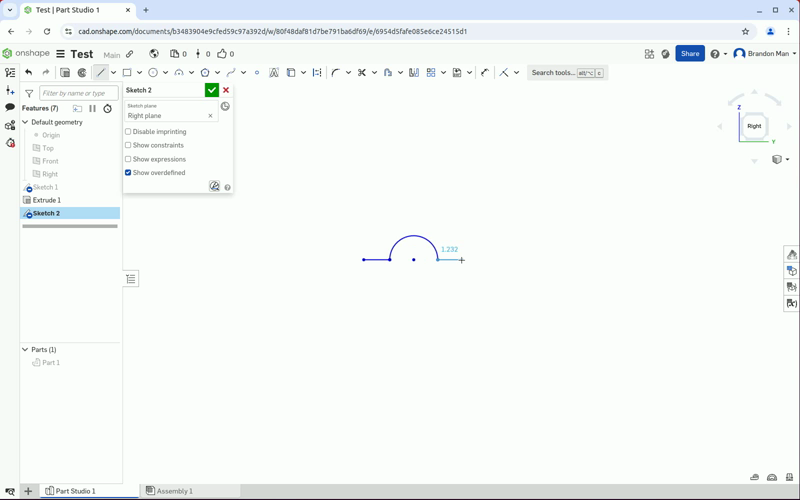
scroll(6)
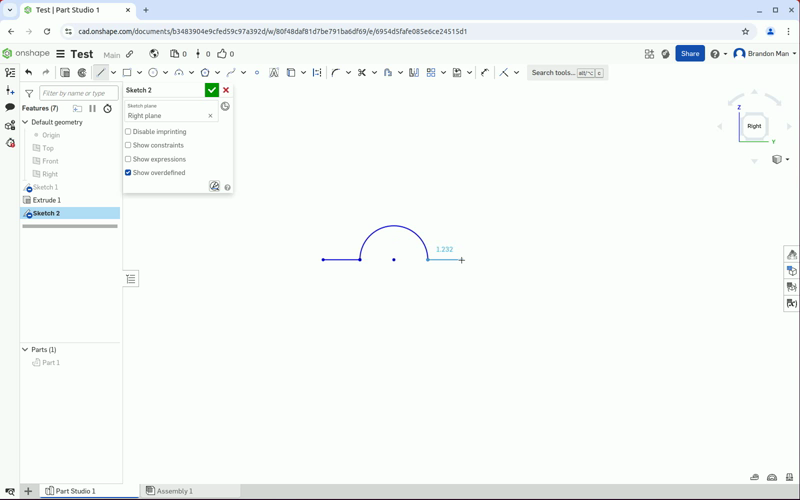
scroll(6)
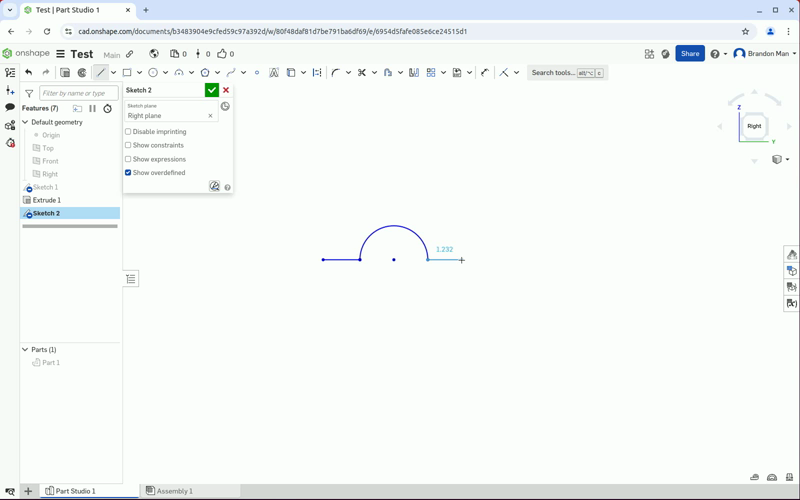
scroll(6)
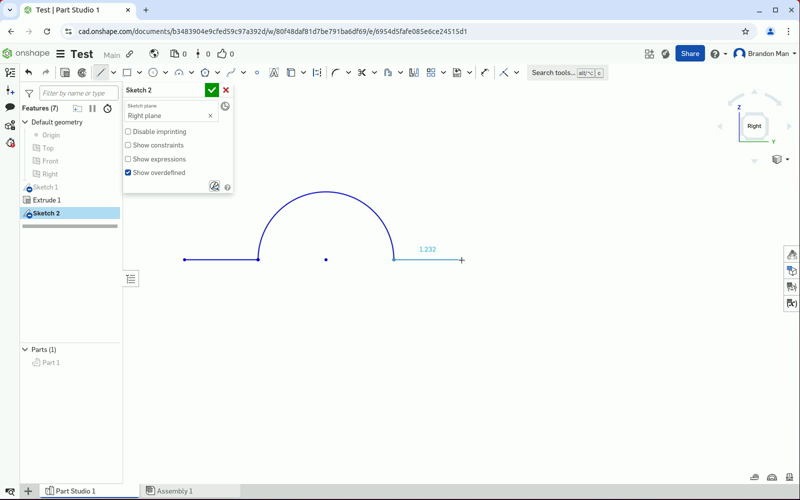
click(461, 259)
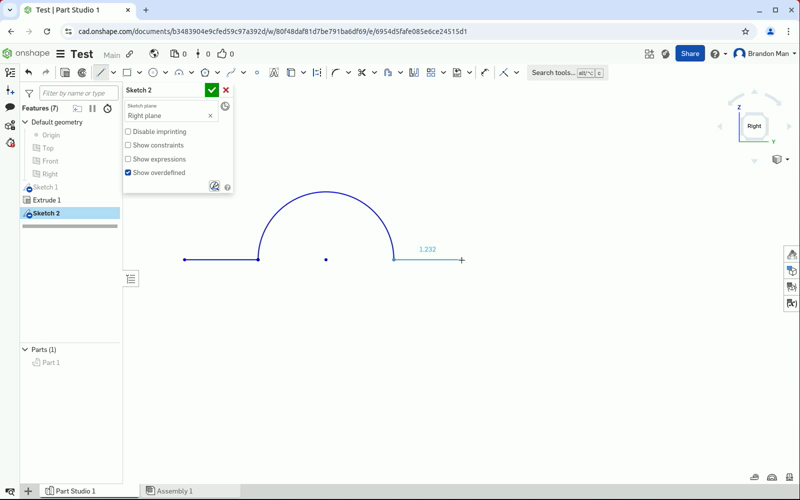
scroll(-6)
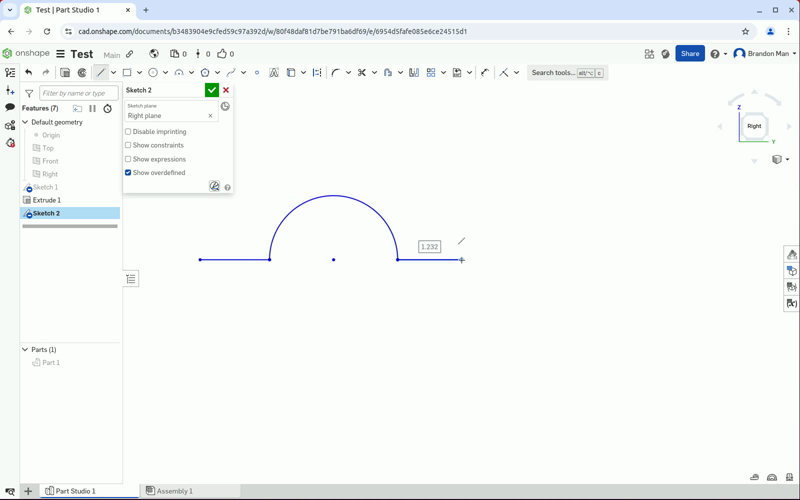
scroll(-6)
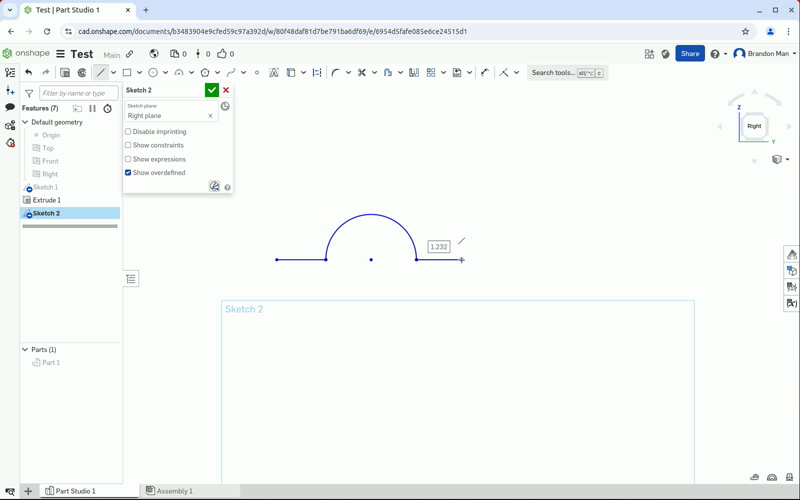
scroll(-6)
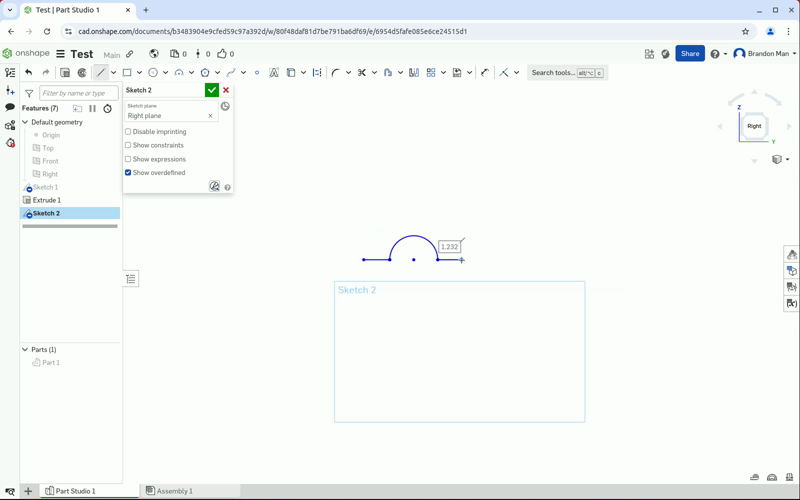
scroll(-6)
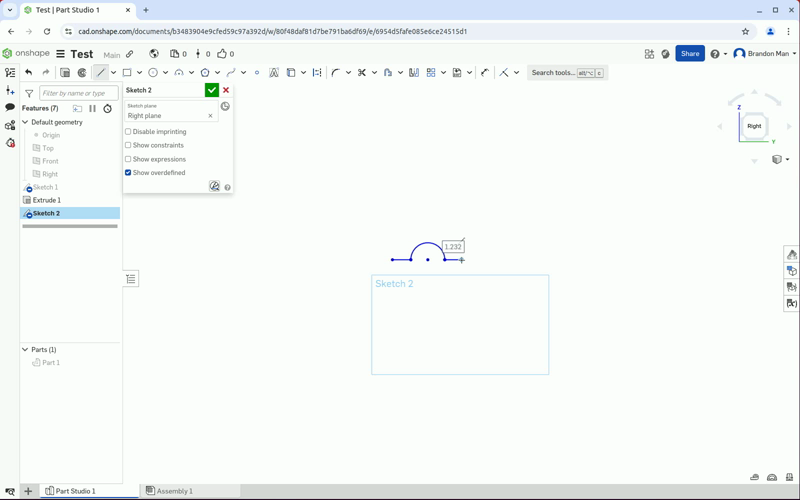
scroll(-6)
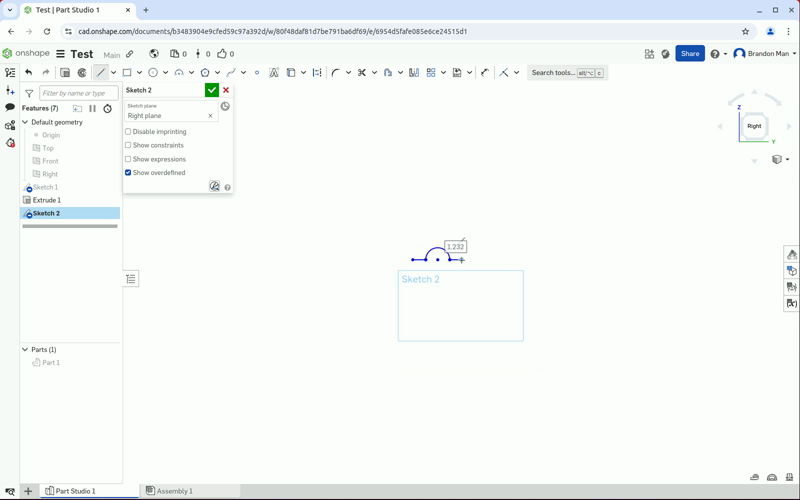
scroll(-6)
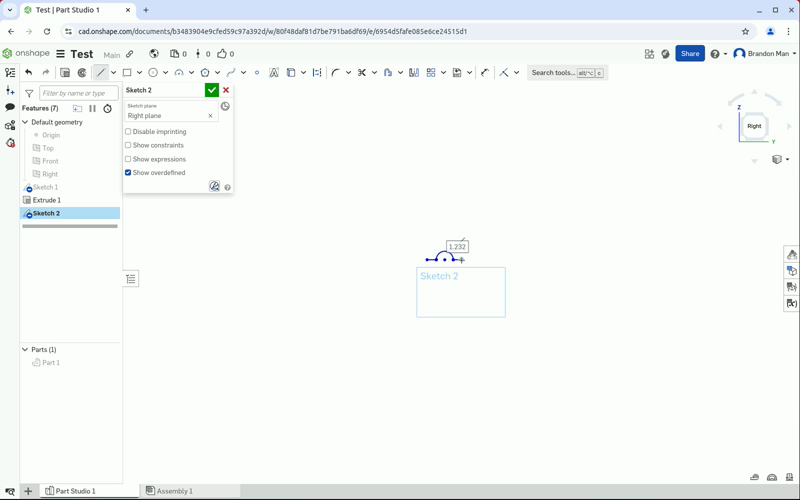
scroll(-6)
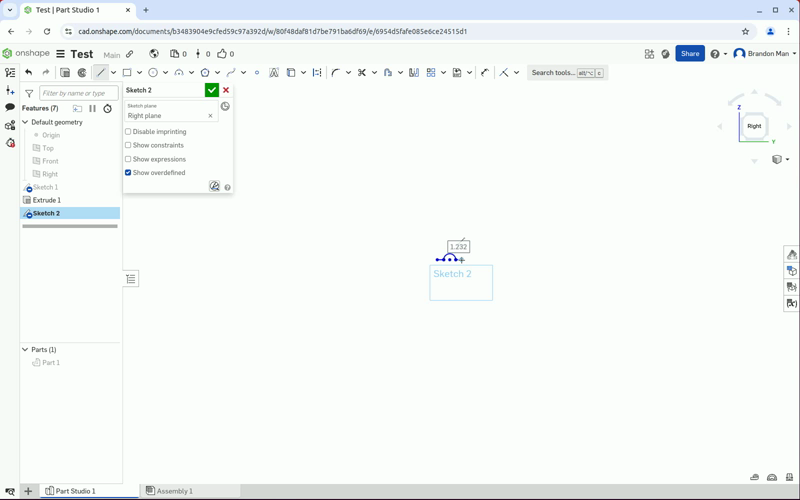
key_up(shift)
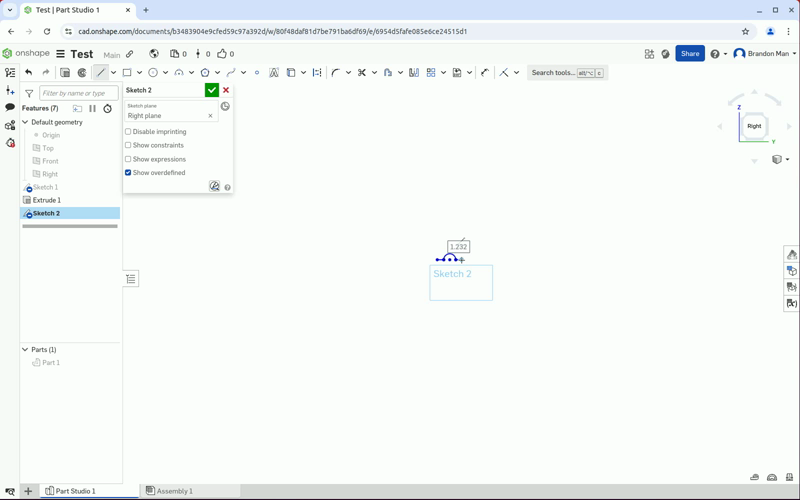
key_down(shift)
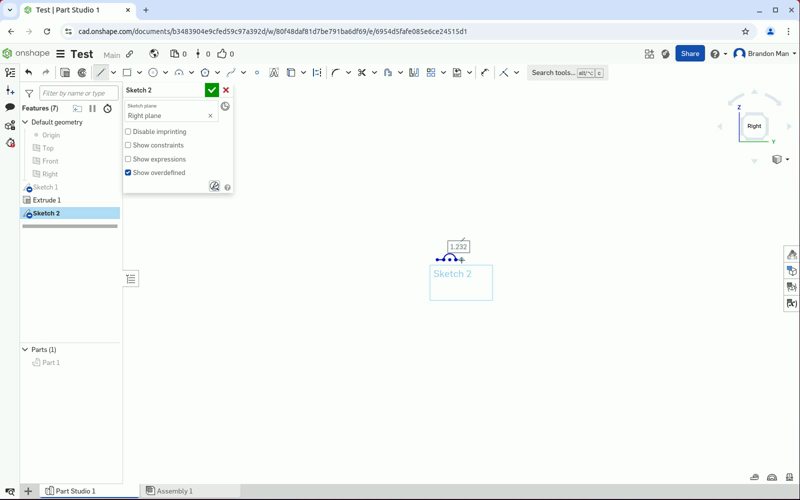
mouse_move(491, 259)
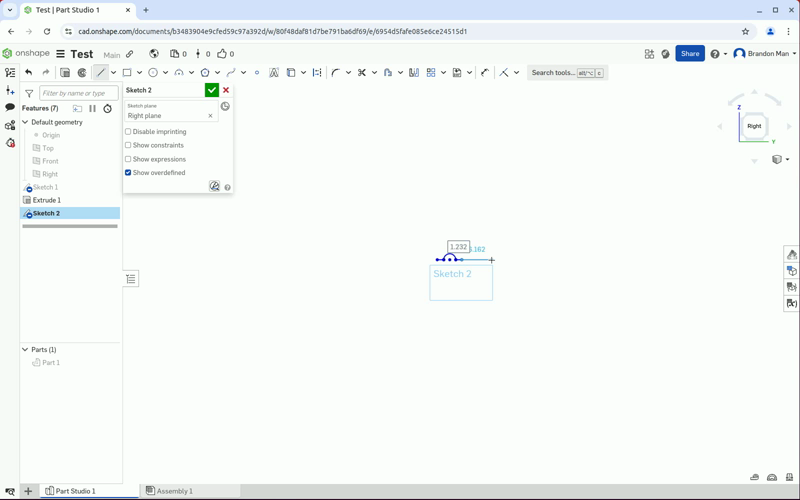
mouse_move(461, 247)
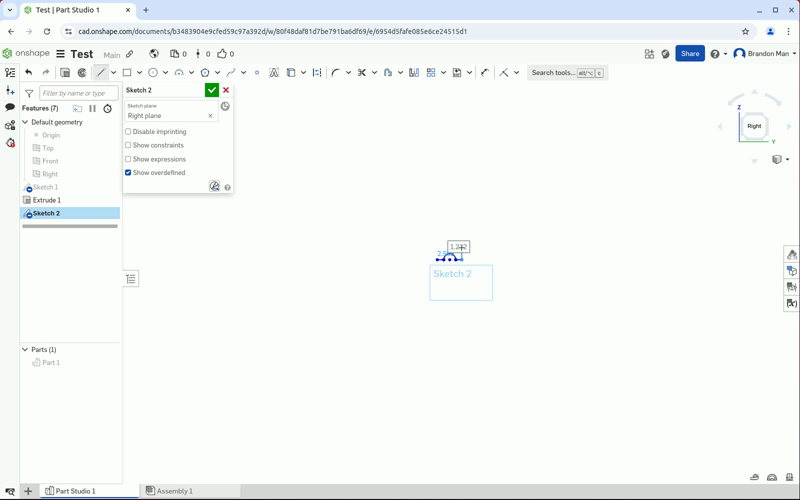
click(461, 247)
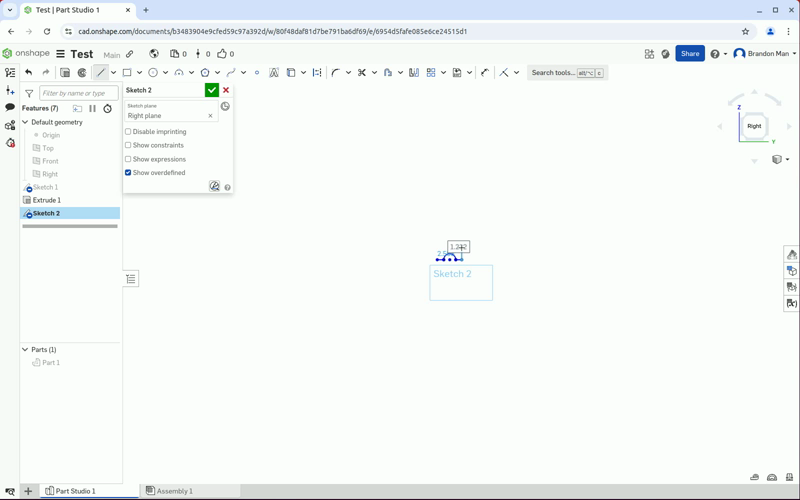
key_up(shift)
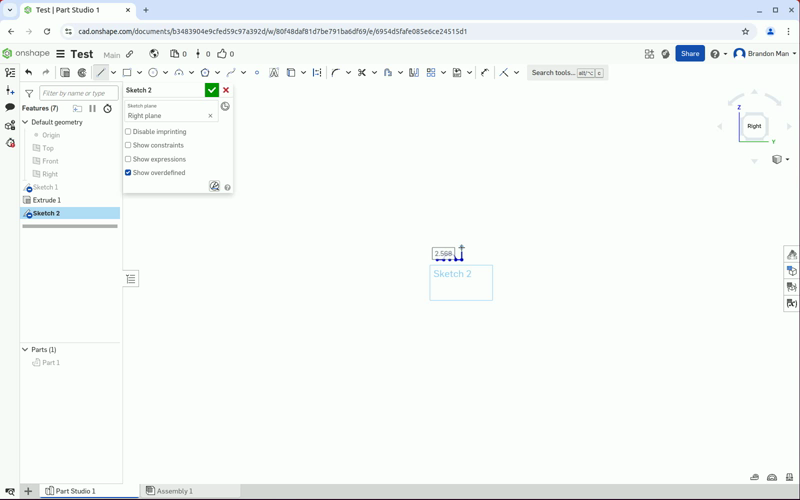
key_down(shift)
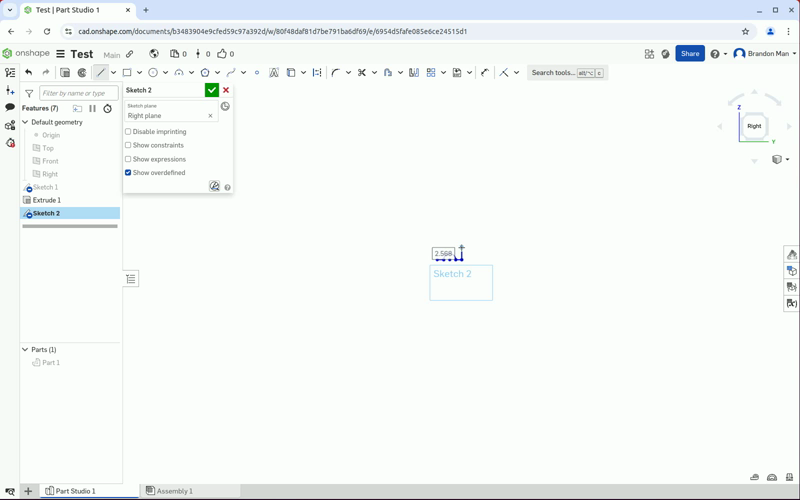
mouse_move(491, 247)
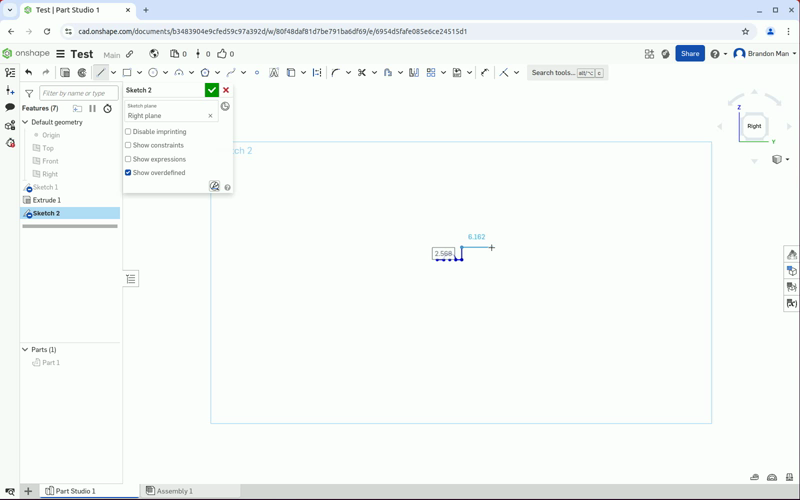
mouse_move(437, 247)
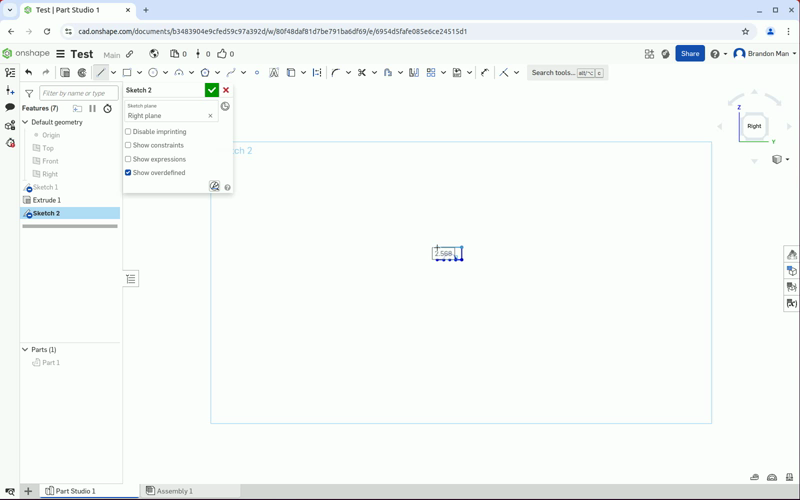
click(437, 247)
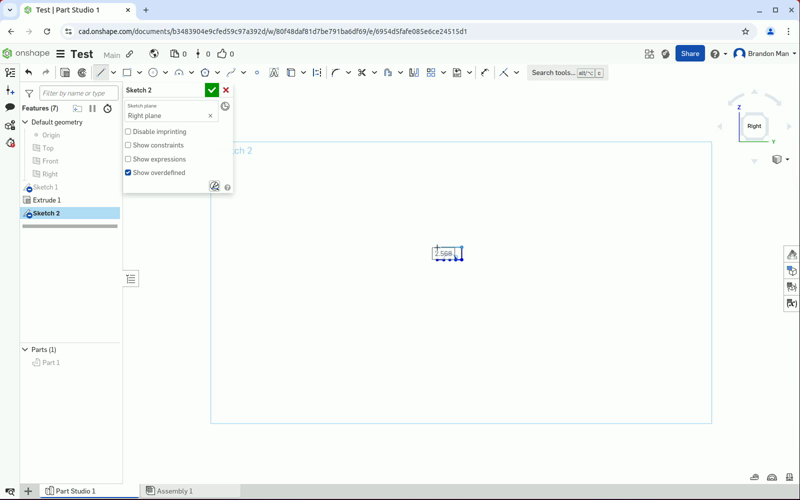
key_up(shift)
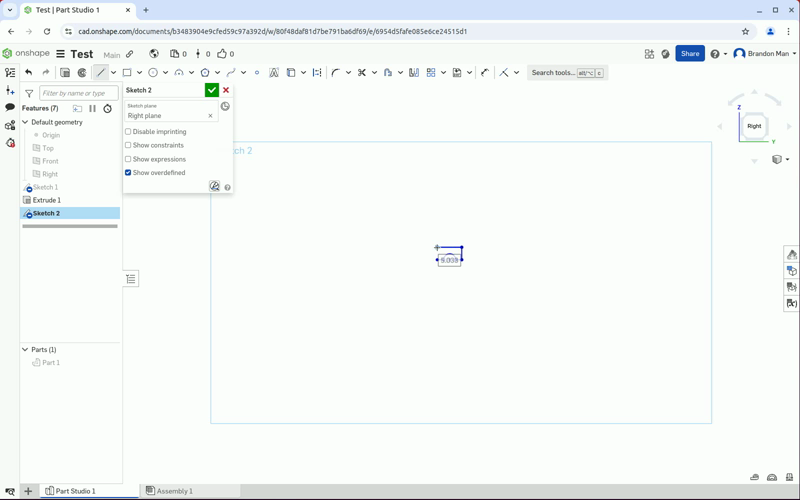
mouse_move(467, 247)
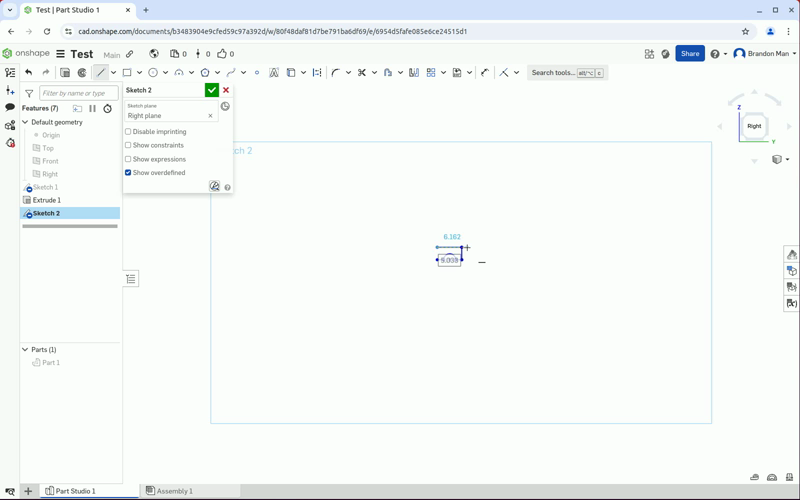
key_down(shift)
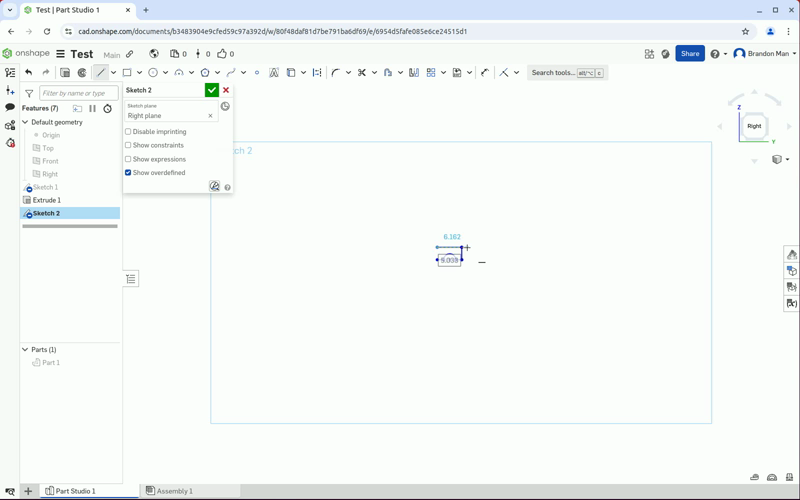
mouse_move(437, 259)
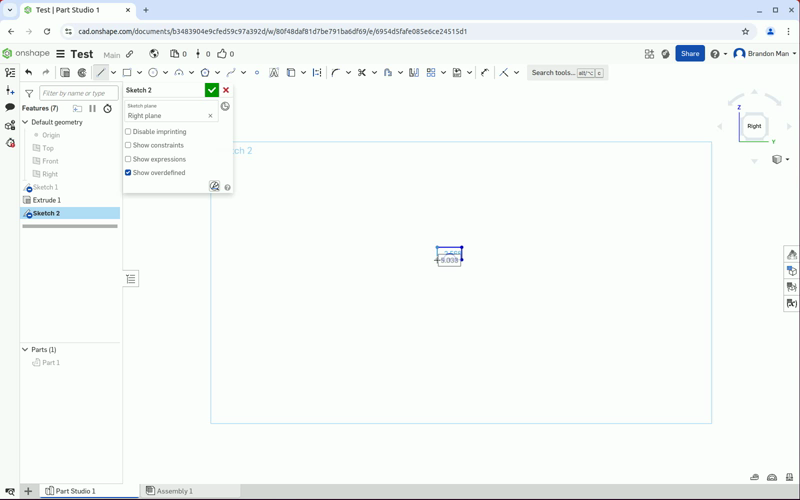
key_up(shift)
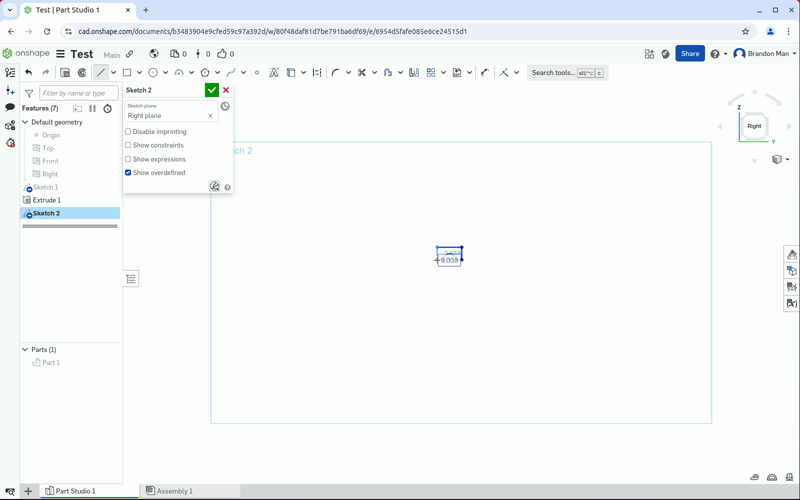
click(437, 259)
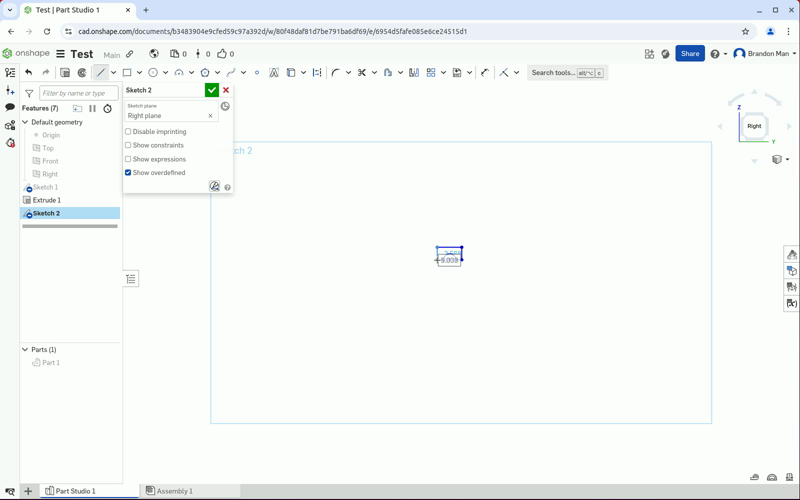
key(esc)
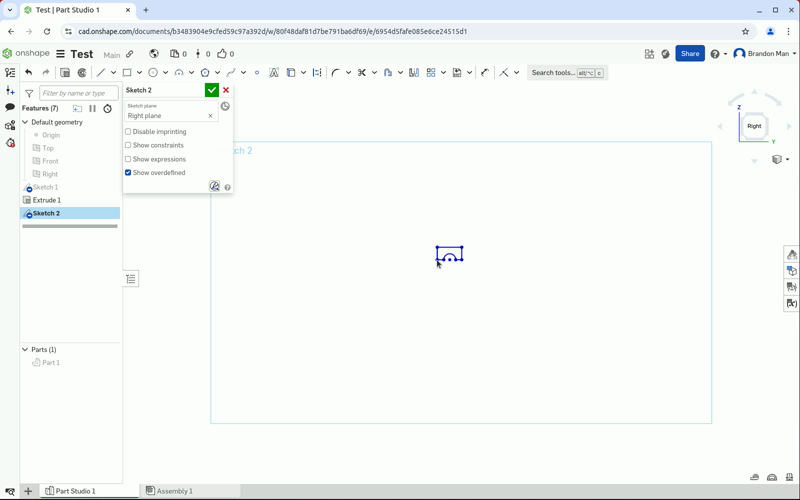
mouse_move(452, 250)
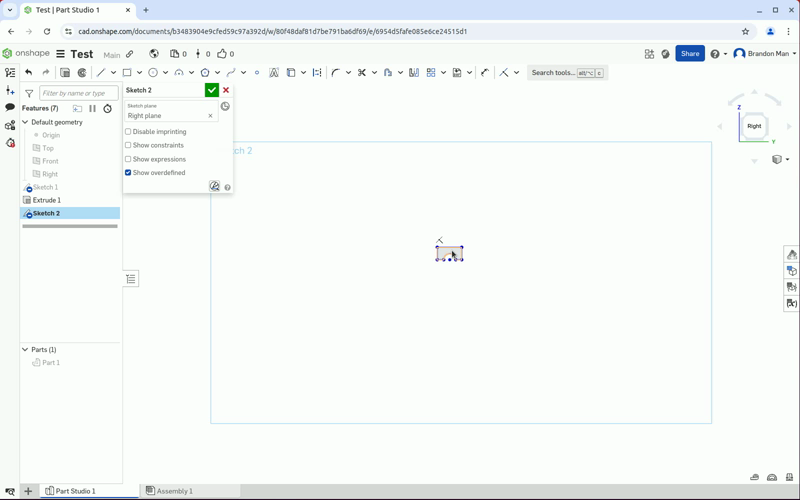
scroll(6)
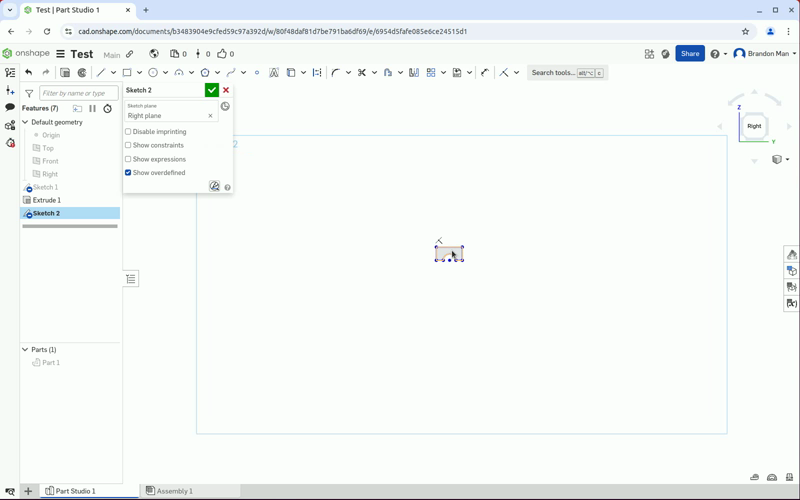
scroll(6)
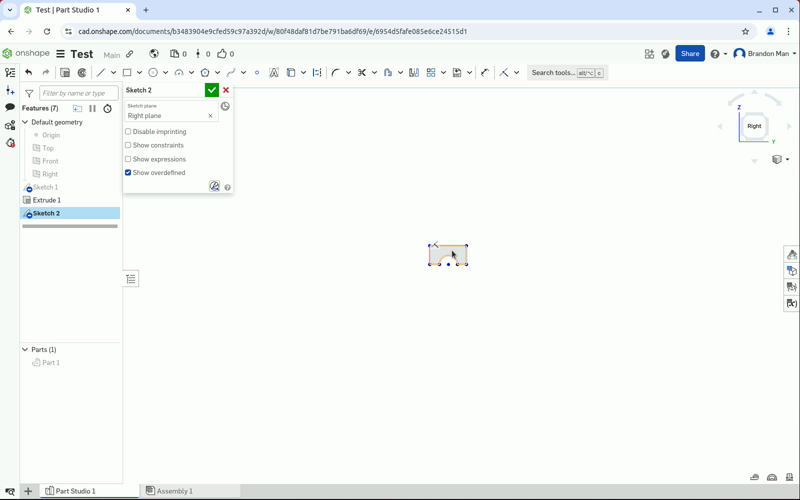
scroll(6)
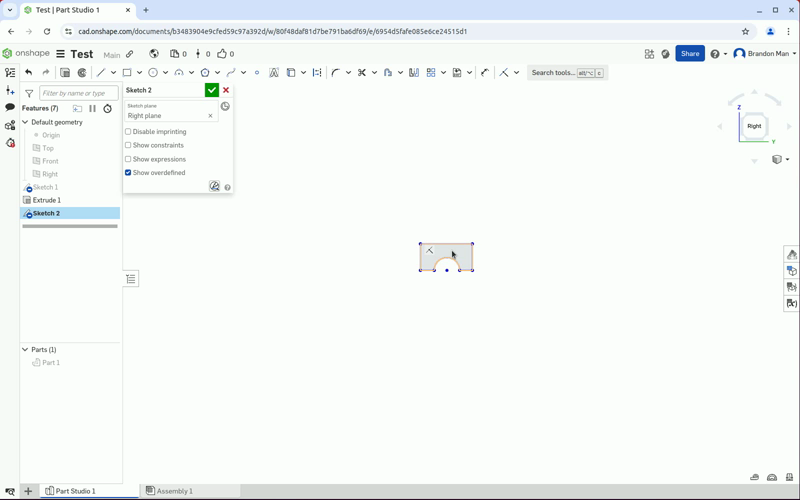
scroll(6)
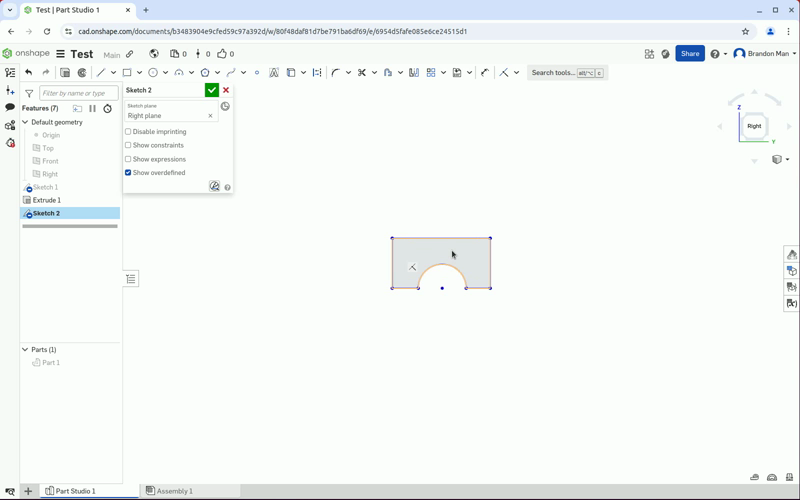
scroll(6)
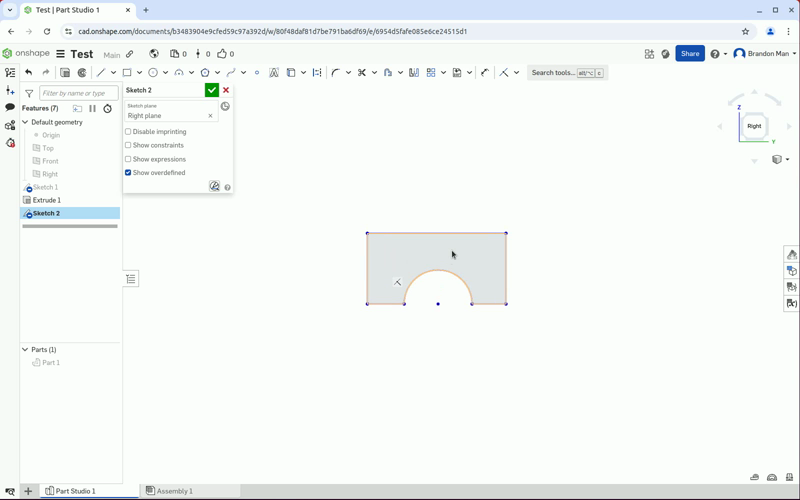
scroll(6)
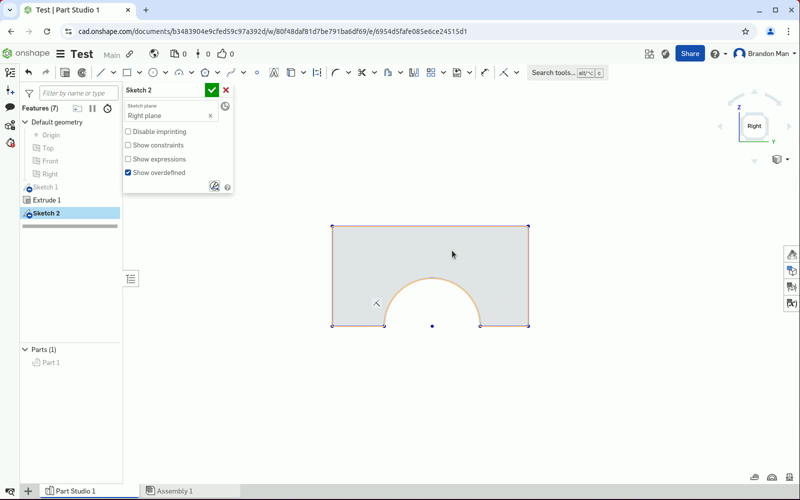
scroll(6)
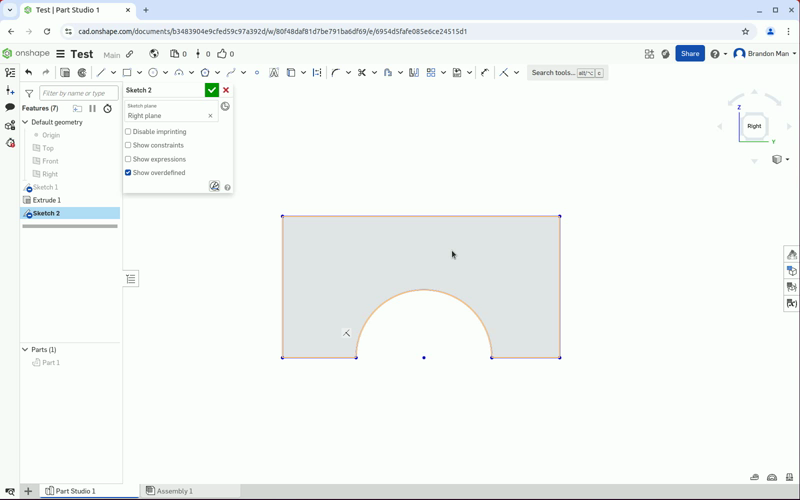
click(452, 250)
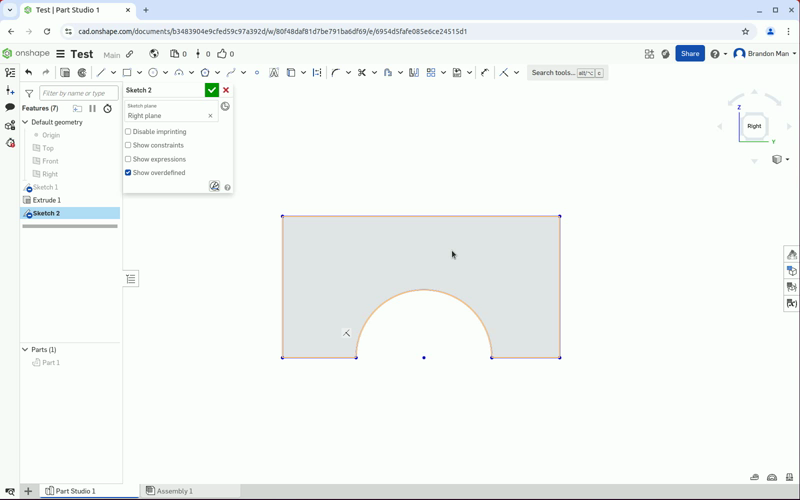
scroll(-6)
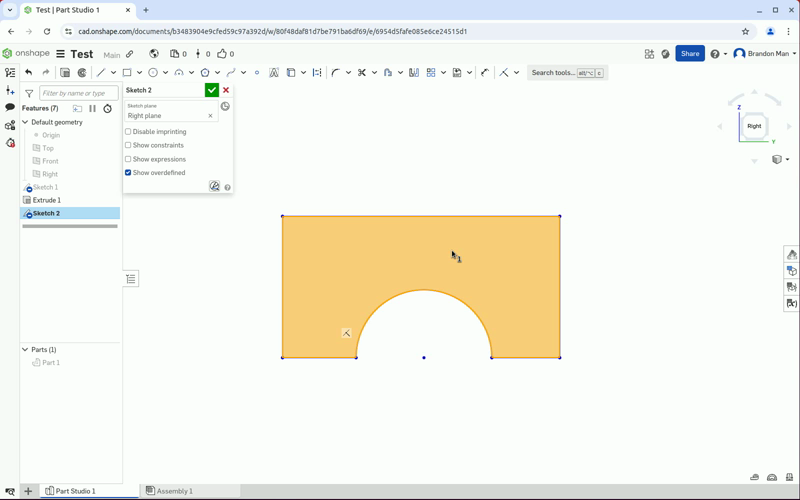
scroll(-6)
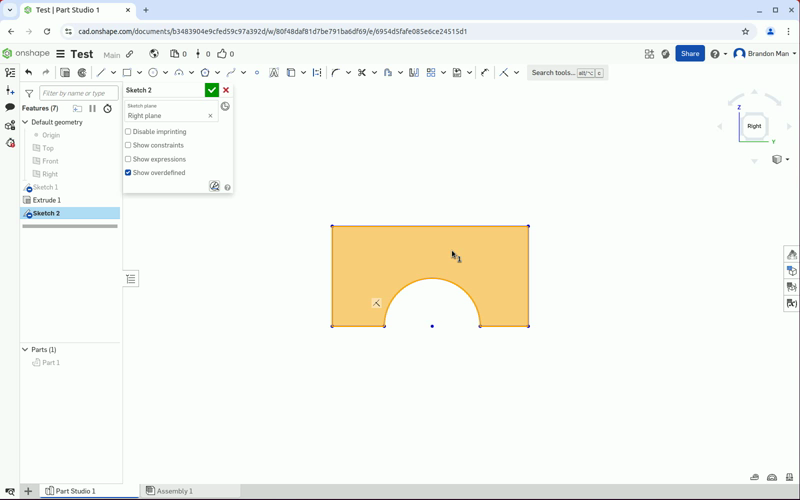
scroll(-6)
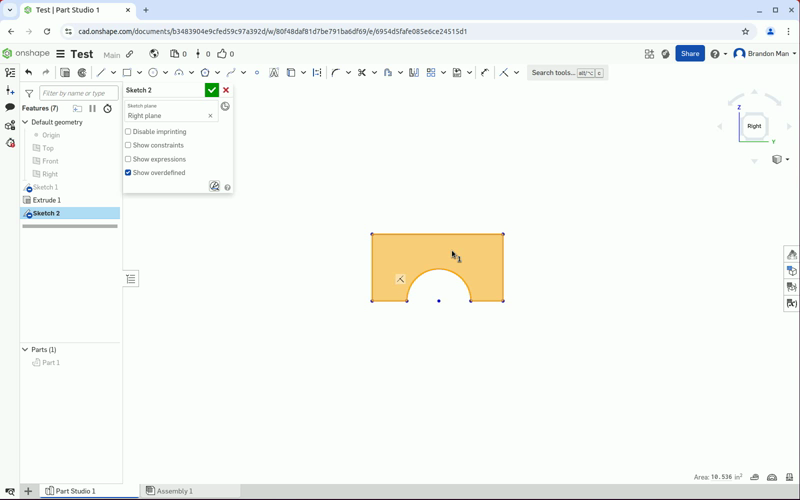
scroll(-6)
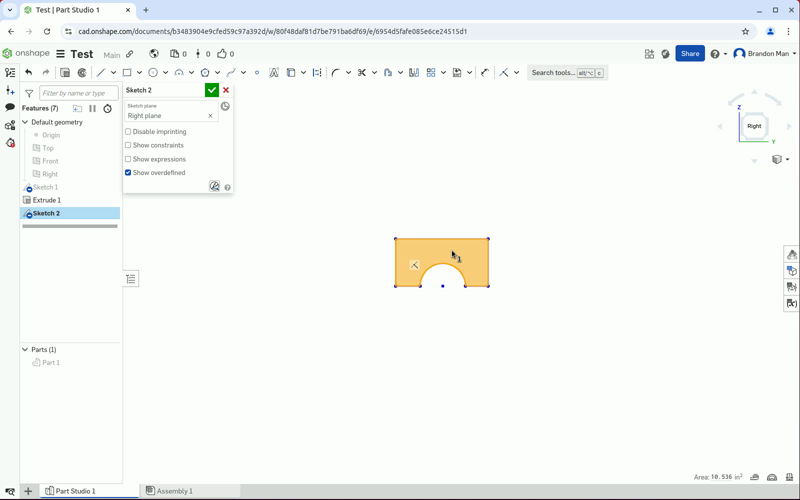
scroll(-6)
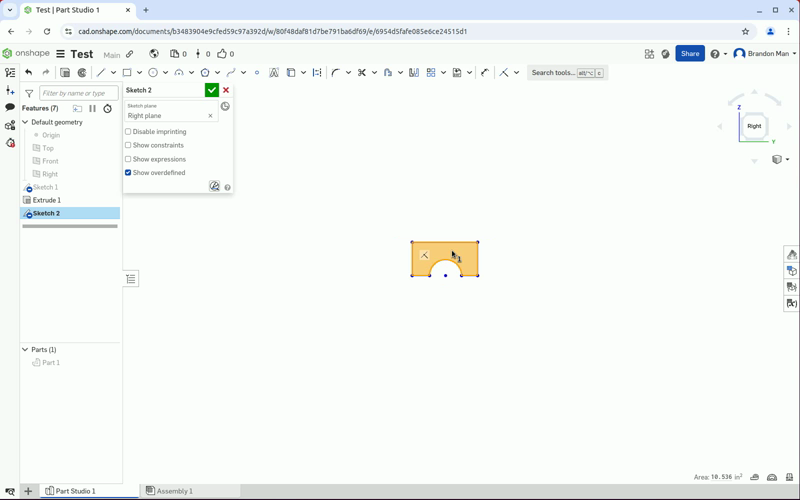
scroll(-6)
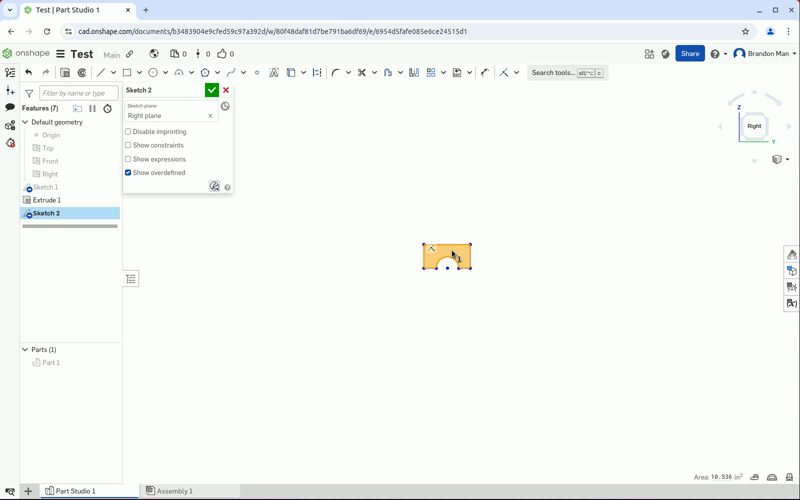
scroll(-6)
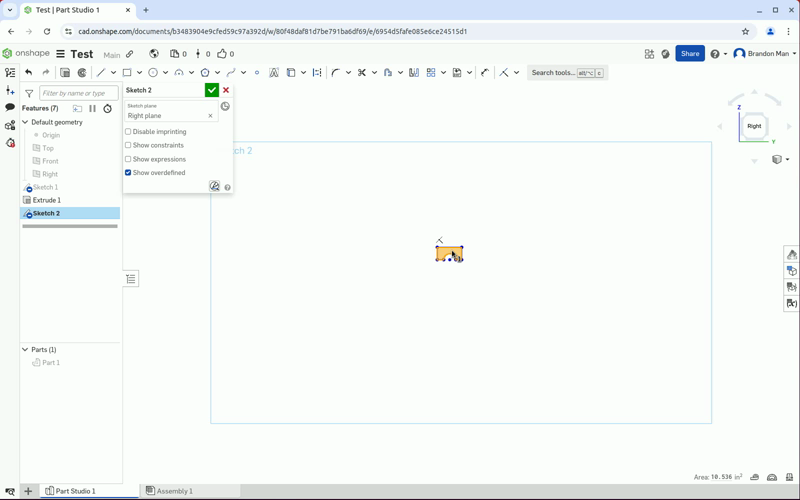
mouse_move(73, 352)
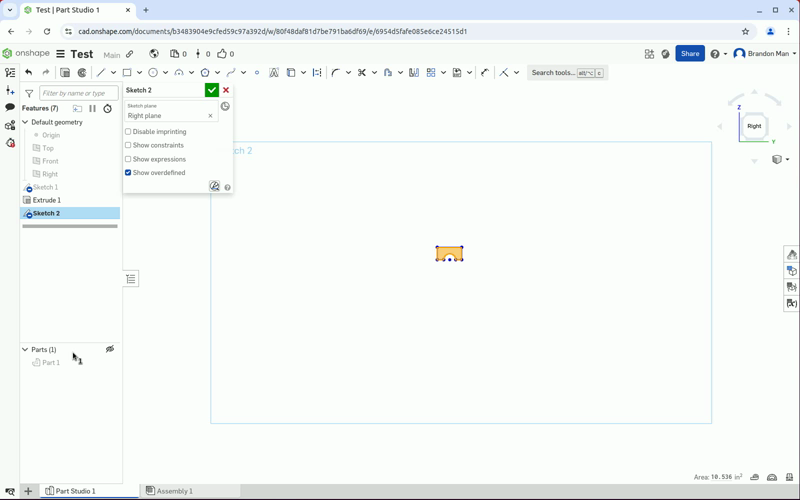
key(shift+y)
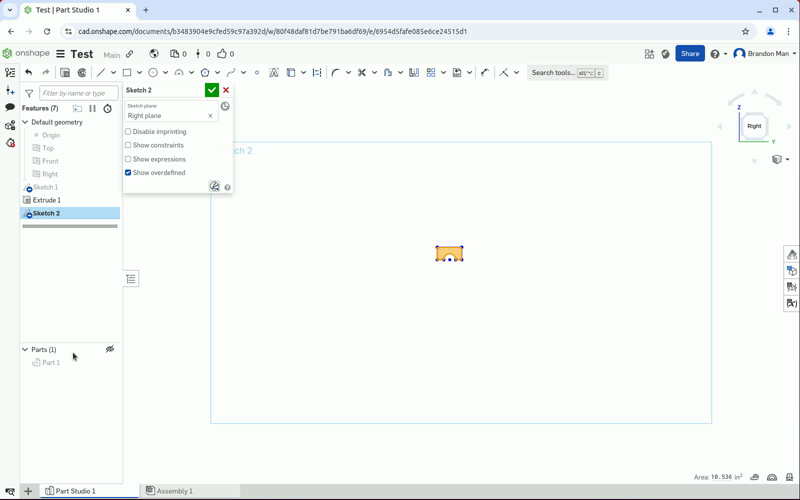
key(shift+e)
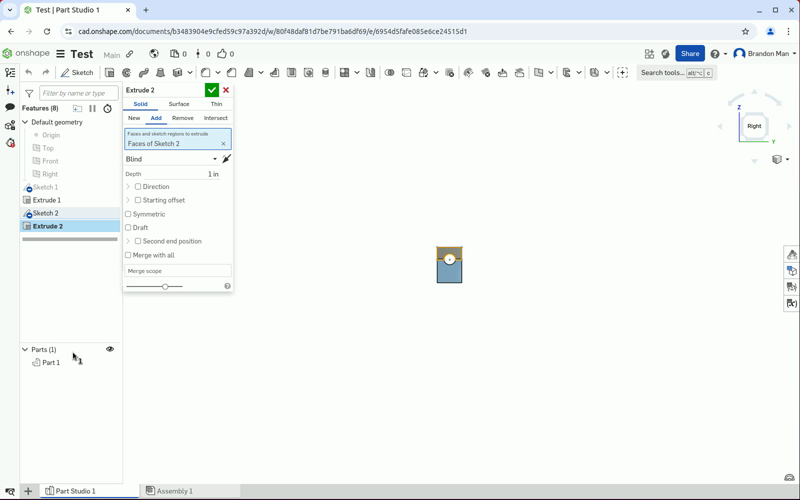
mouse_move(143, 106)
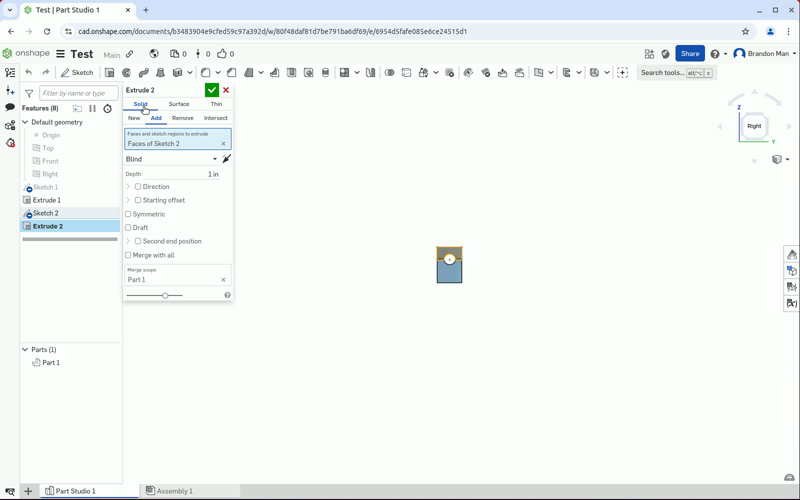
click(143, 106)
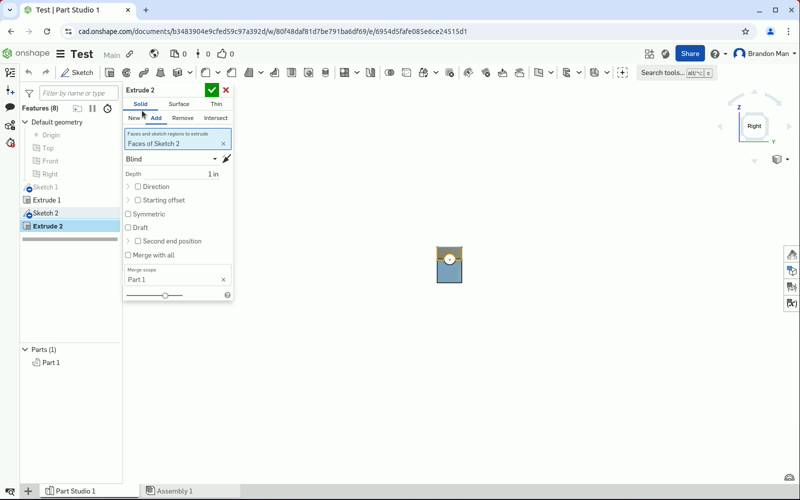
mouse_move(137, 120)
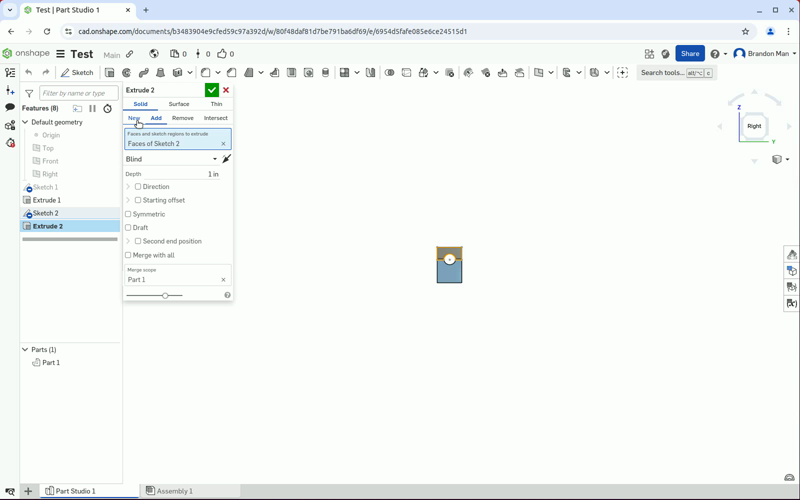
click(137, 120)
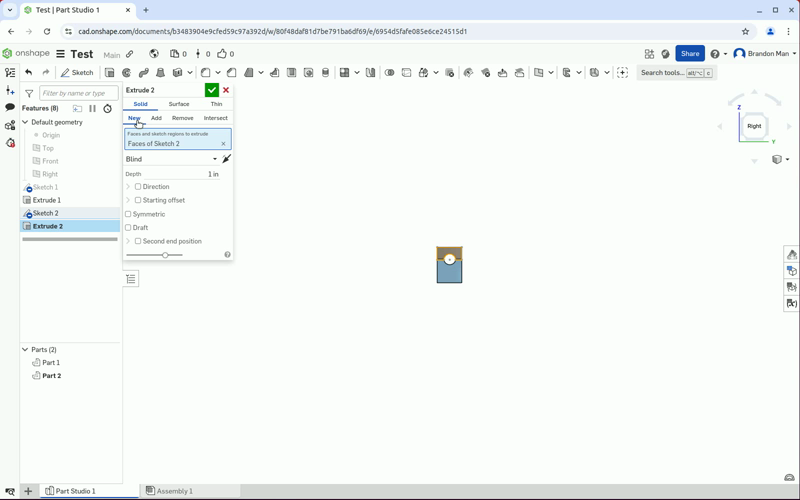
key(tab, 4)
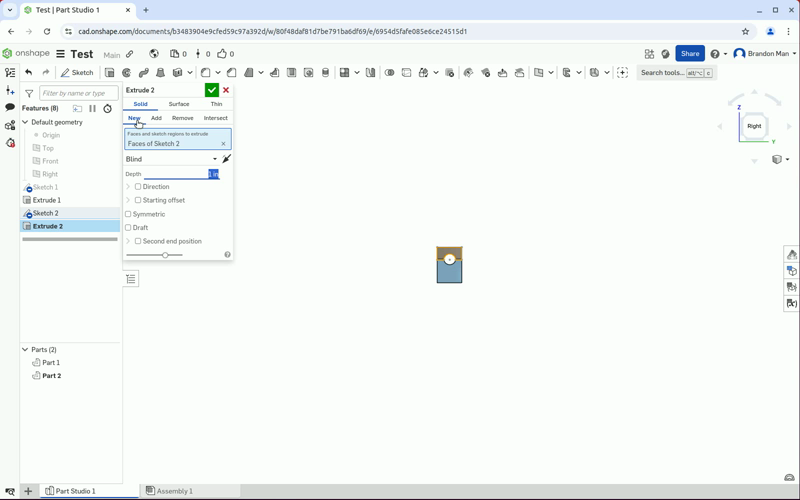
text(14.443)
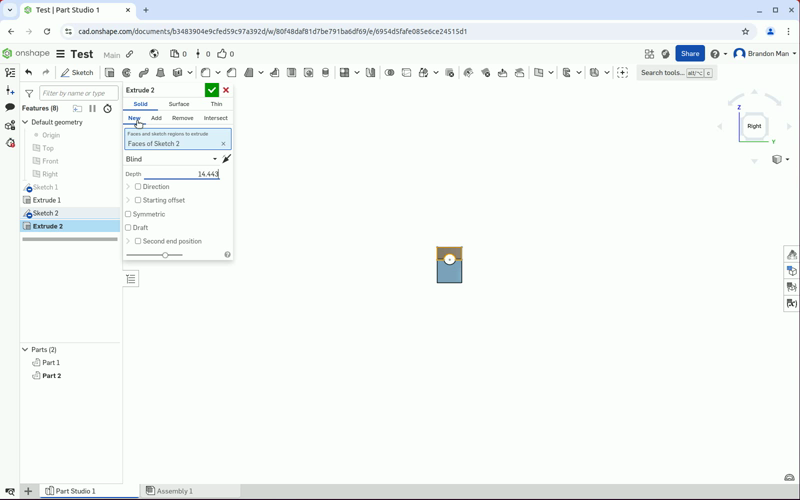
key(enter)
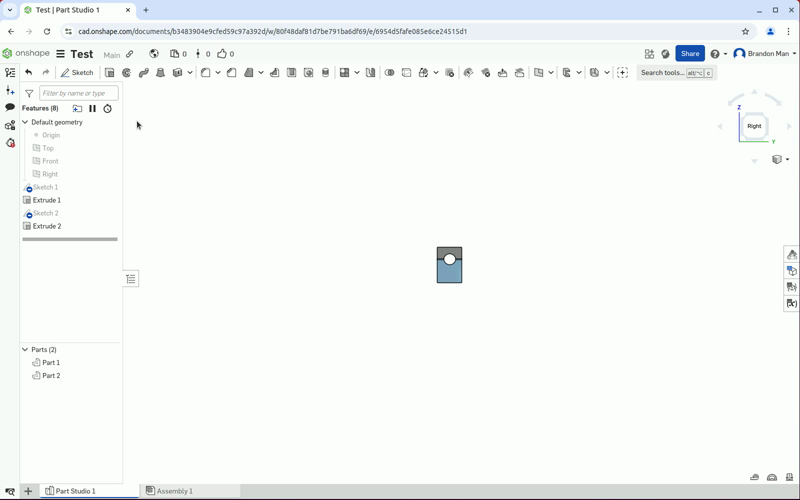
key(shift+h)
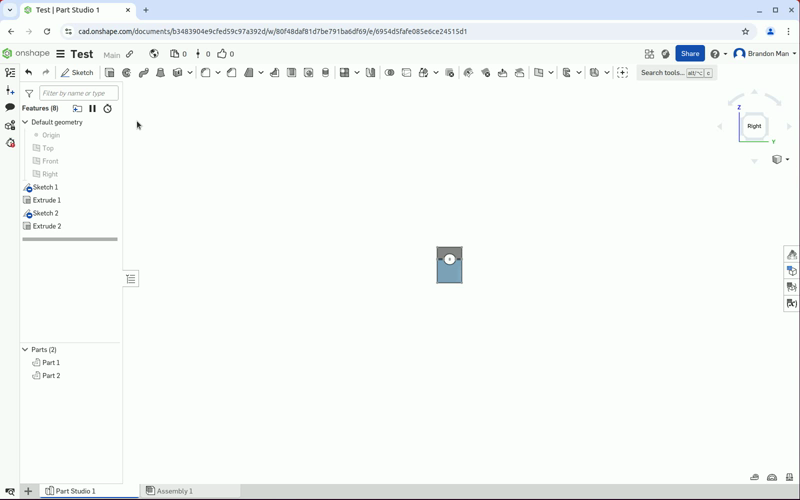
key(shift+h)
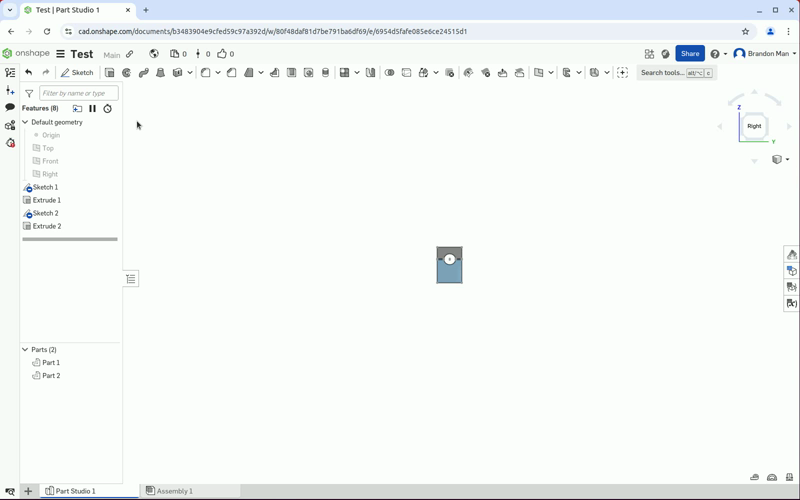
key(shift+7)
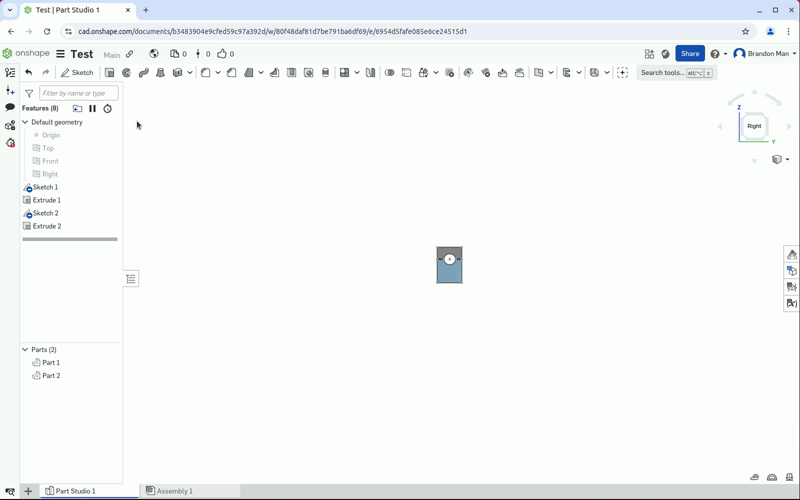
key(right, 2)
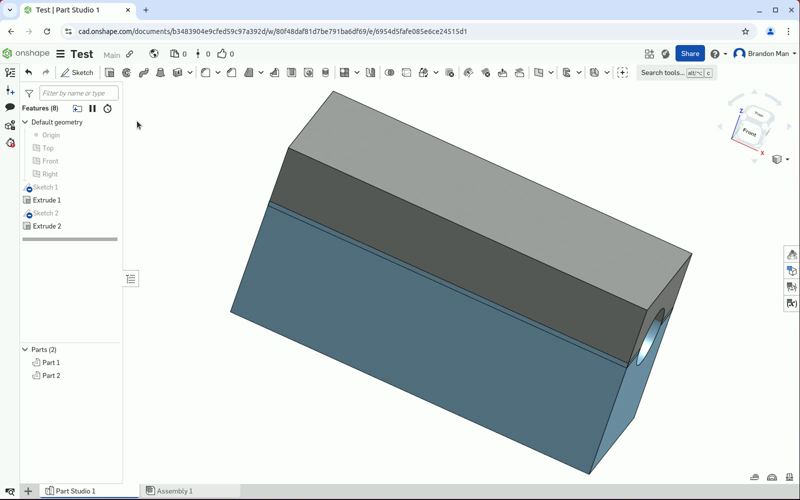
key(down, 2)
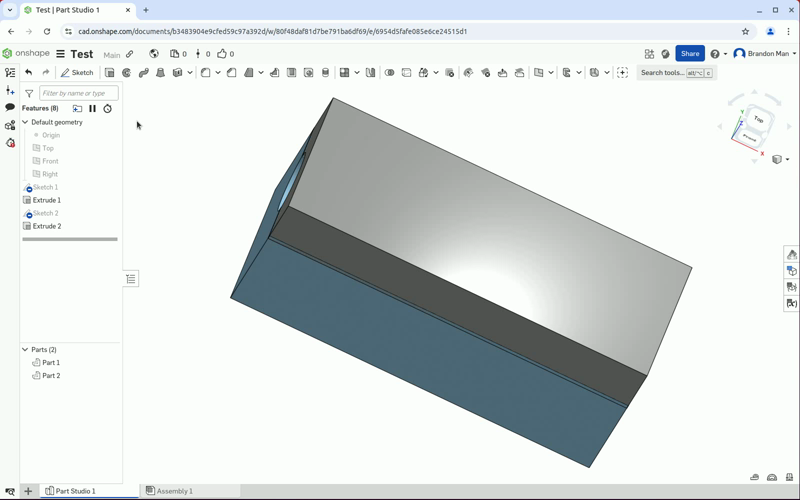
key(up, 2)
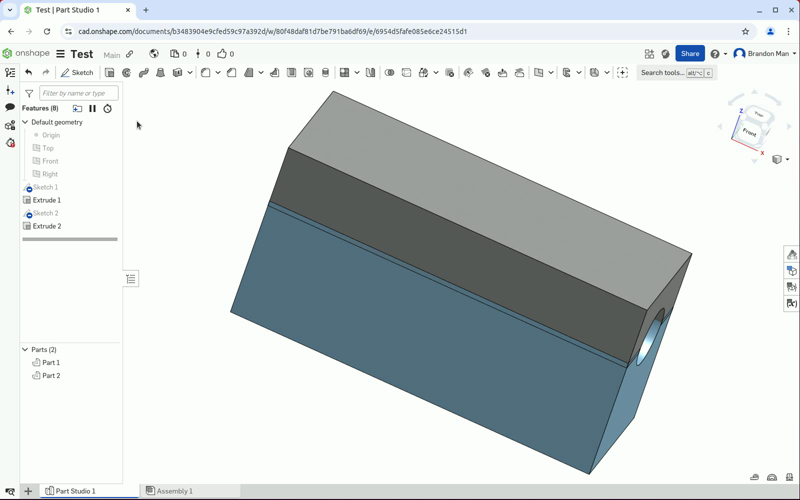
key(left, 2)
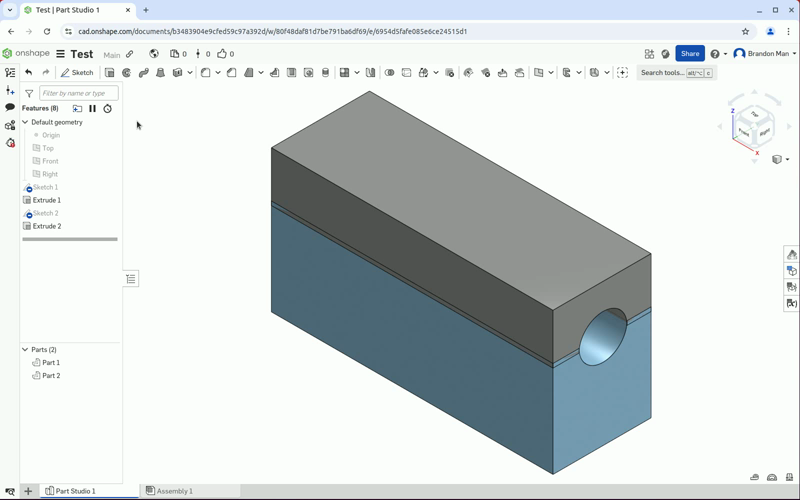
mouse_move(73, 189)
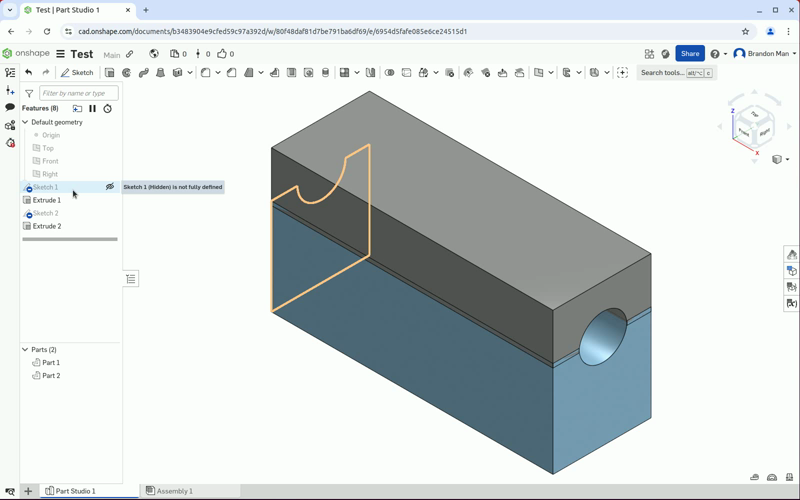
click(73, 189)